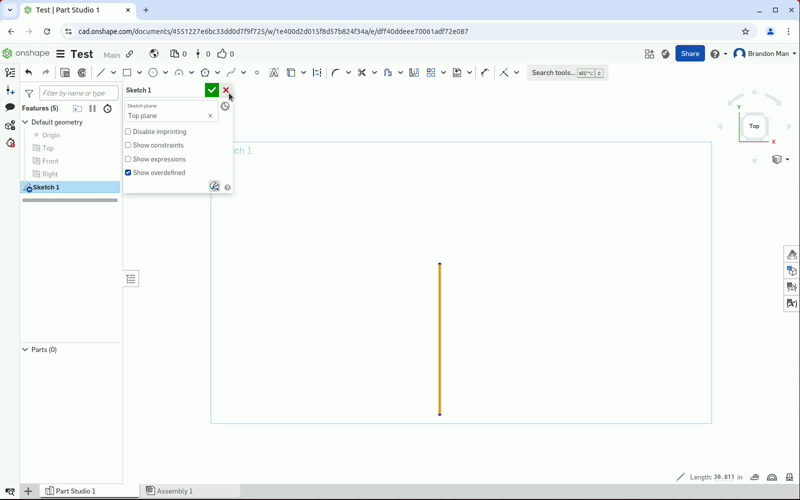
key(shift+h)
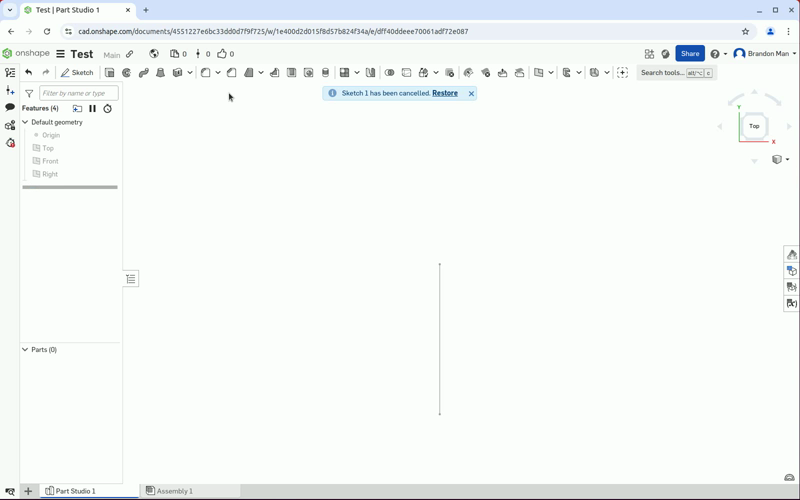
mouse_move(73, 352)
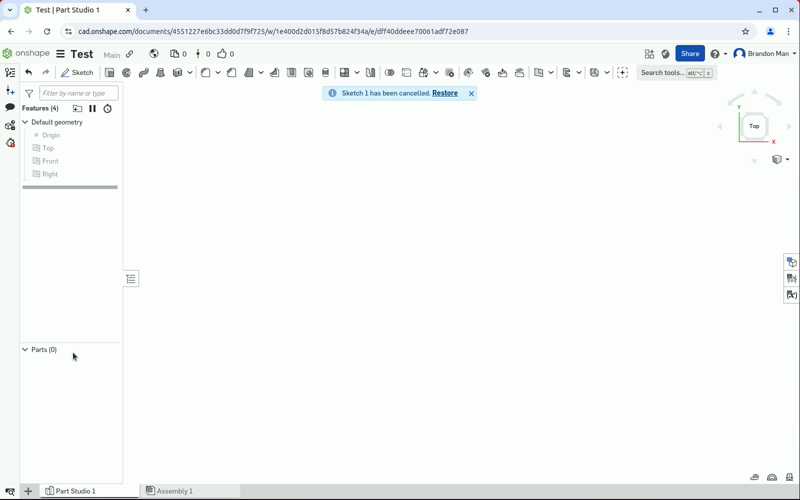
key(y)
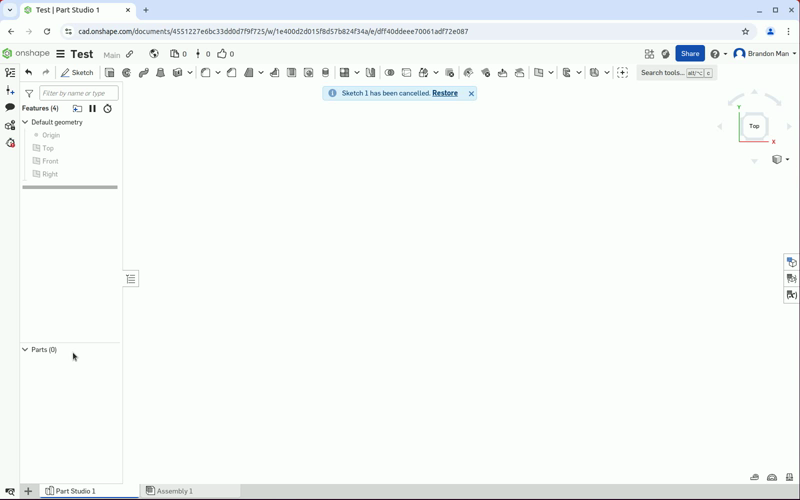
key(shift+p)
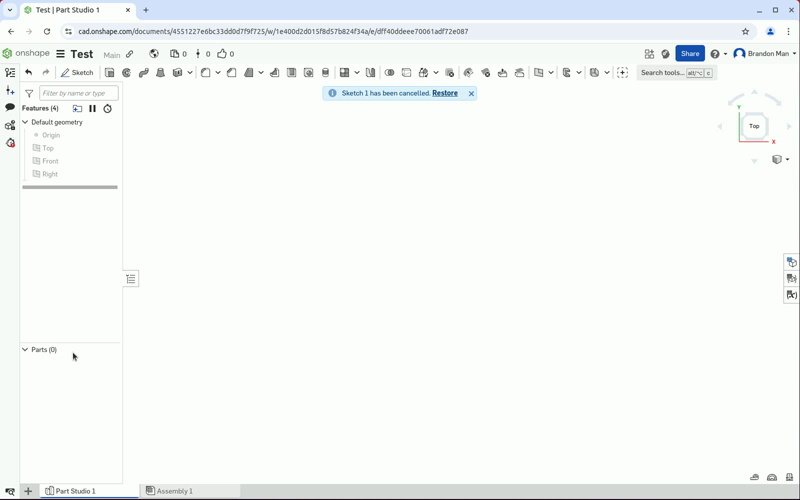
key(space)
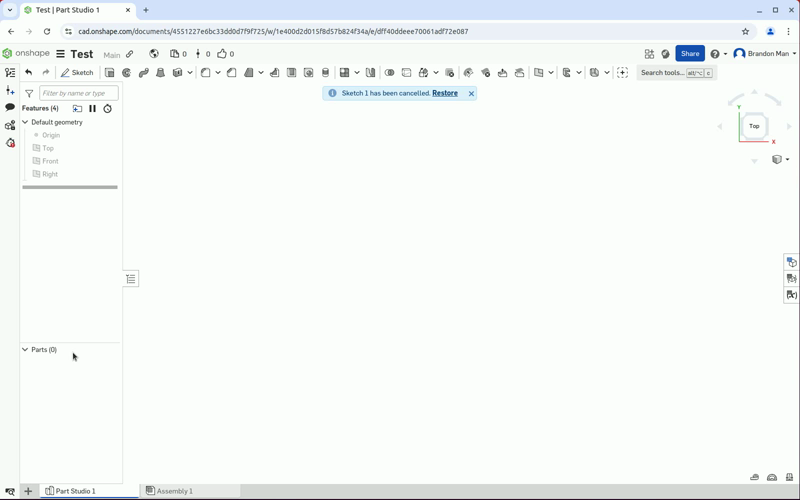
key_down(shift)
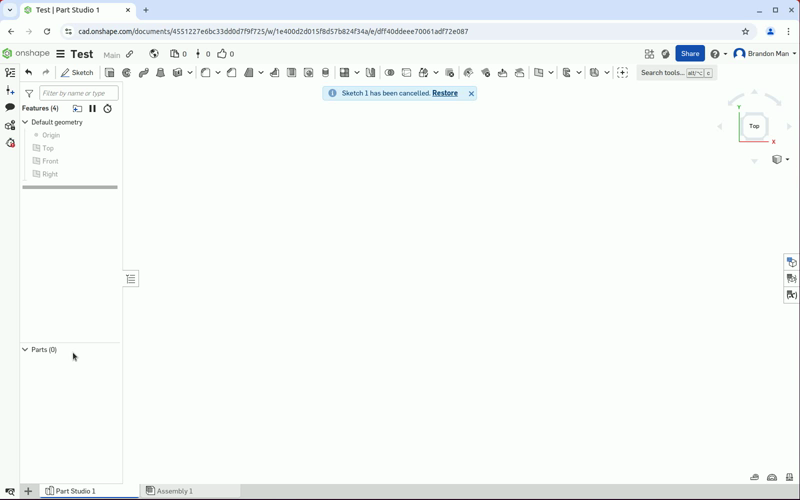
key(up)
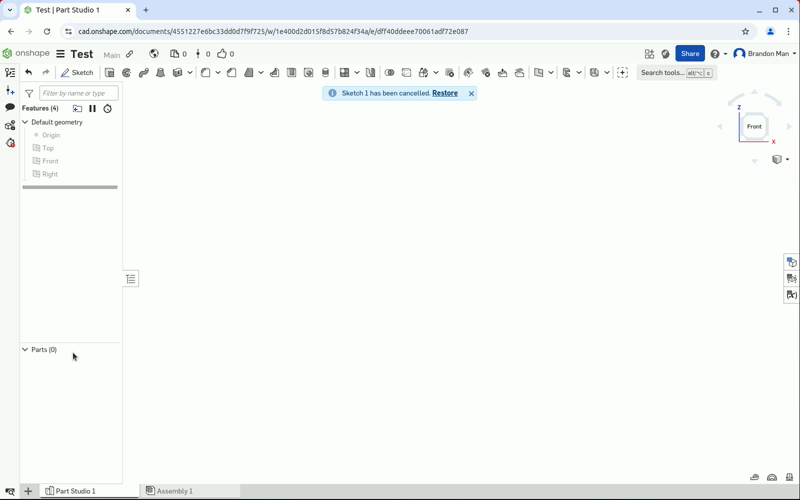
key_up(shift)
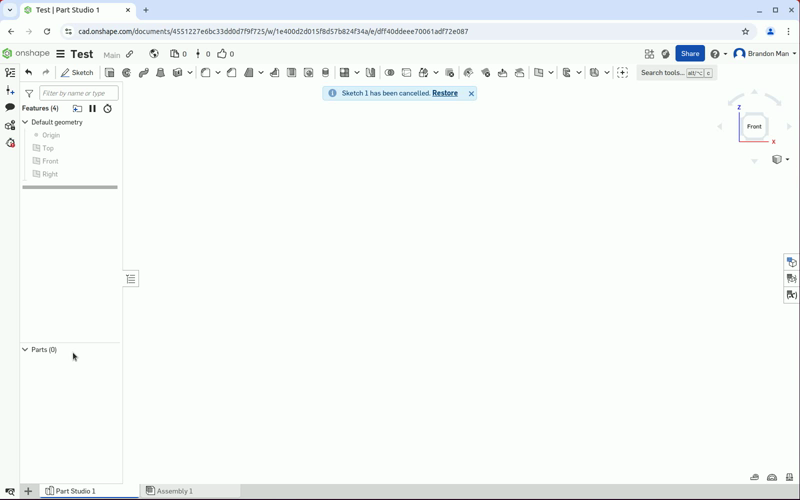
mouse_move(73, 352)
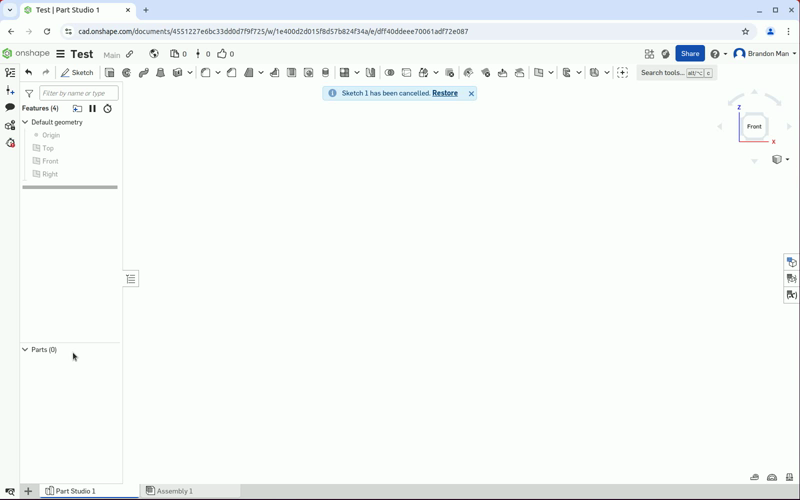
key(shift+y)
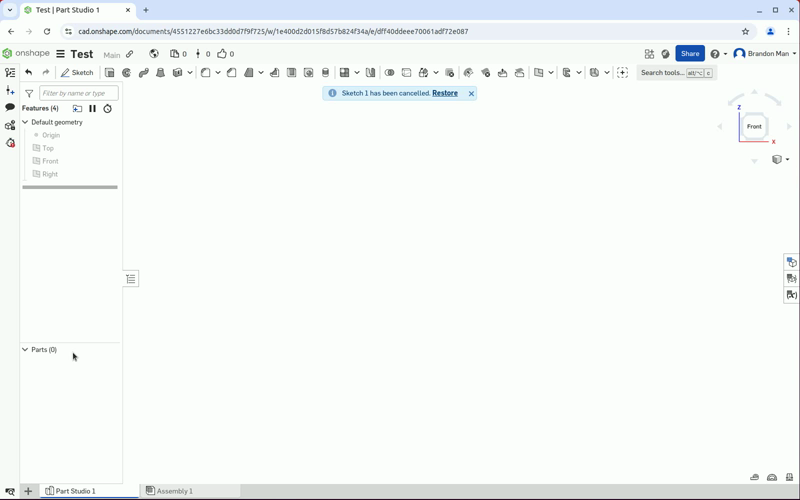
key(shift+s)
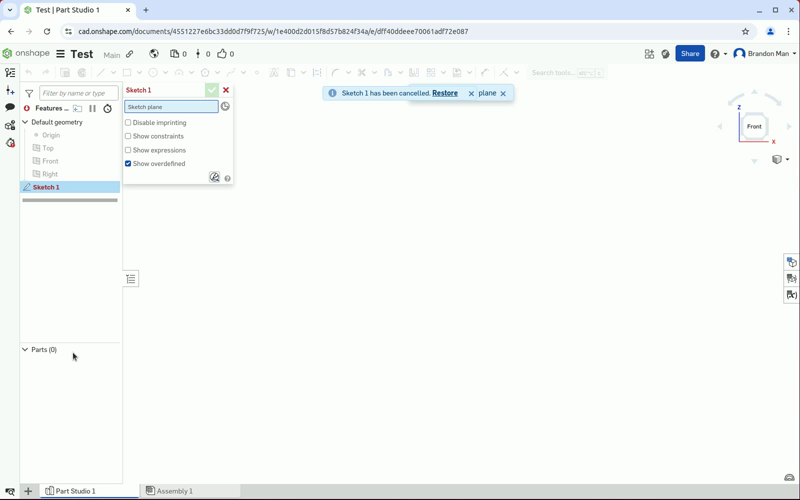
mouse_move(73, 163)
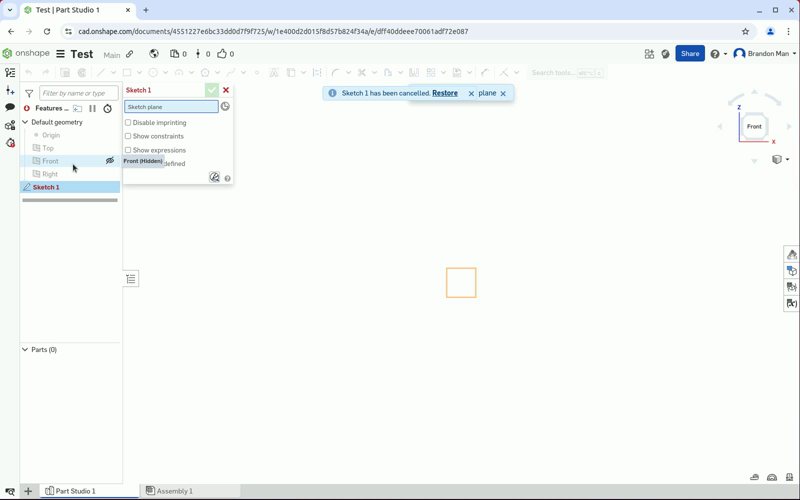
click(73, 163)
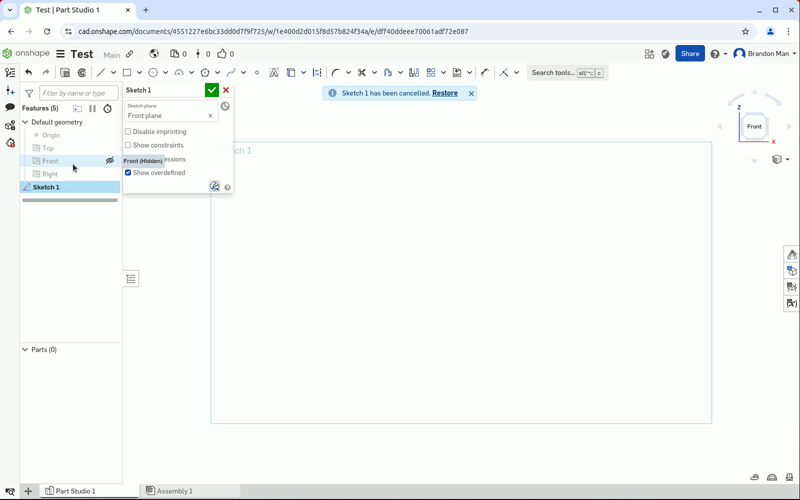
mouse_move(73, 352)
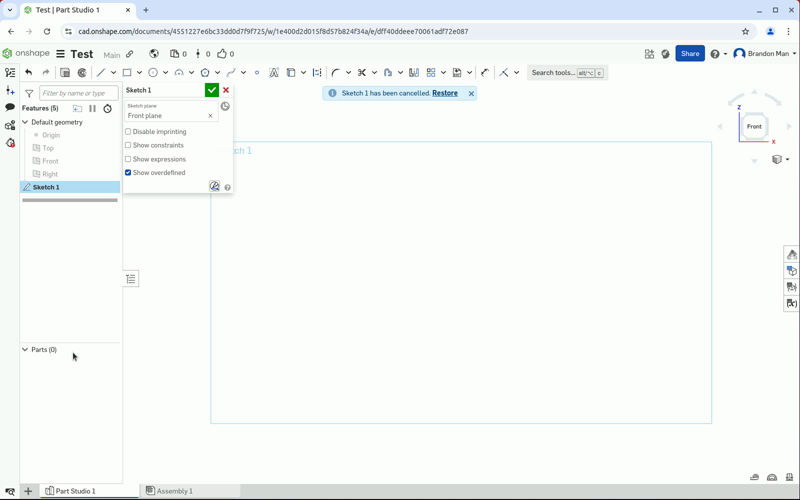
key(y)
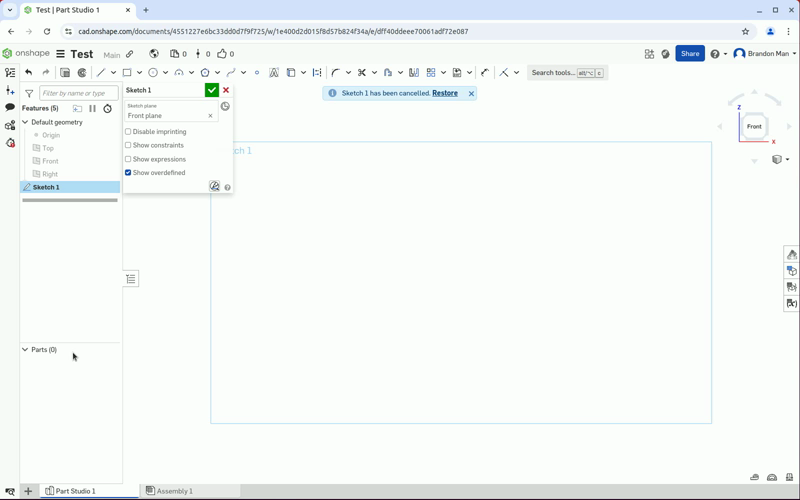
key(l)
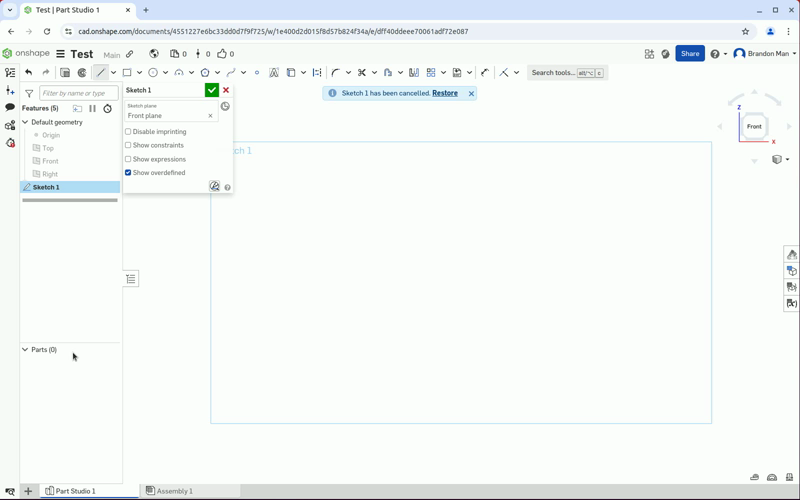
key_down(shift)
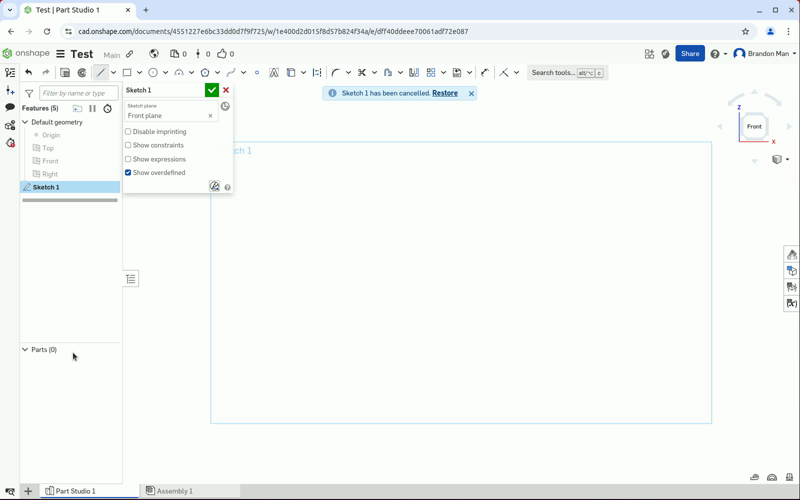
mouse_move(460, 226)
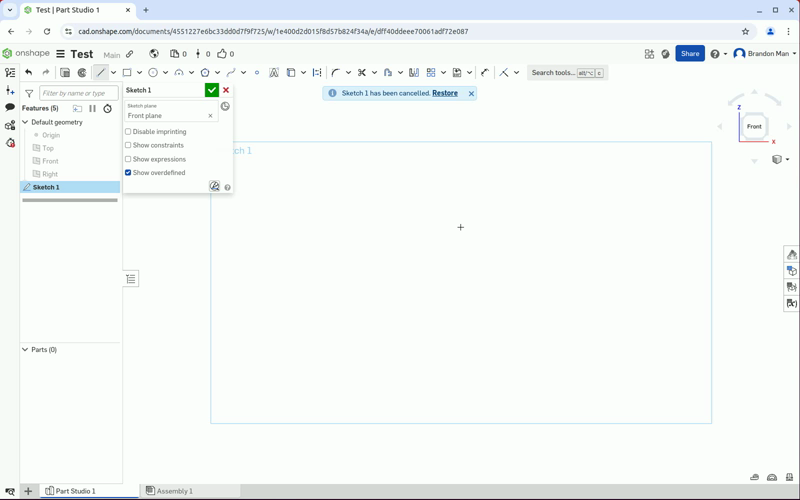
click(460, 226)
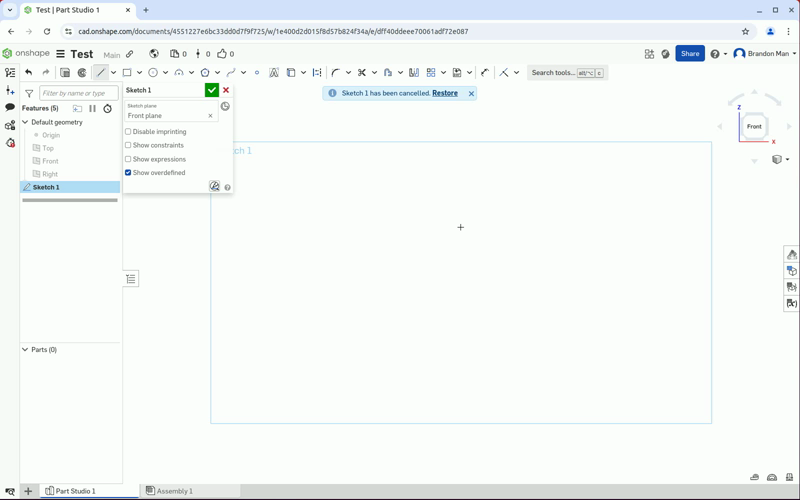
key_up(shift)
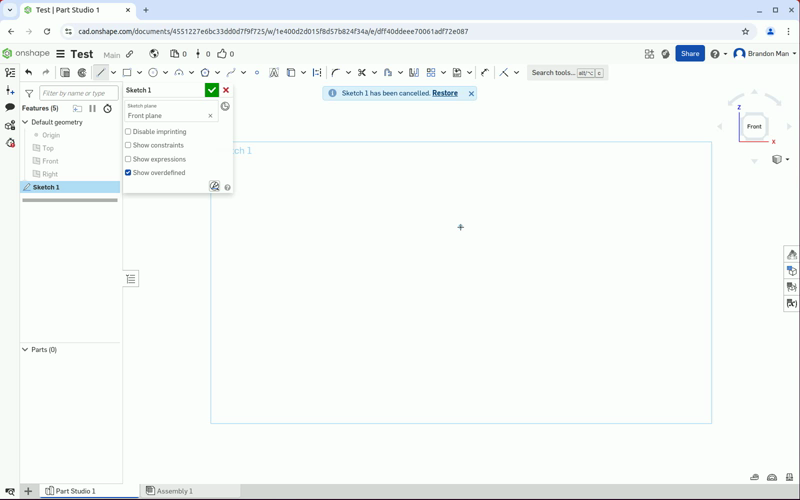
key_down(shift)
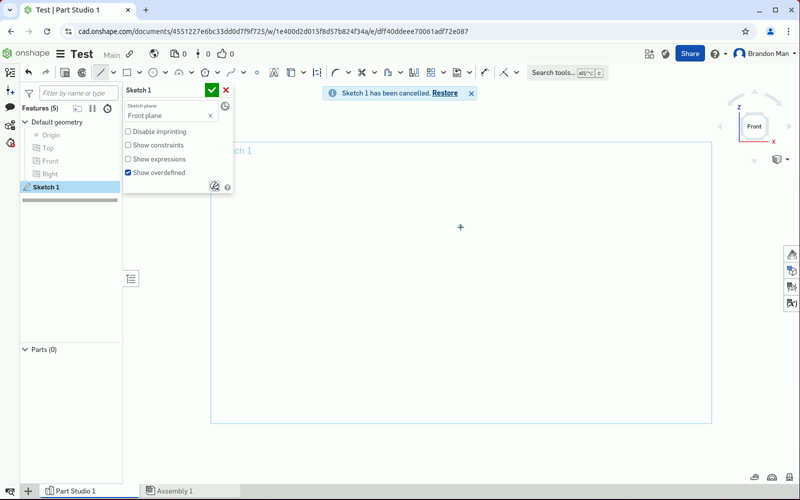
mouse_move(490, 226)
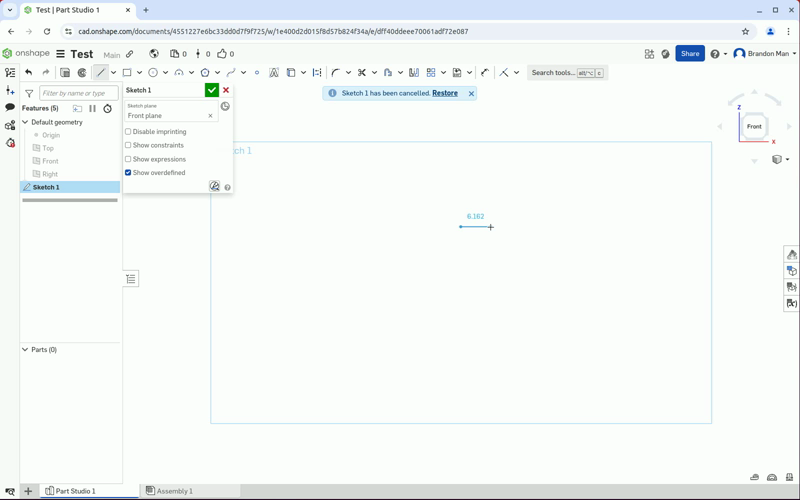
mouse_move(486, 226)
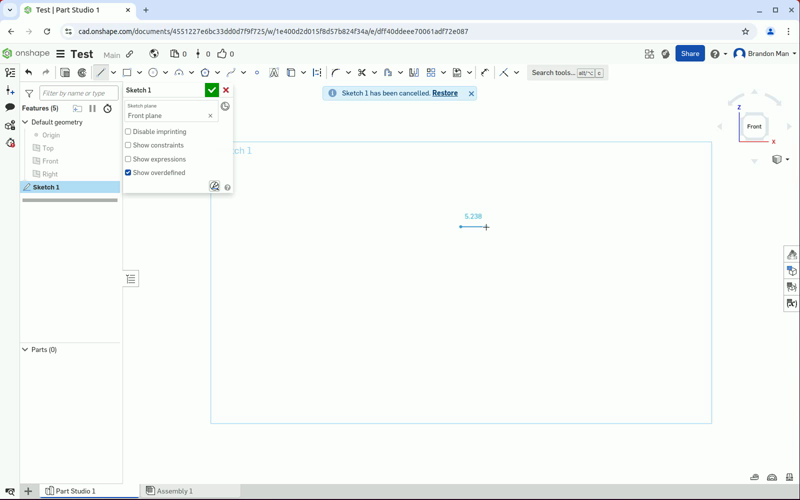
click(486, 226)
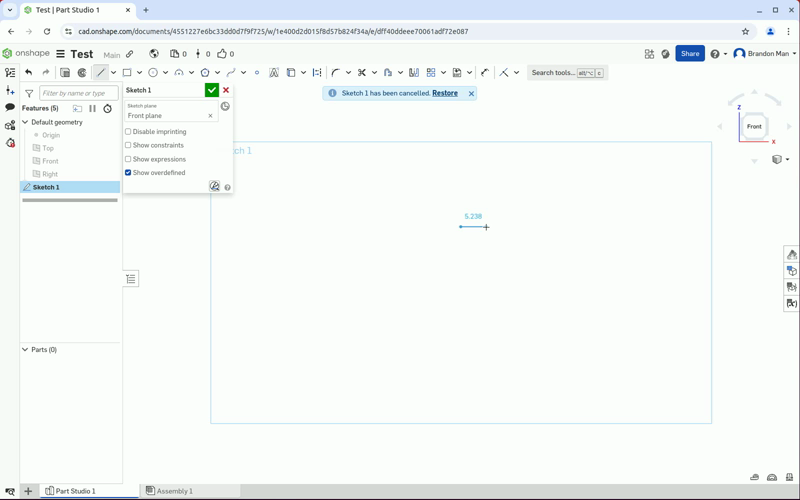
key_up(shift)
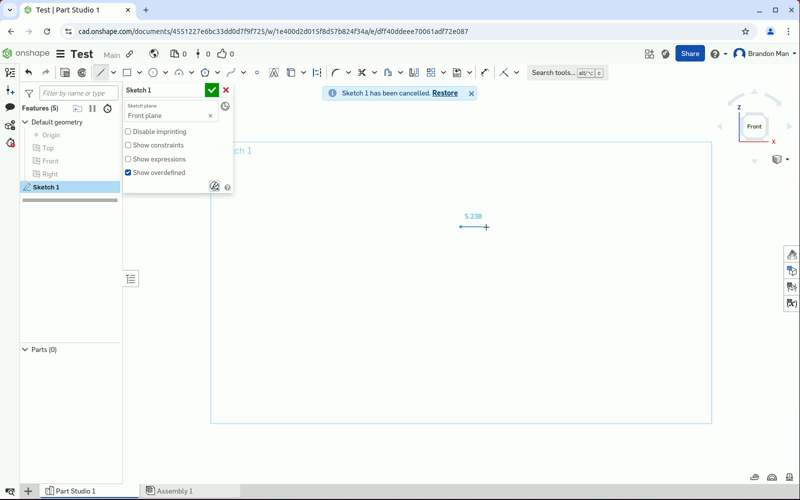
key_down(shift)
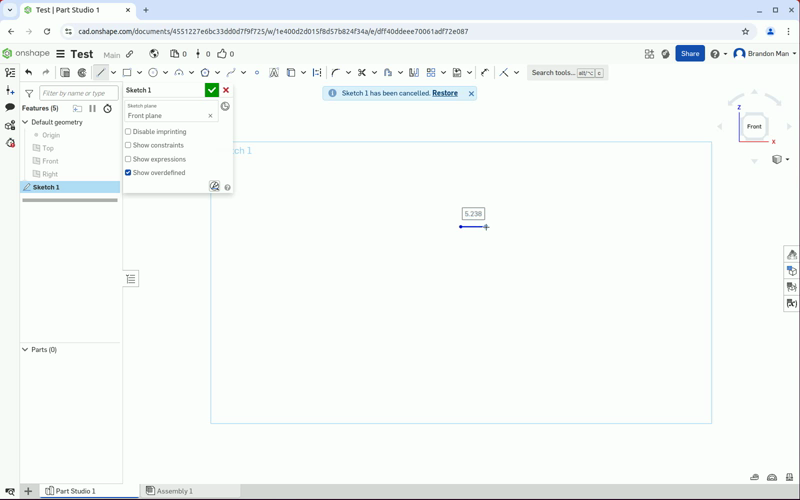
mouse_move(516, 226)
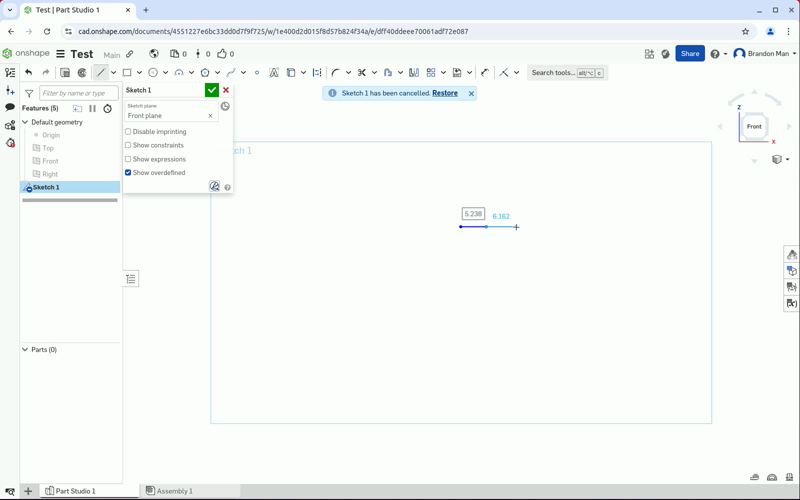
mouse_move(460, 207)
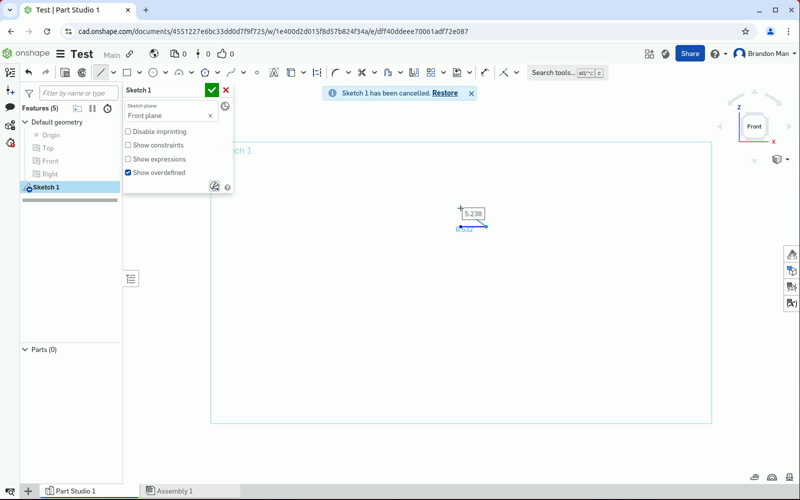
click(460, 207)
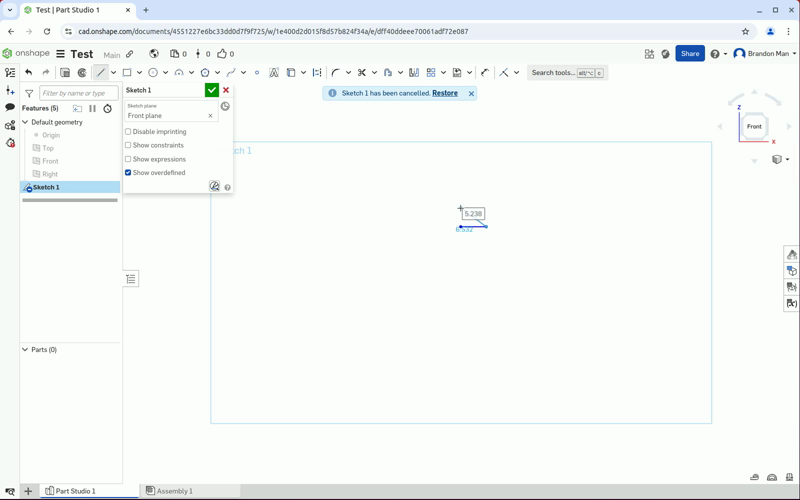
key_up(shift)
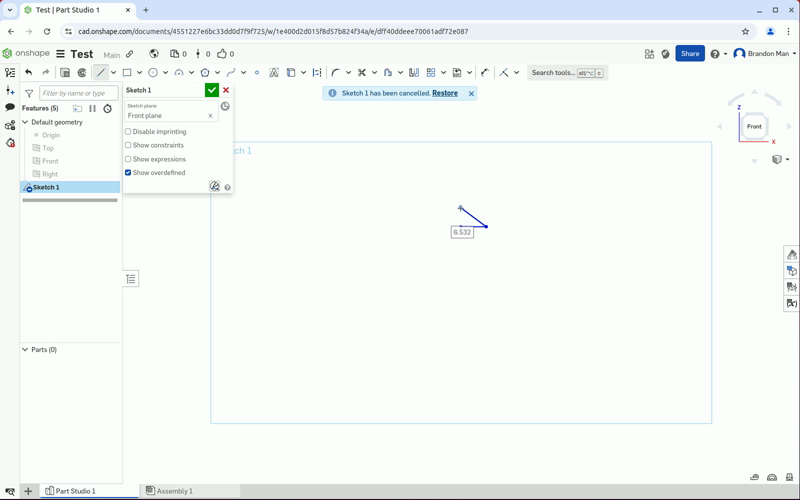
mouse_move(490, 207)
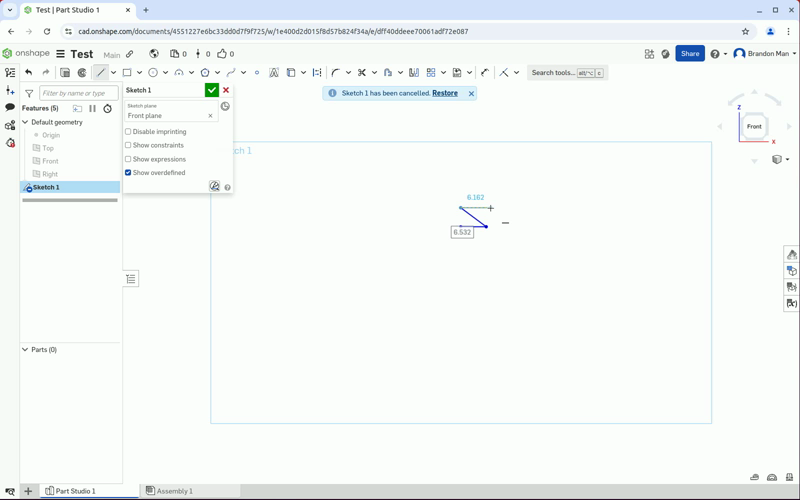
key_down(shift)
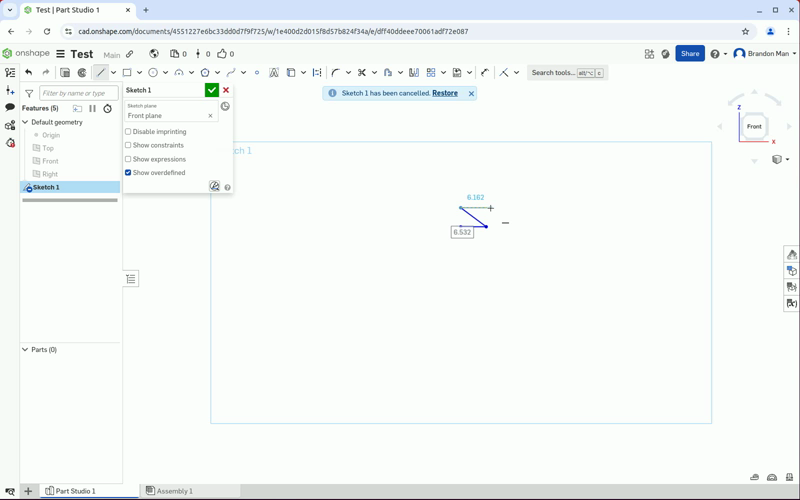
mouse_move(460, 226)
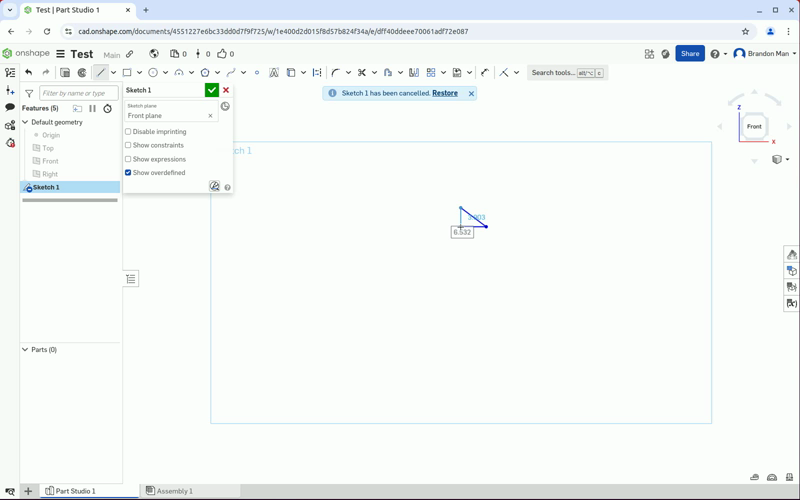
key_up(shift)
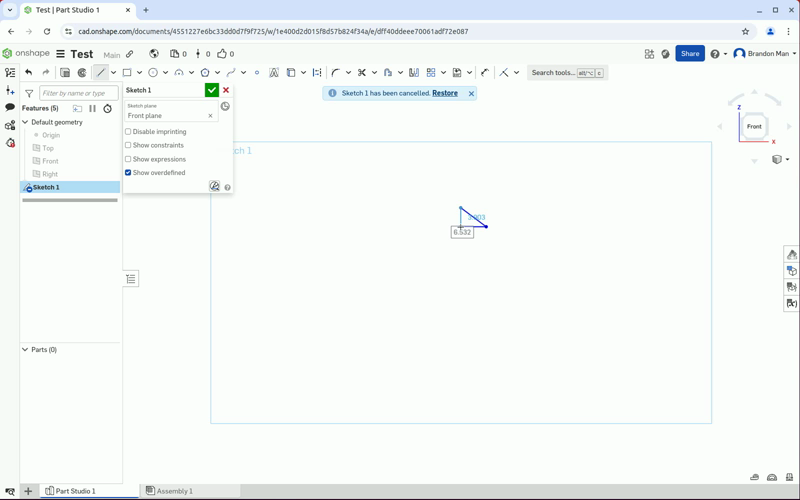
click(460, 226)
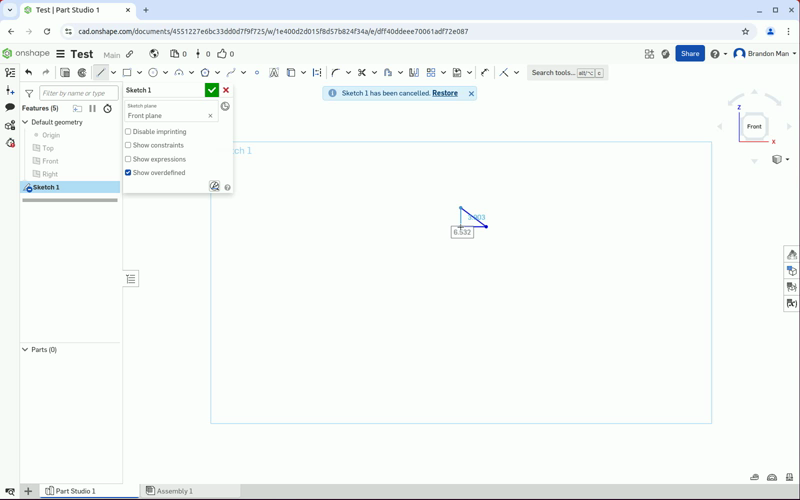
key(esc)
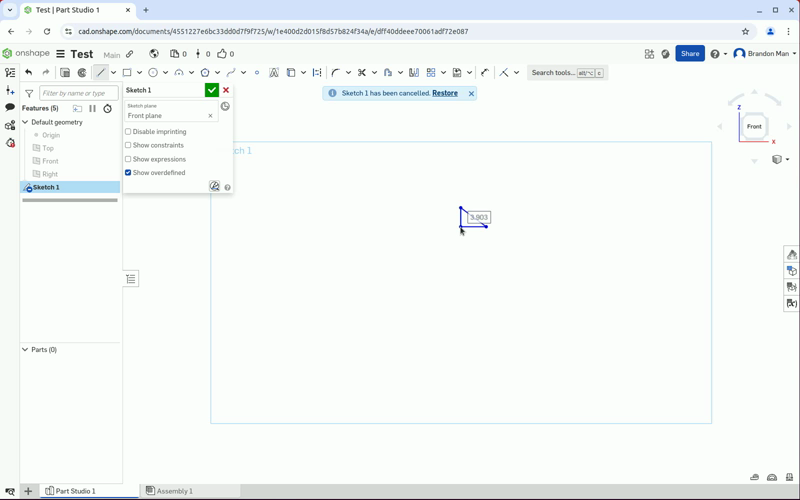
mouse_move(469, 218)
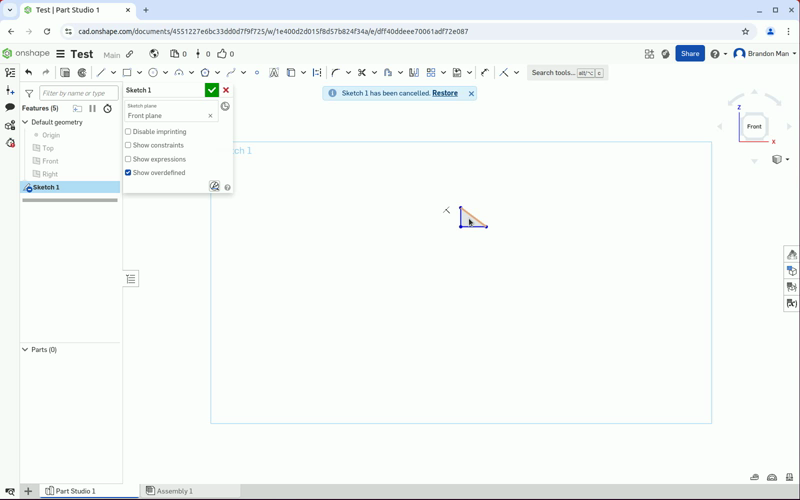
scroll(6)
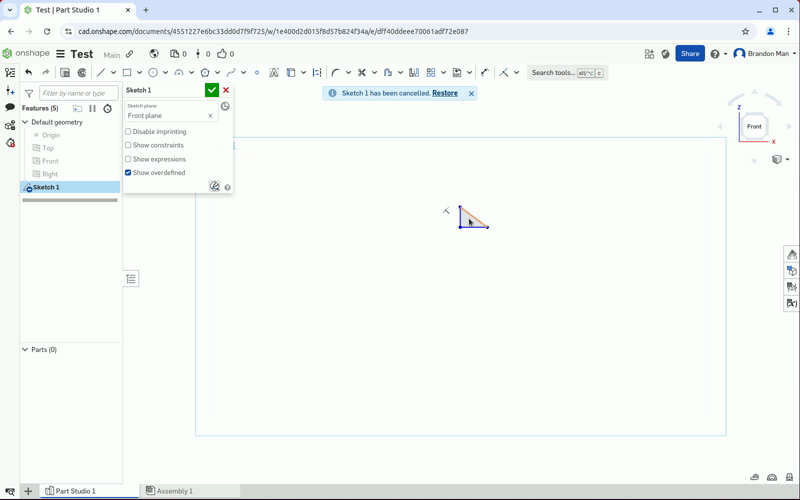
scroll(6)
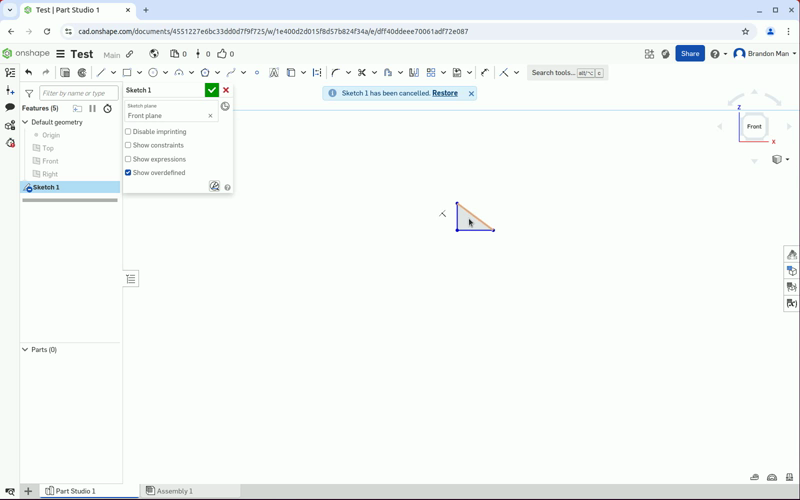
scroll(6)
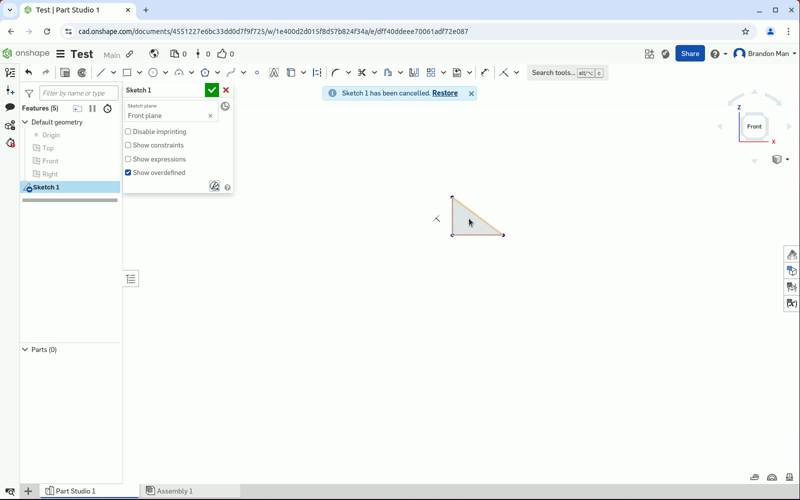
scroll(6)
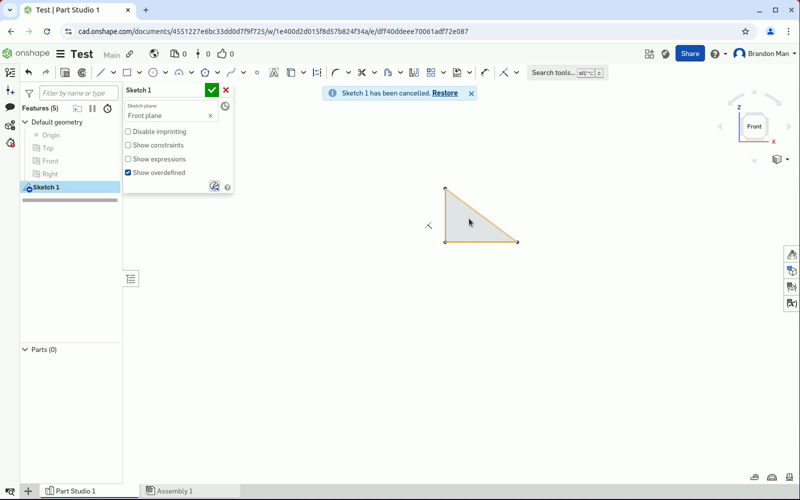
scroll(6)
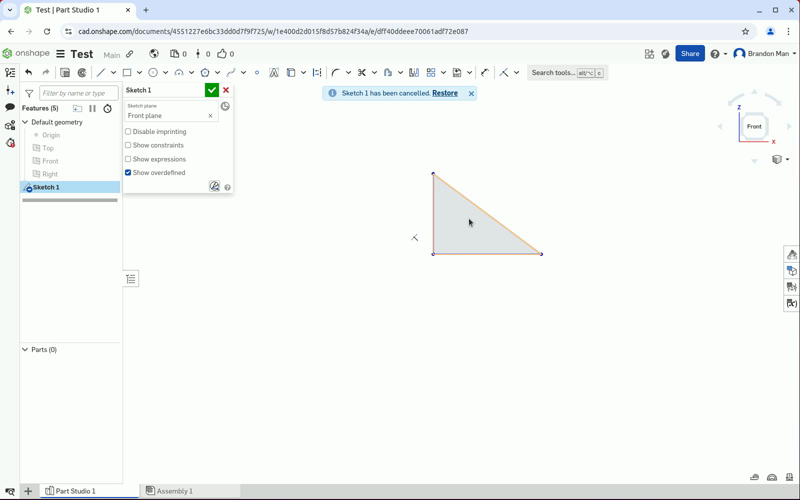
scroll(6)
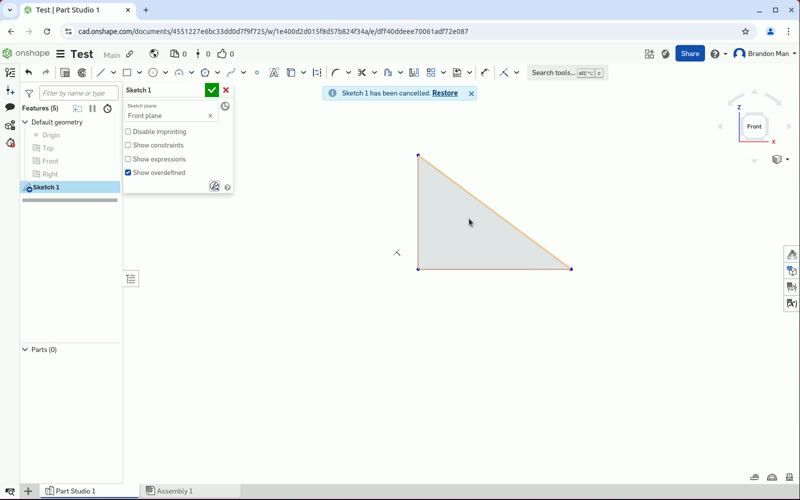
scroll(6)
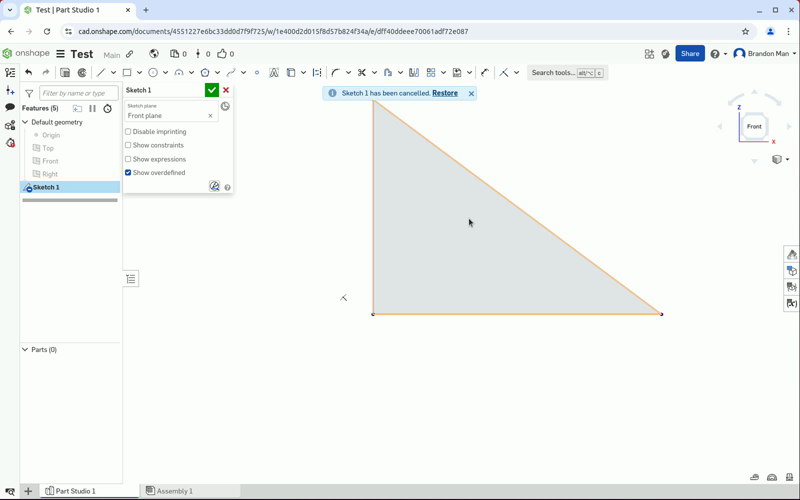
click(469, 218)
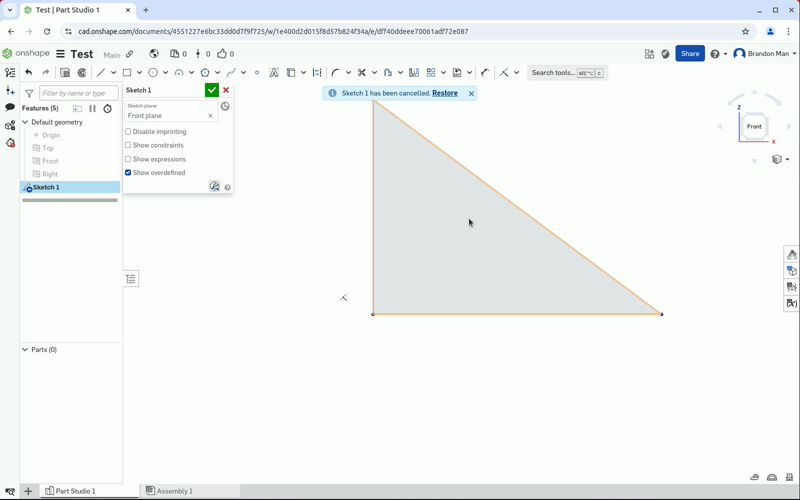
scroll(-6)
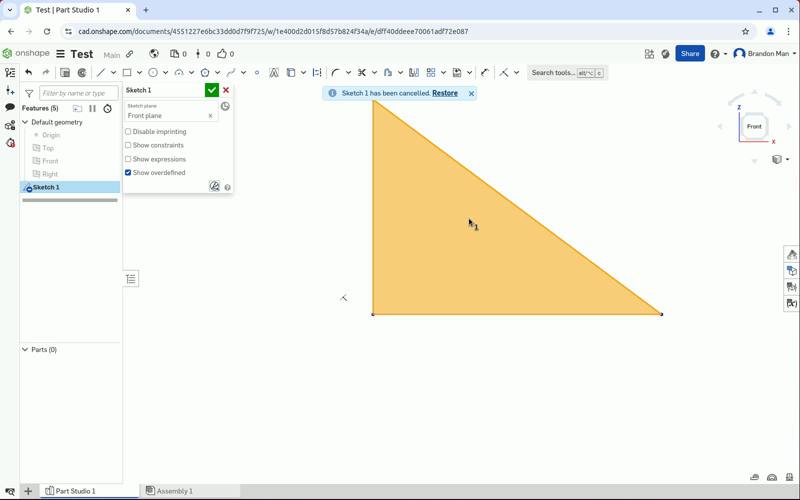
scroll(-6)
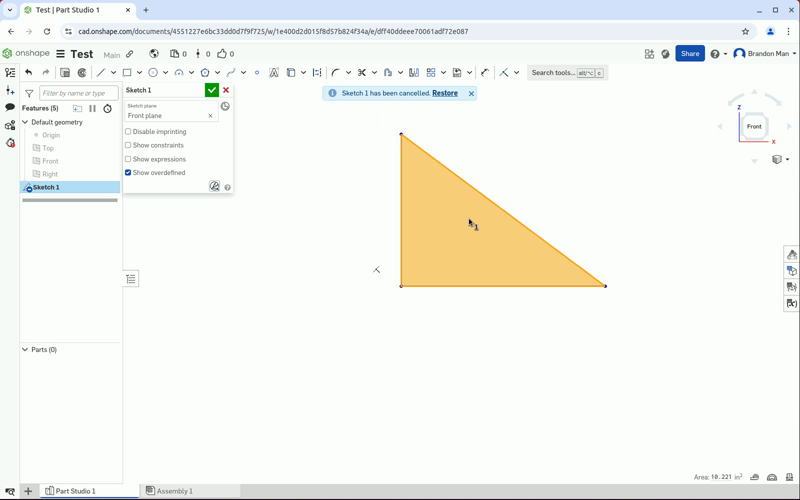
scroll(-6)
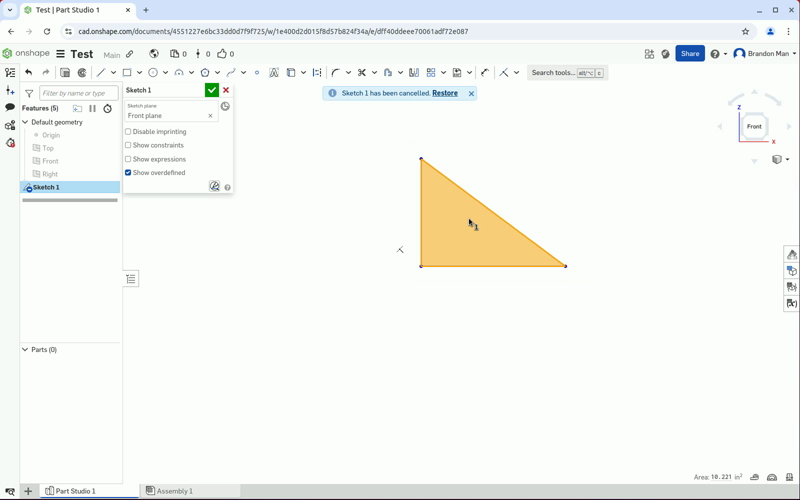
scroll(-6)
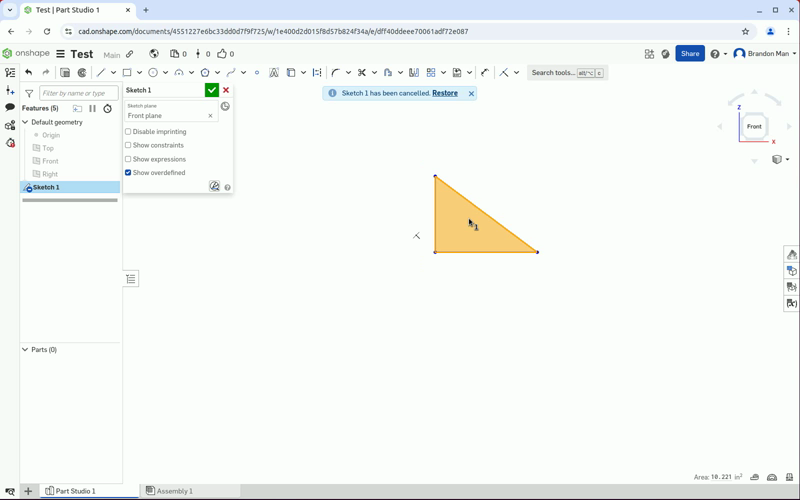
scroll(-6)
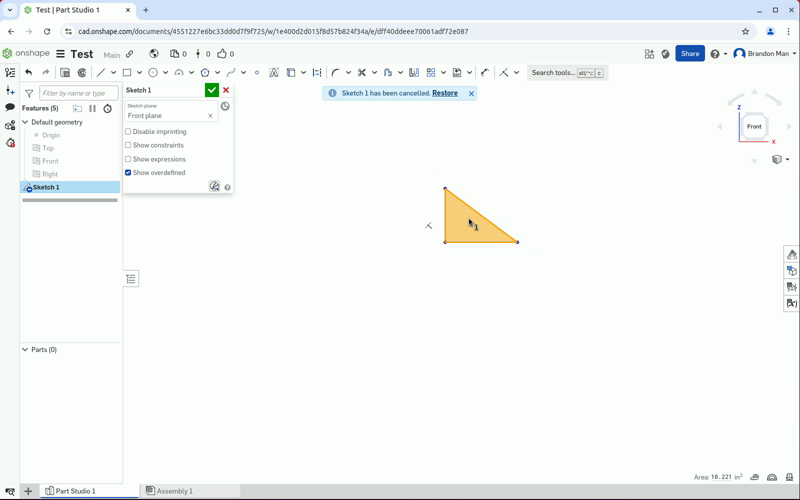
scroll(-6)
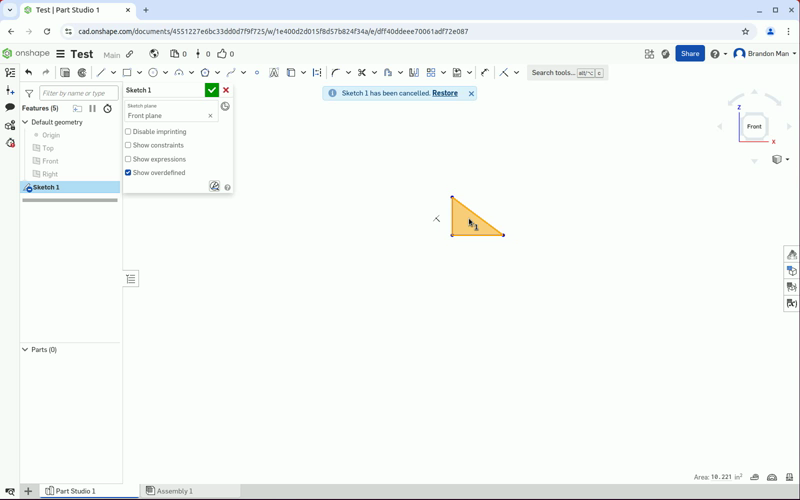
scroll(-6)
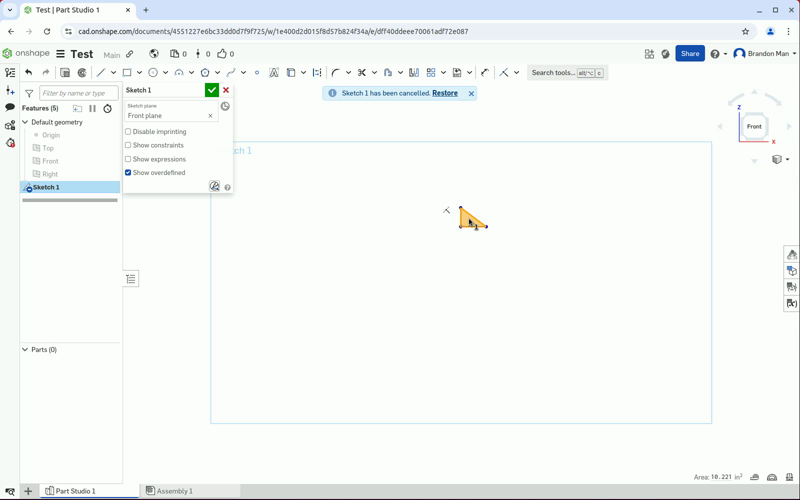
mouse_move(73, 352)
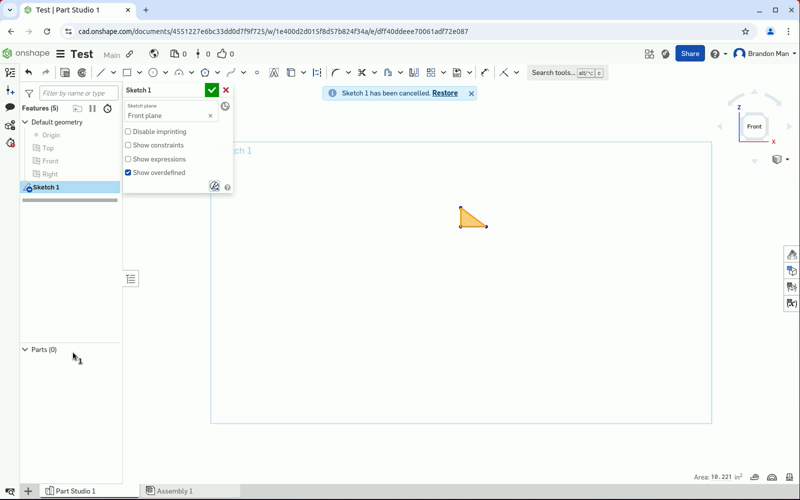
key(shift+y)
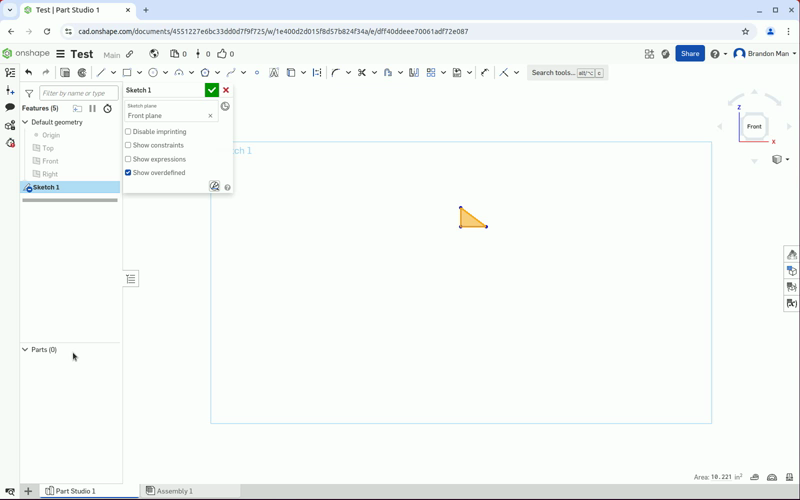
key(shift+e)
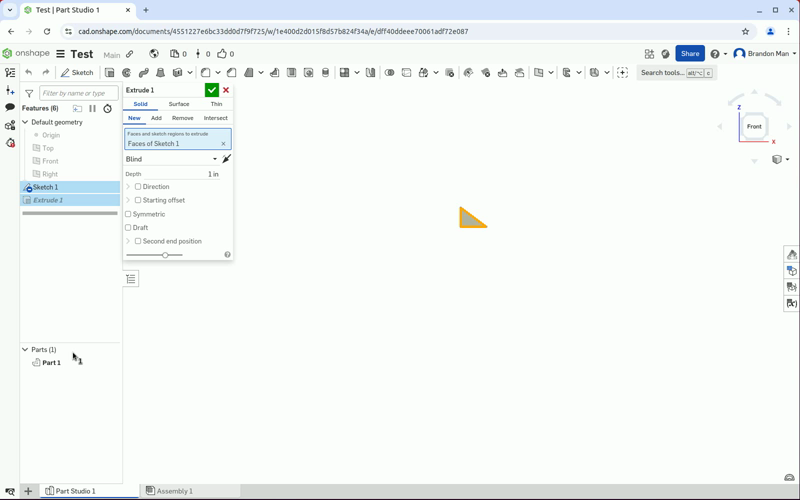
mouse_move(143, 106)
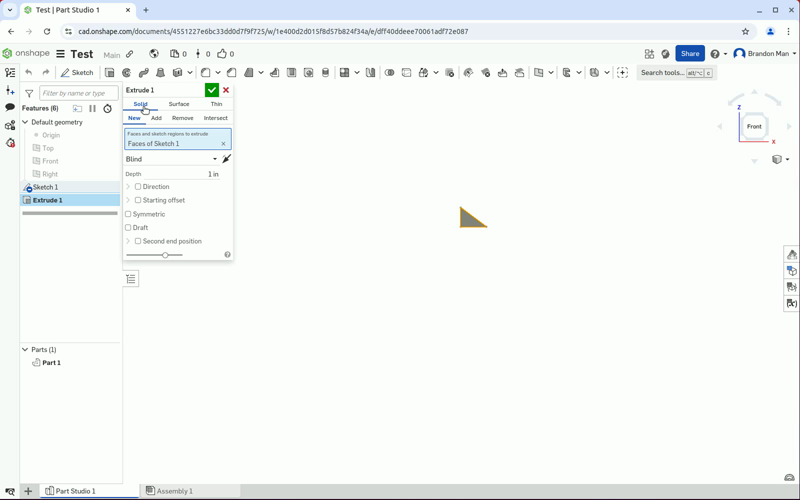
click(143, 106)
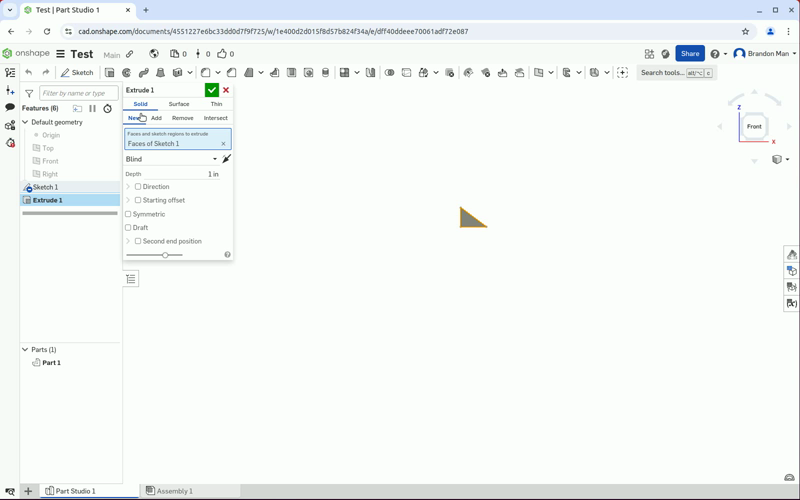
mouse_move(137, 120)
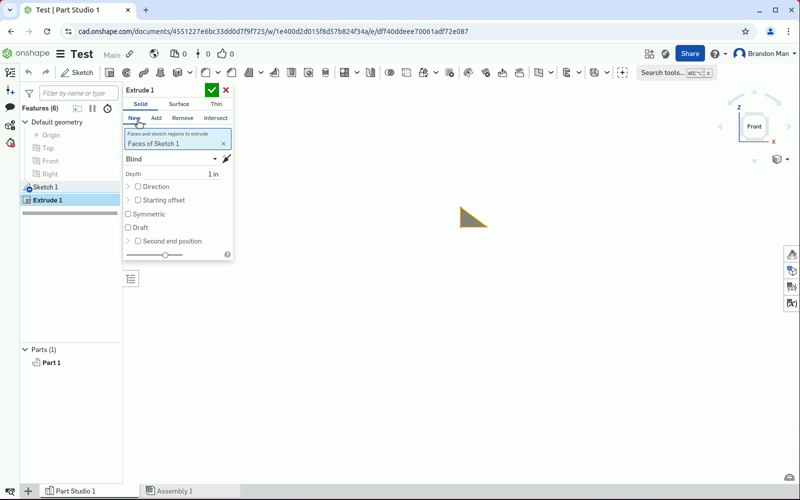
click(137, 120)
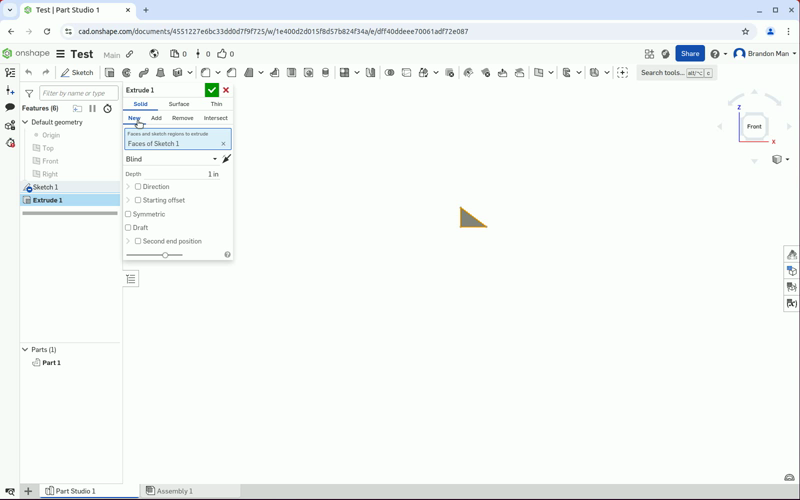
key(tab, 4)
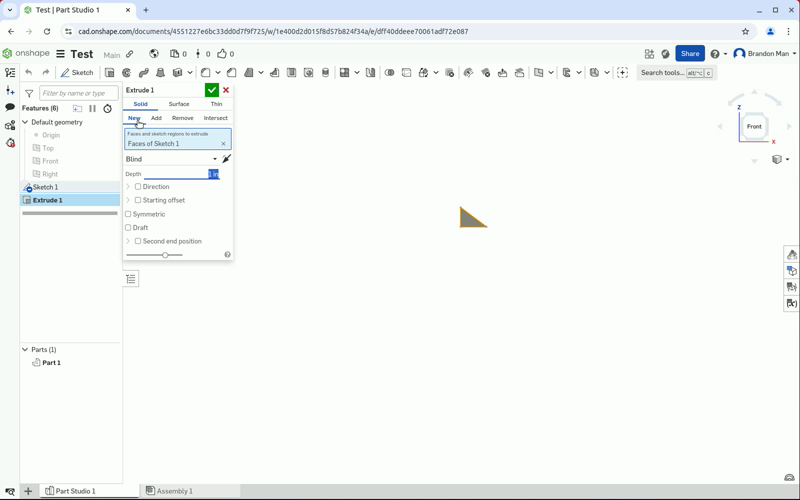
text(23.108)
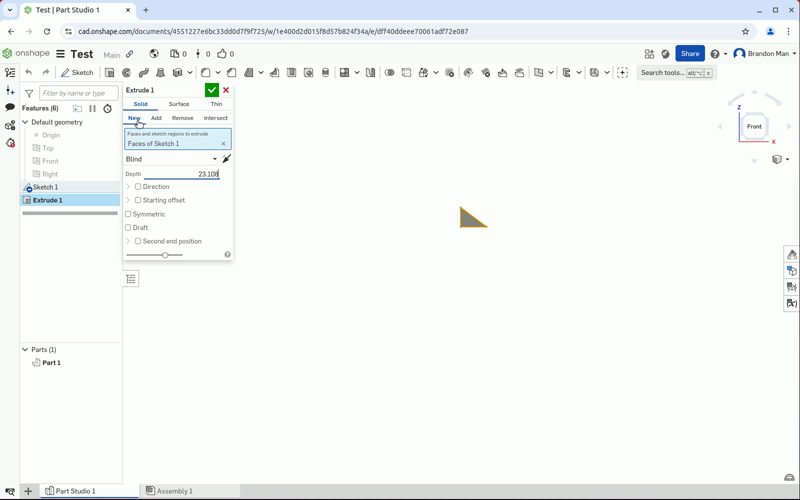
key(enter)
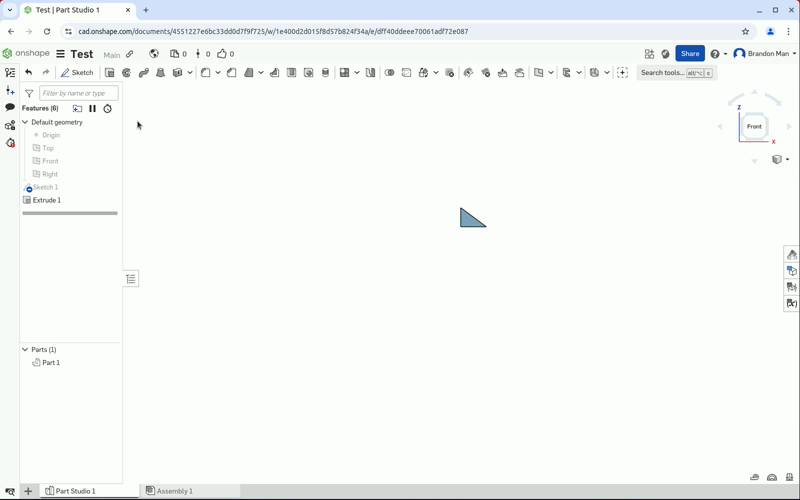
key(shift+h)
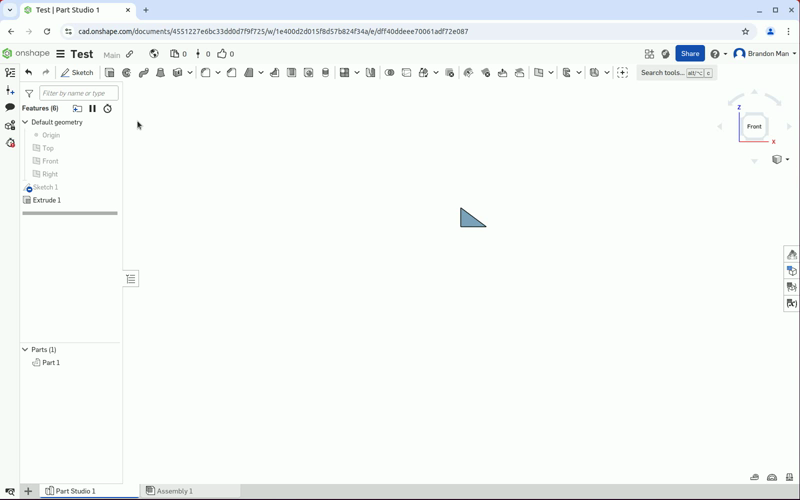
key(shift+h)
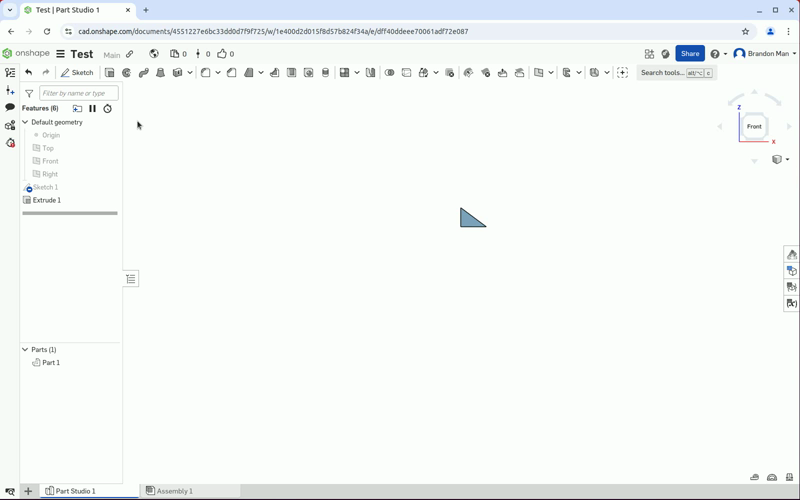
mouse_move(73, 189)
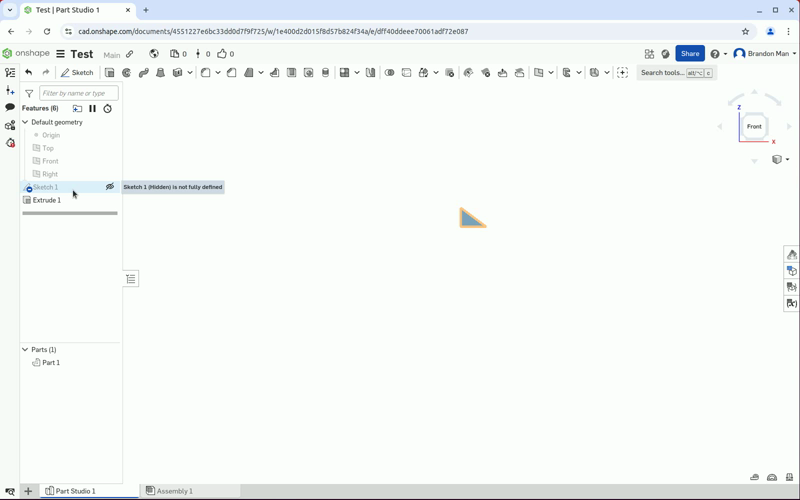
click(73, 189)
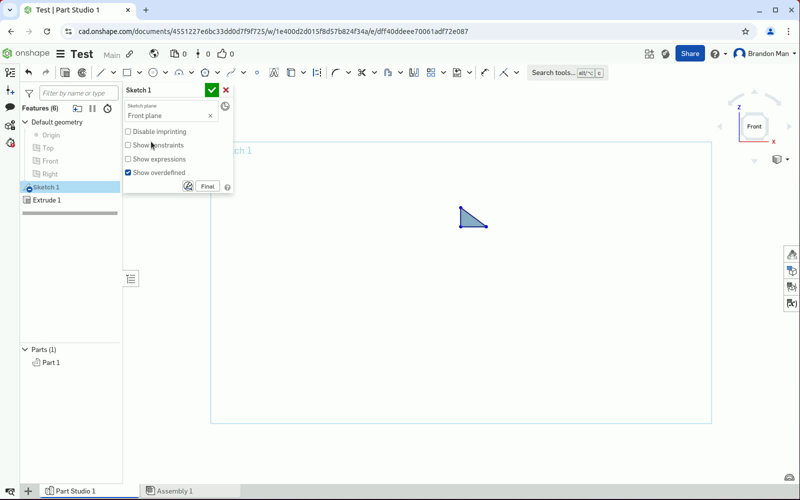
mouse_move(229, 92)
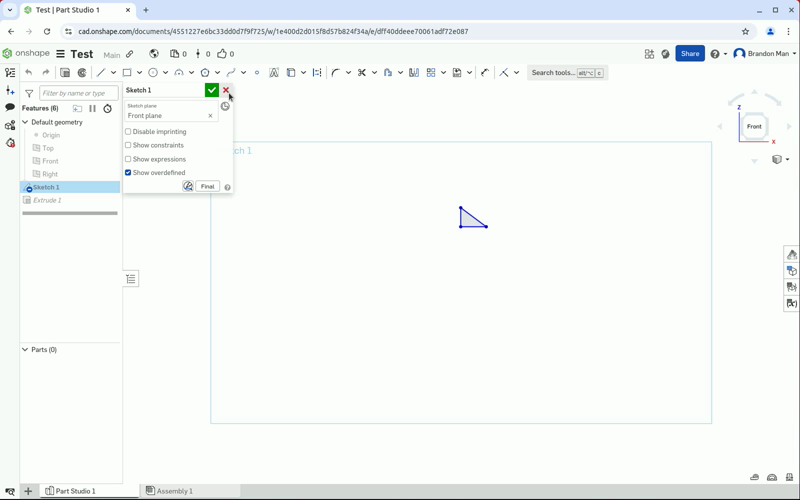
click(229, 92)
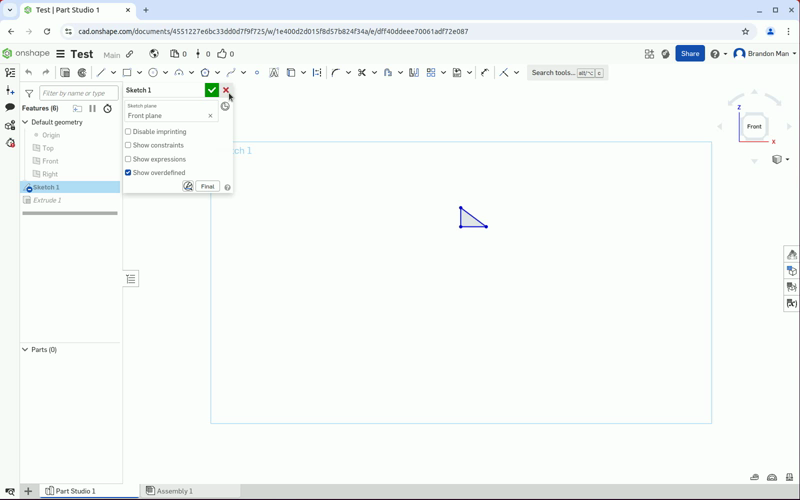
key(shift+s)
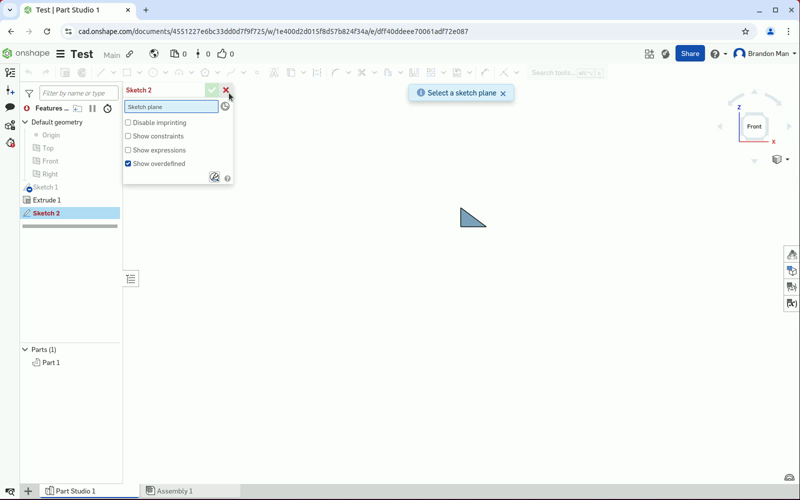
mouse_move(73, 163)
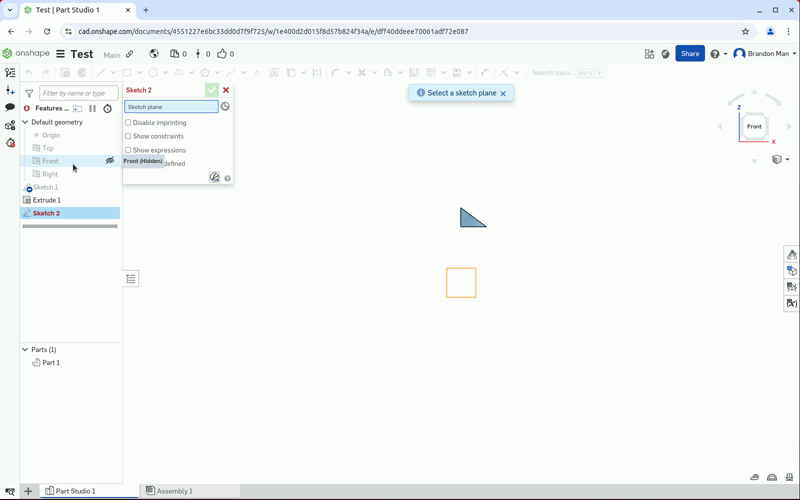
click(73, 163)
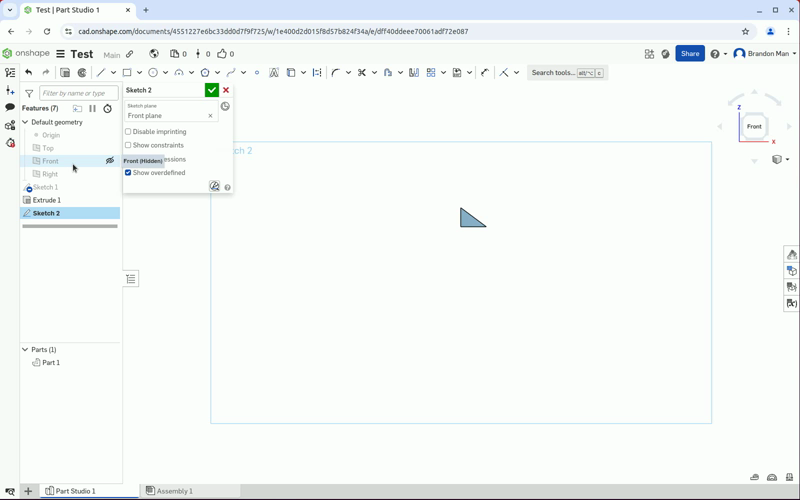
mouse_move(73, 352)
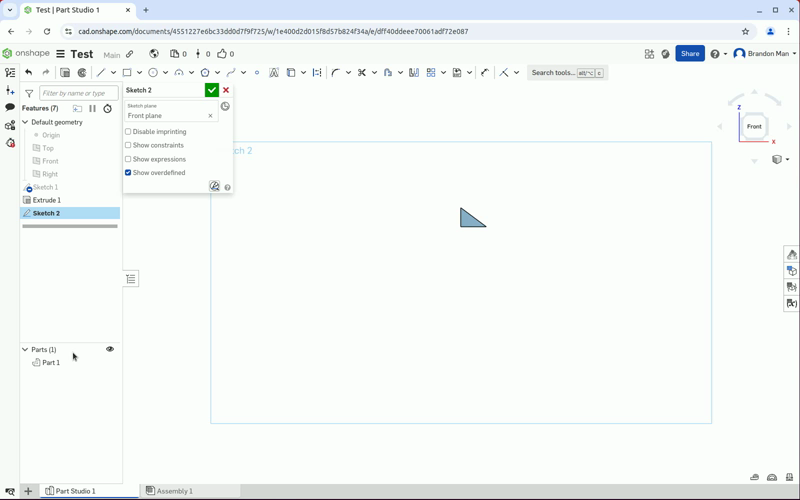
key(y)
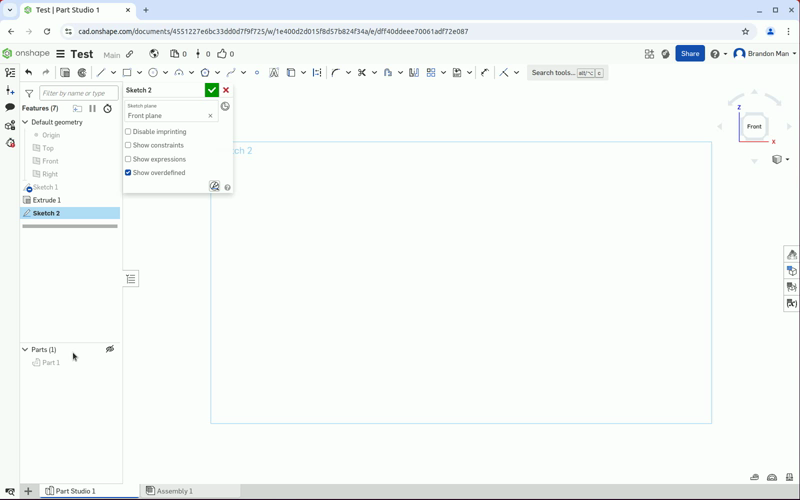
key(l)
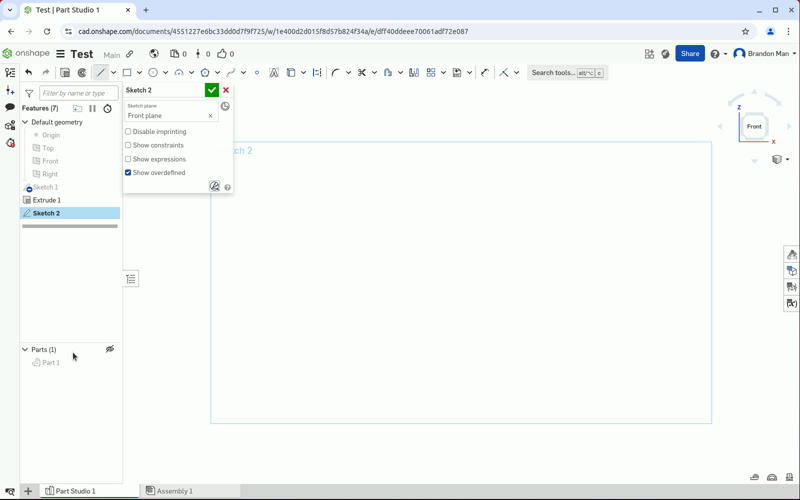
key_down(shift)
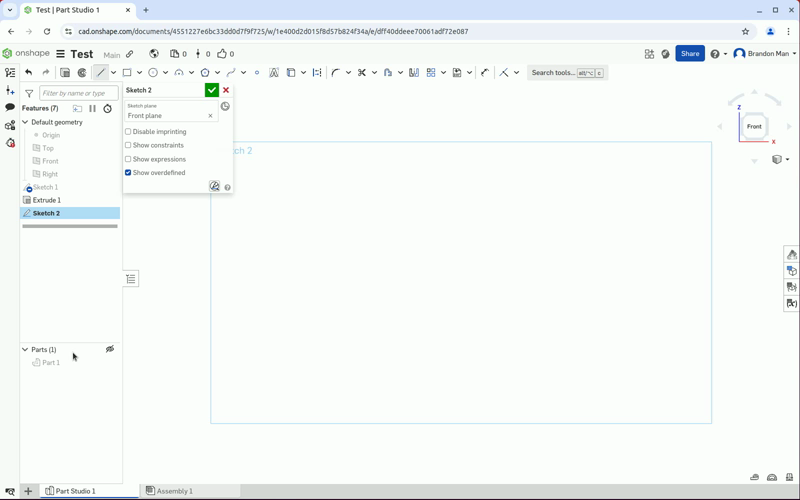
mouse_move(460, 282)
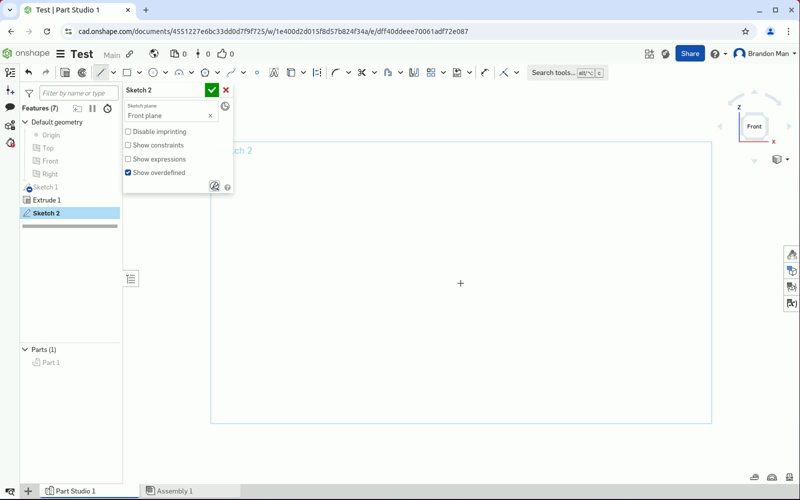
click(460, 282)
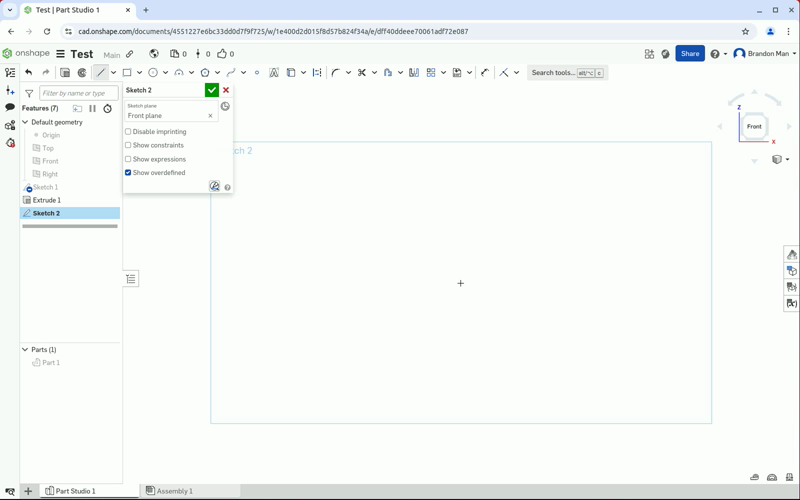
key_up(shift)
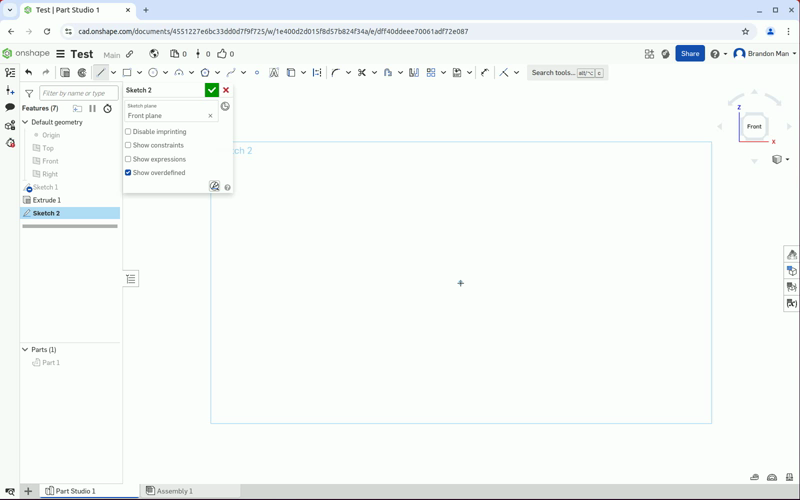
key_down(shift)
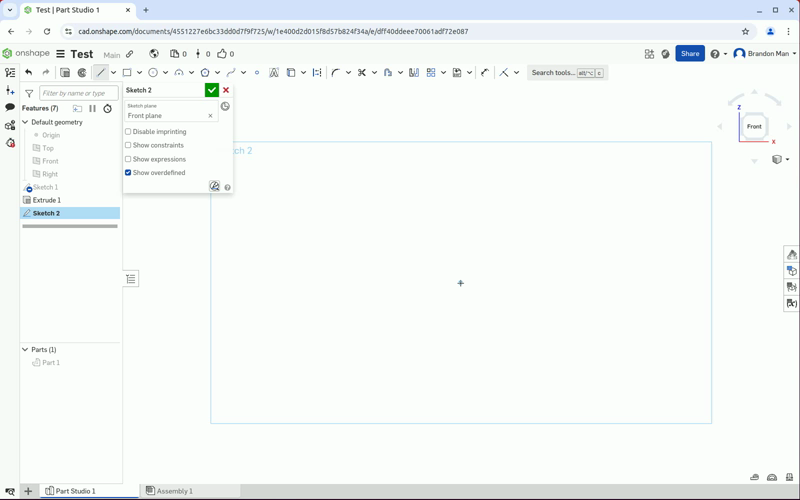
mouse_move(536, 282)
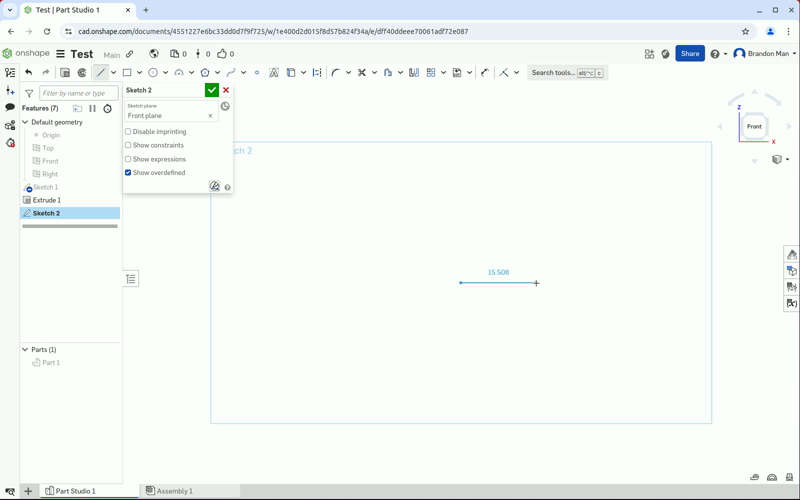
click(536, 282)
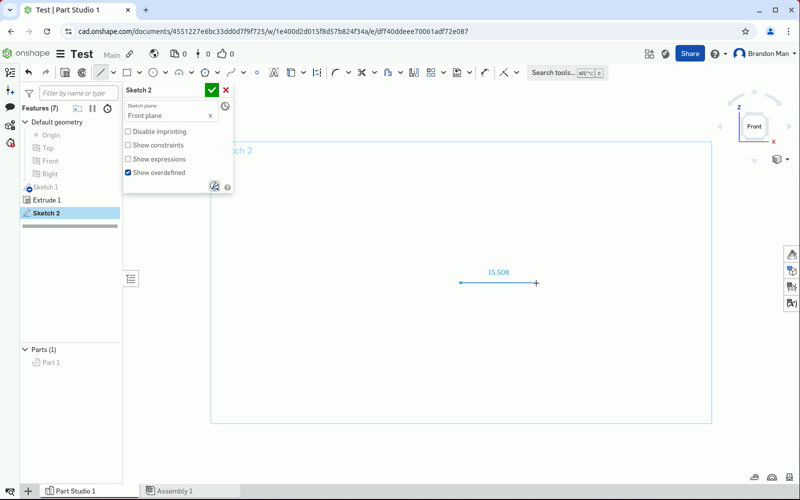
key_up(shift)
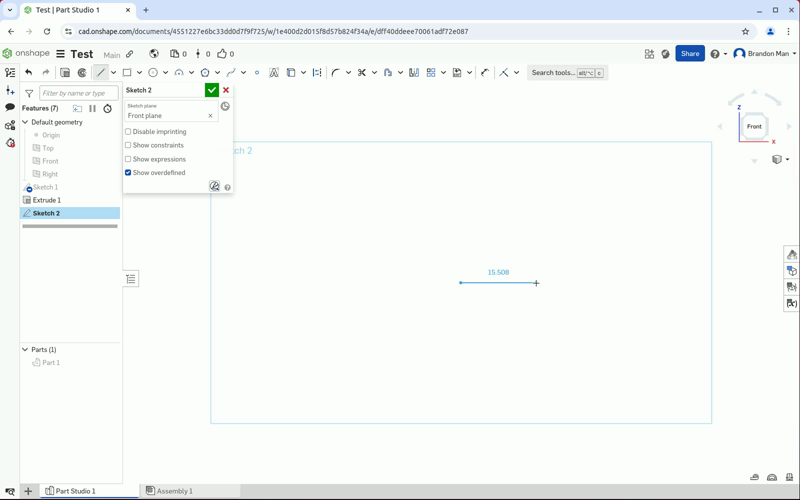
key_down(shift)
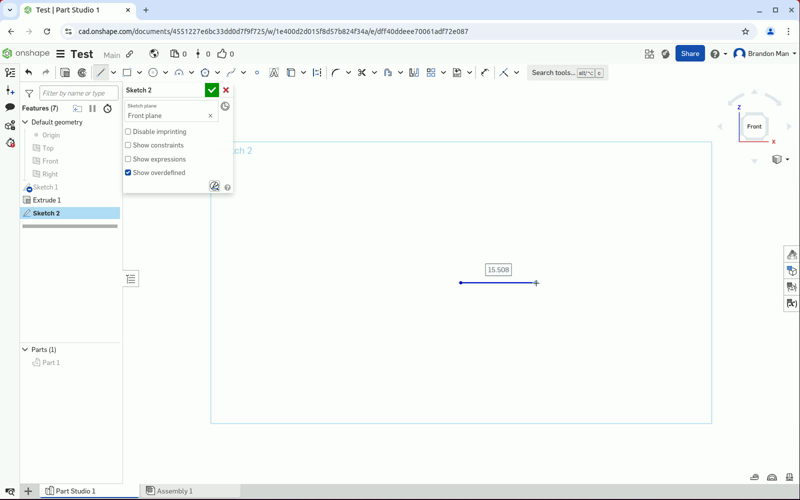
mouse_move(566, 282)
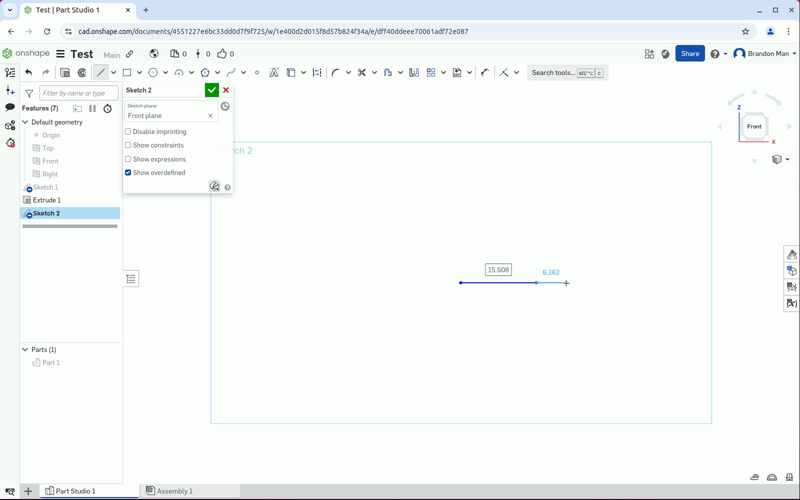
mouse_move(536, 264)
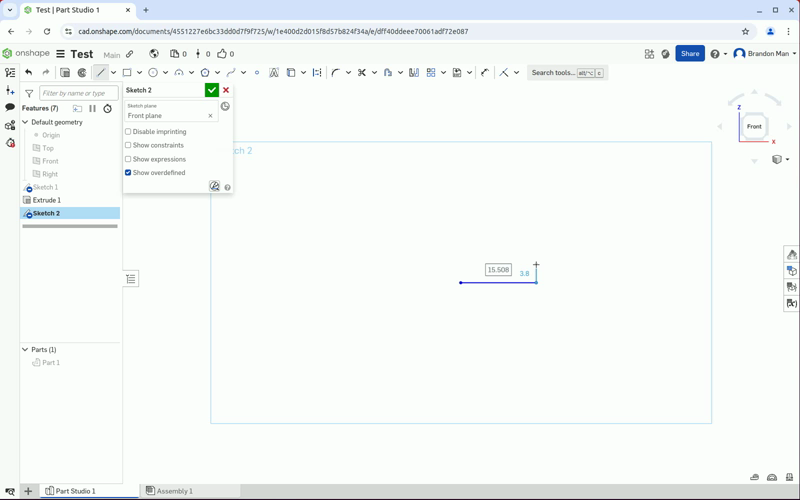
click(536, 264)
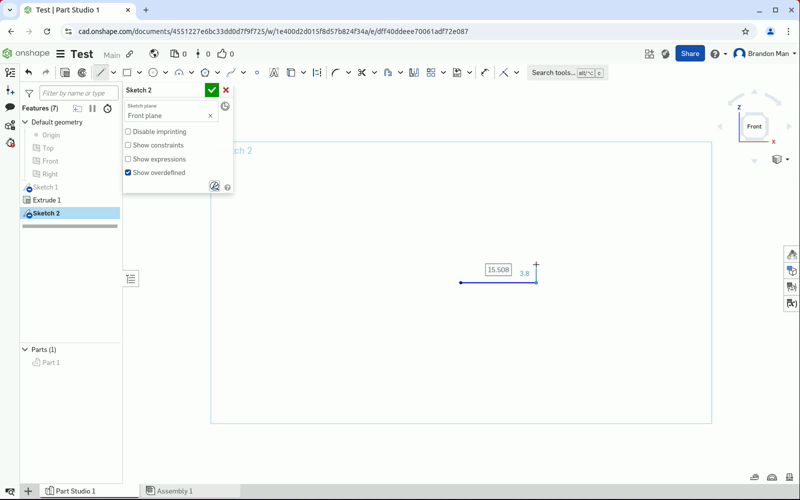
key_up(shift)
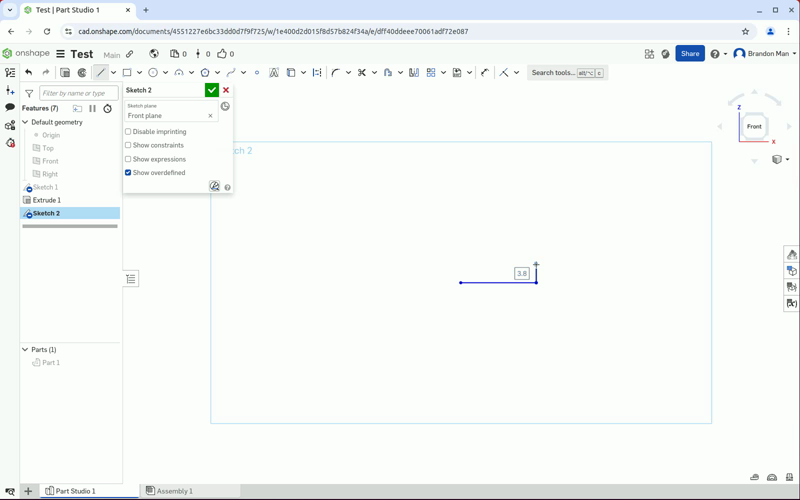
key_down(shift)
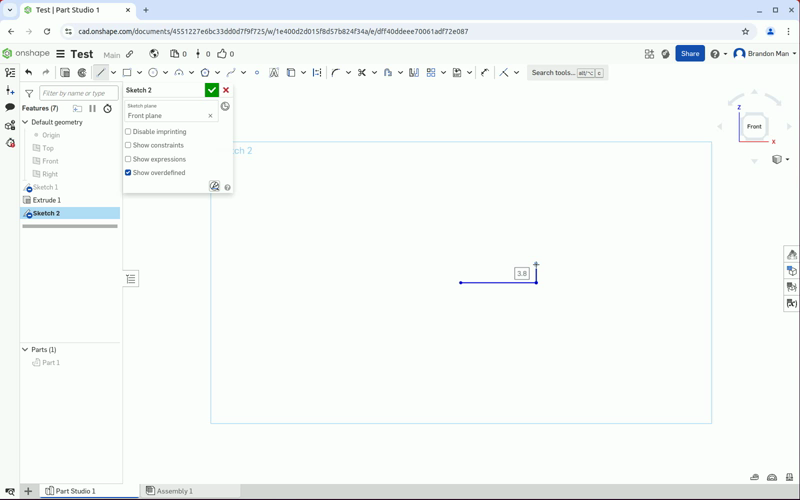
mouse_move(566, 264)
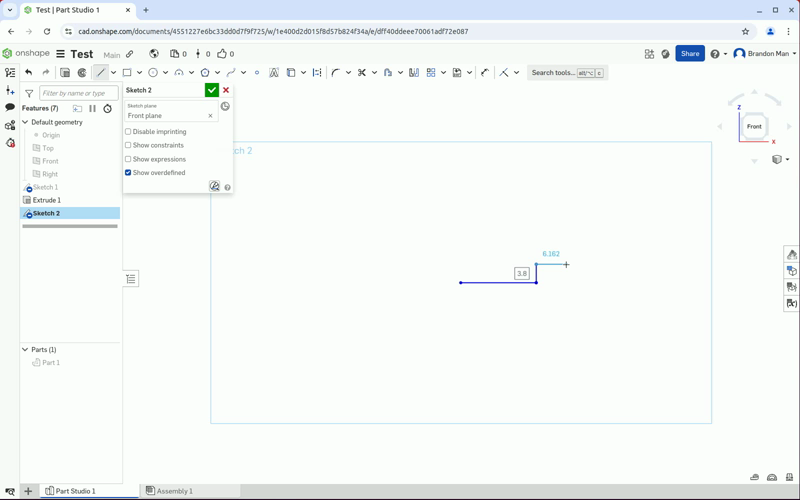
mouse_move(517, 264)
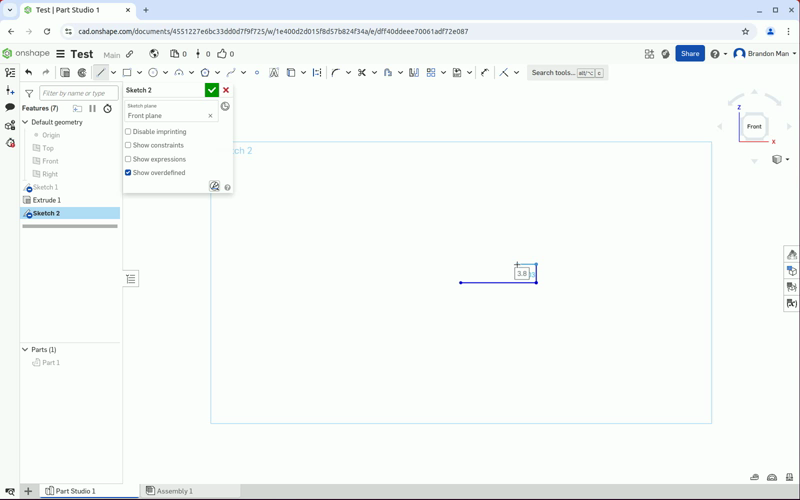
click(517, 264)
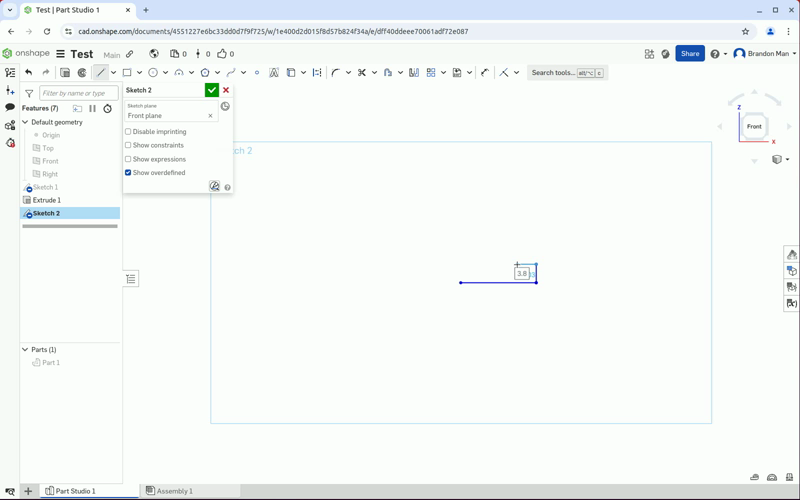
key_up(shift)
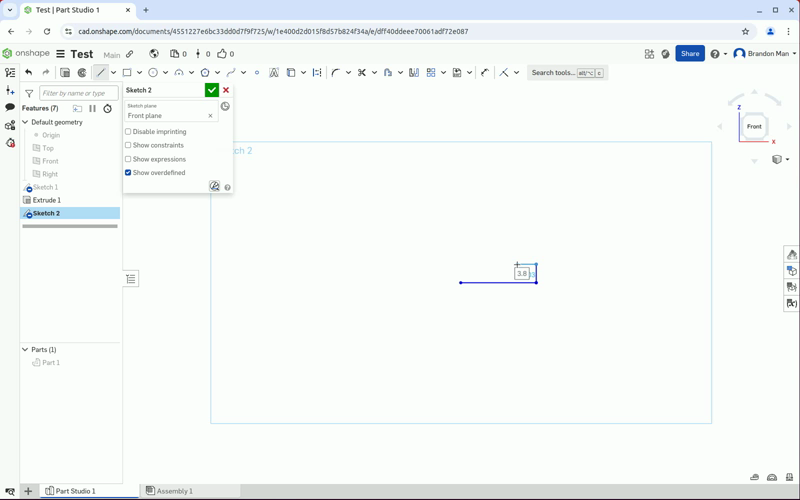
key_down(shift)
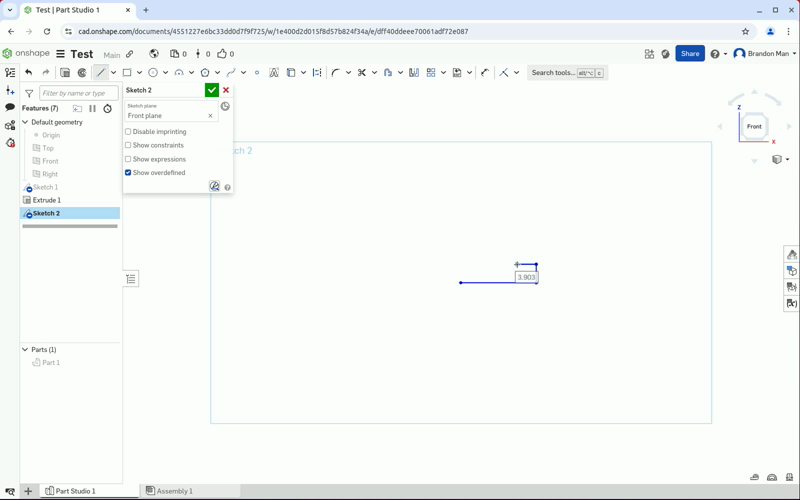
mouse_move(547, 264)
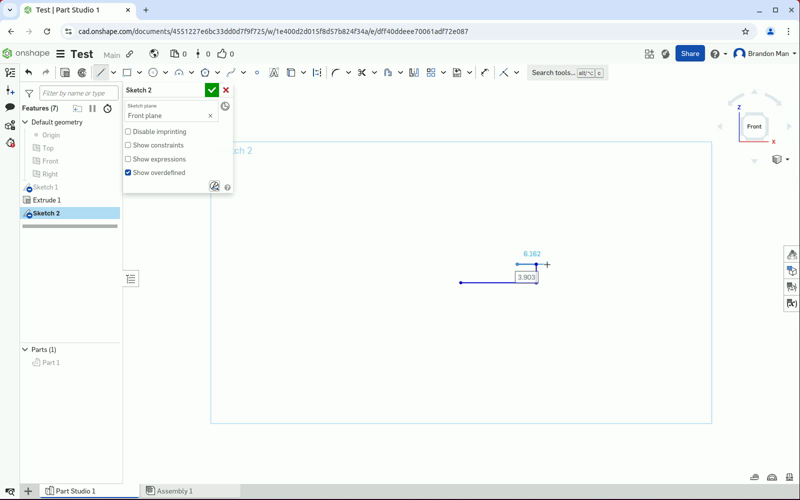
mouse_move(460, 264)
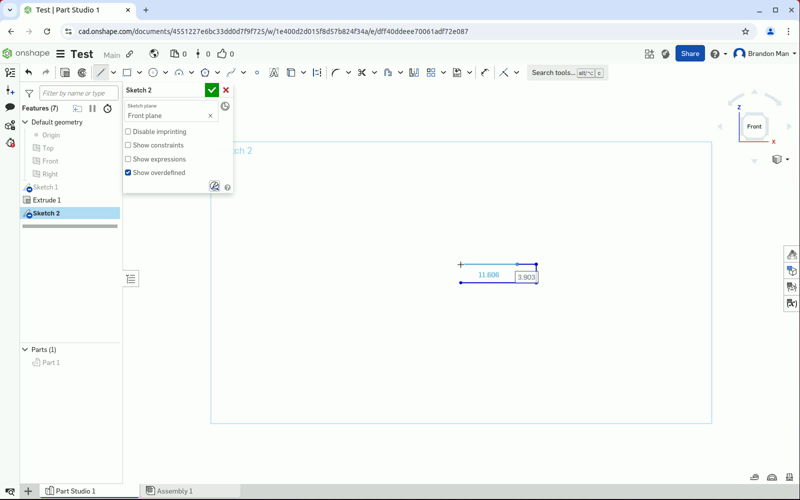
click(460, 264)
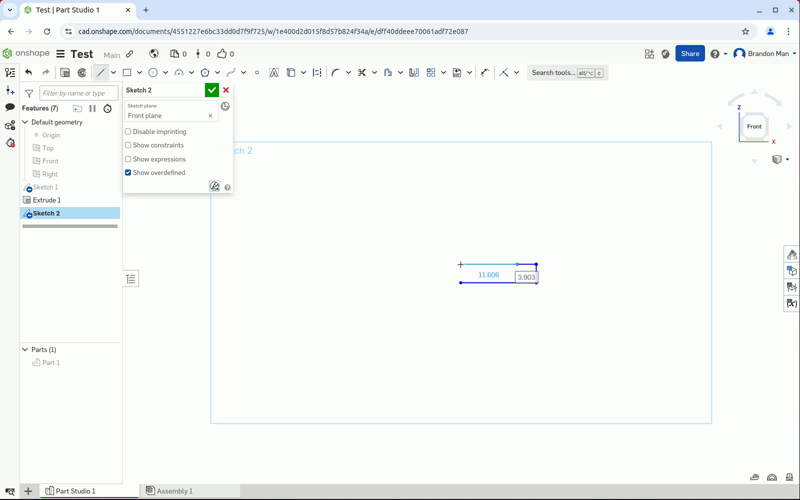
key_up(shift)
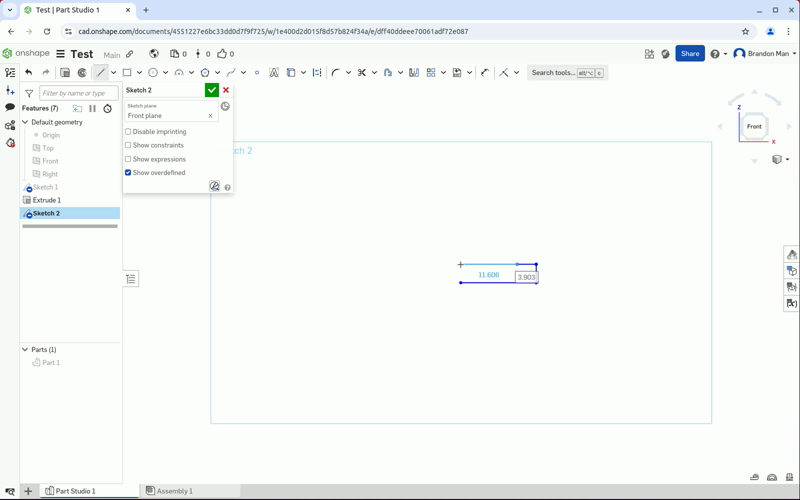
mouse_move(490, 264)
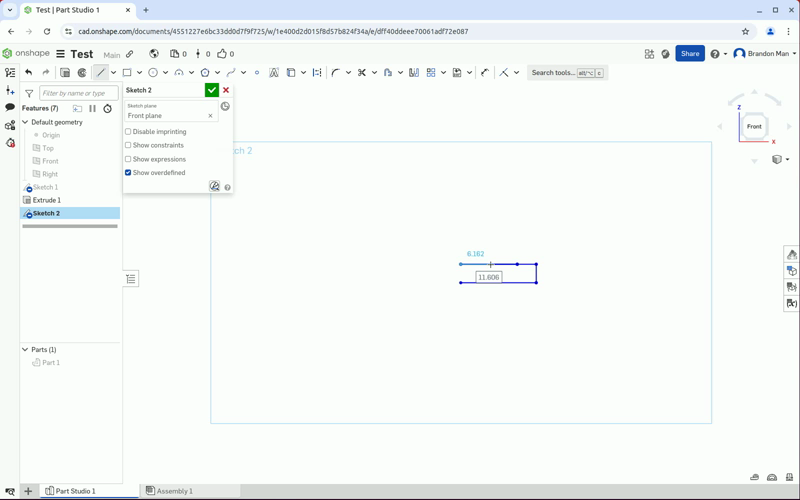
key_down(shift)
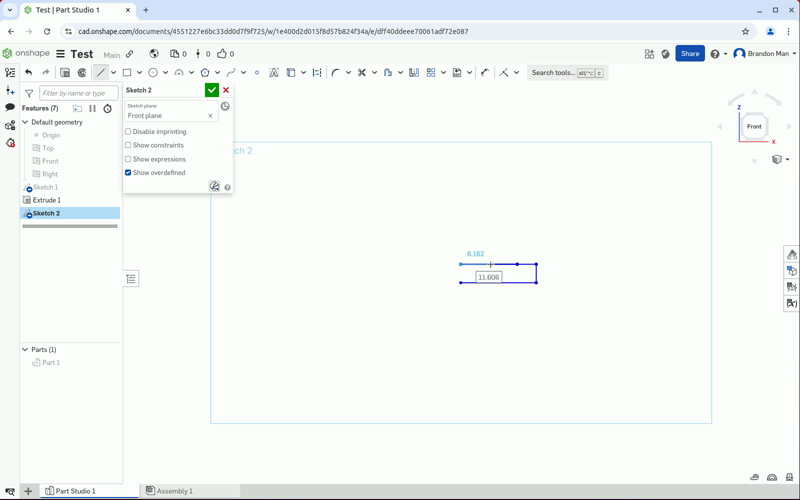
mouse_move(460, 282)
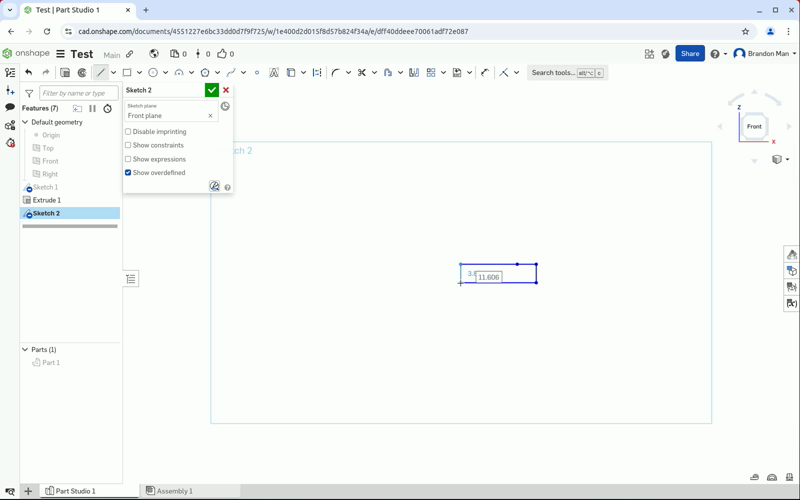
key_up(shift)
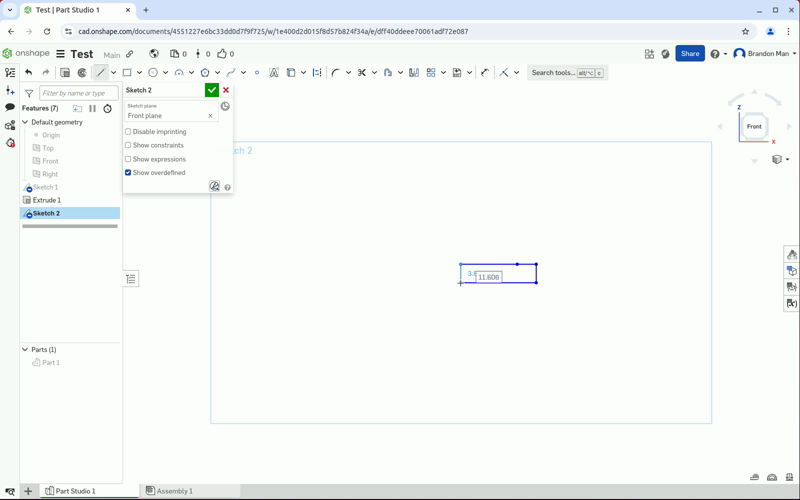
click(460, 282)
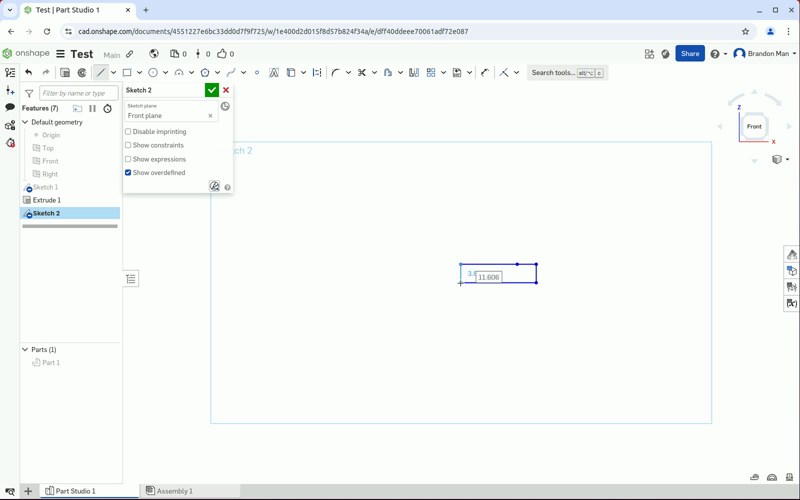
key(esc)
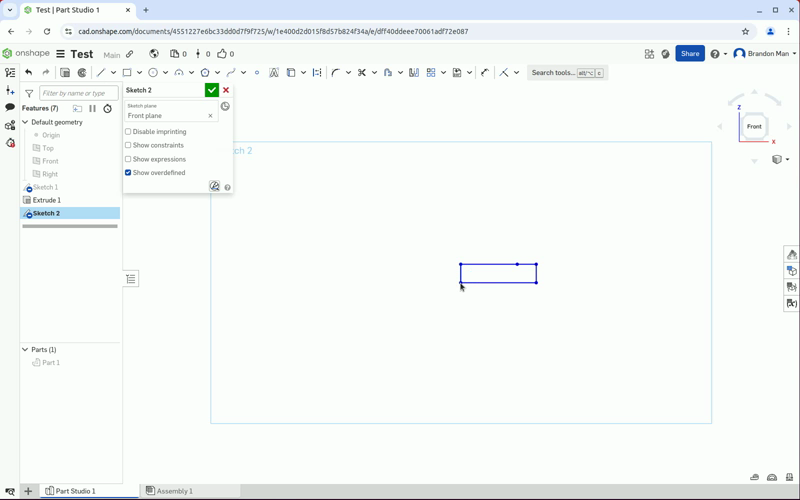
mouse_move(515, 279)
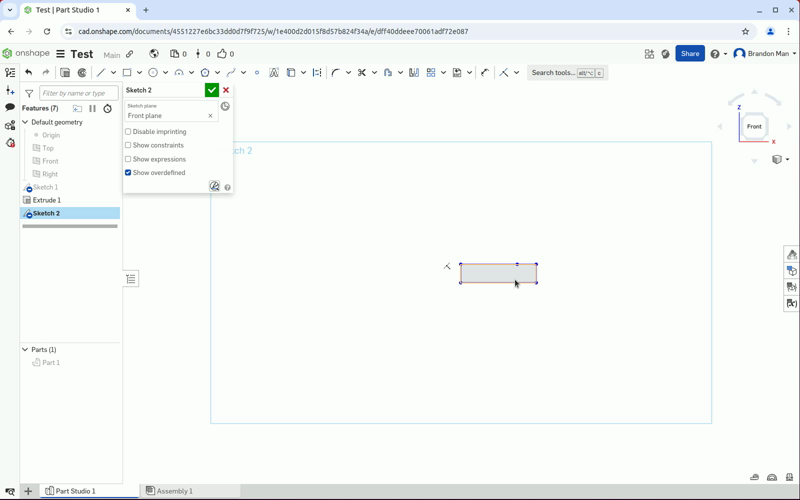
scroll(6)
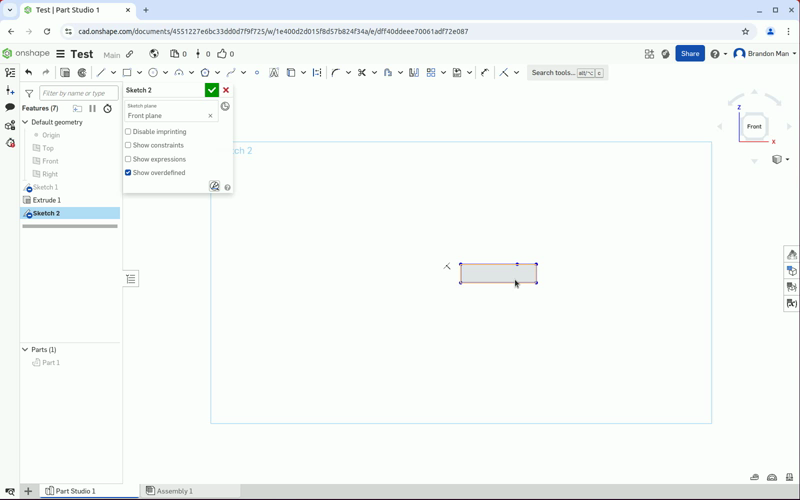
scroll(6)
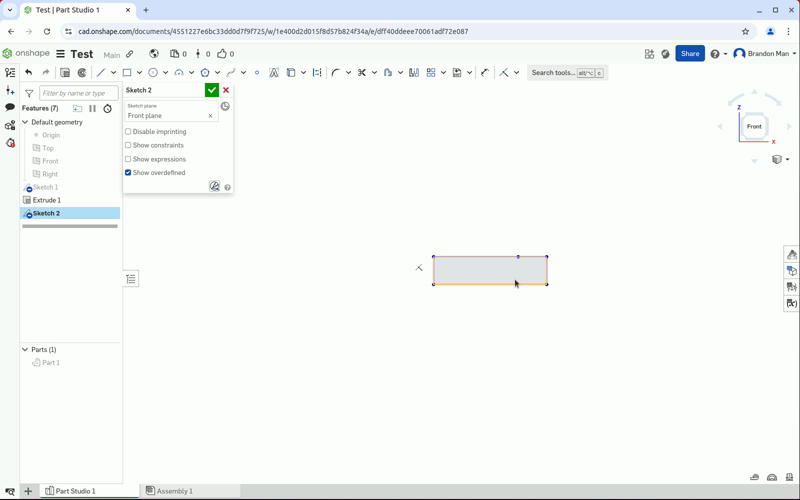
scroll(6)
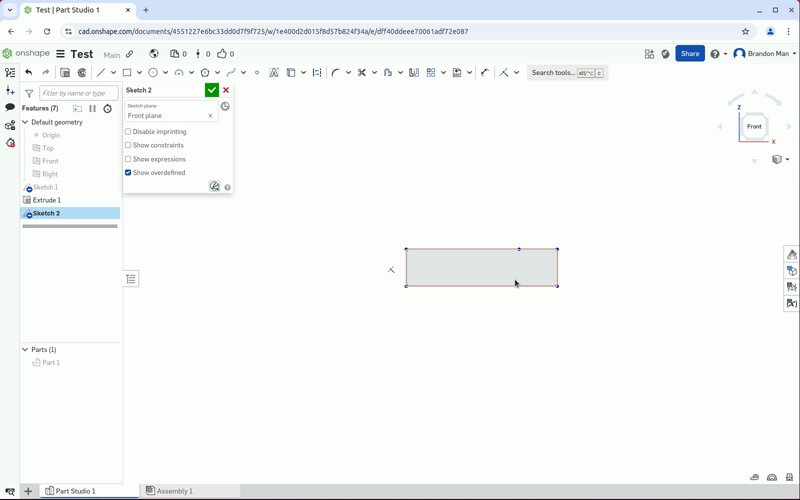
scroll(6)
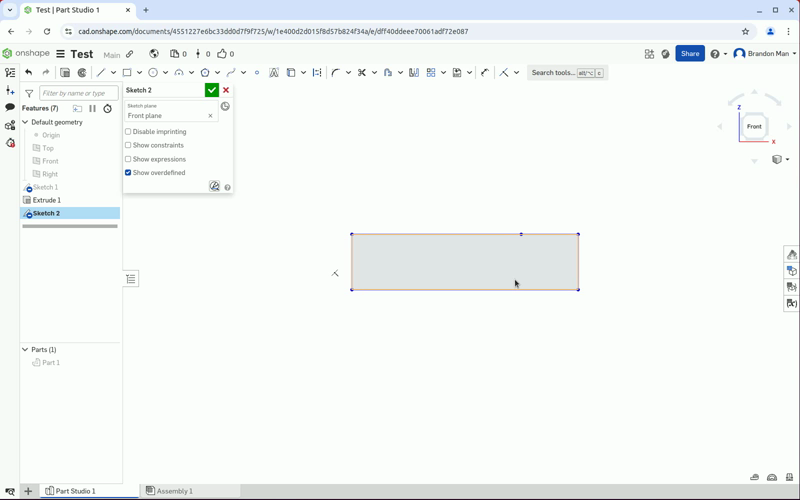
scroll(6)
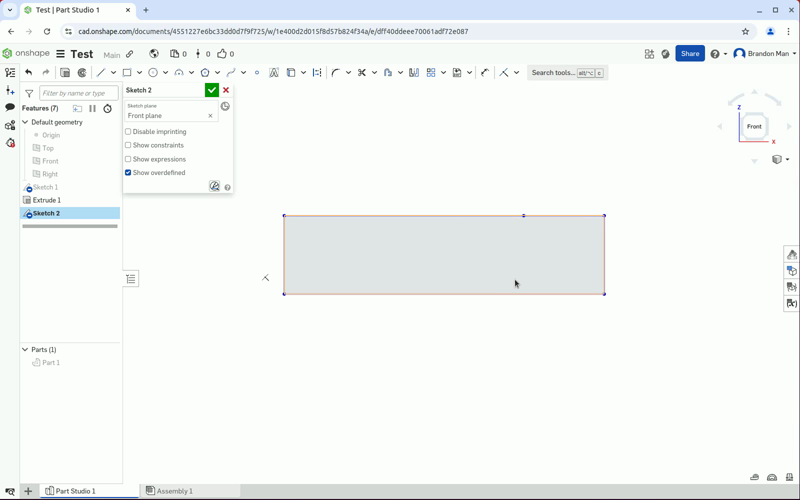
scroll(6)
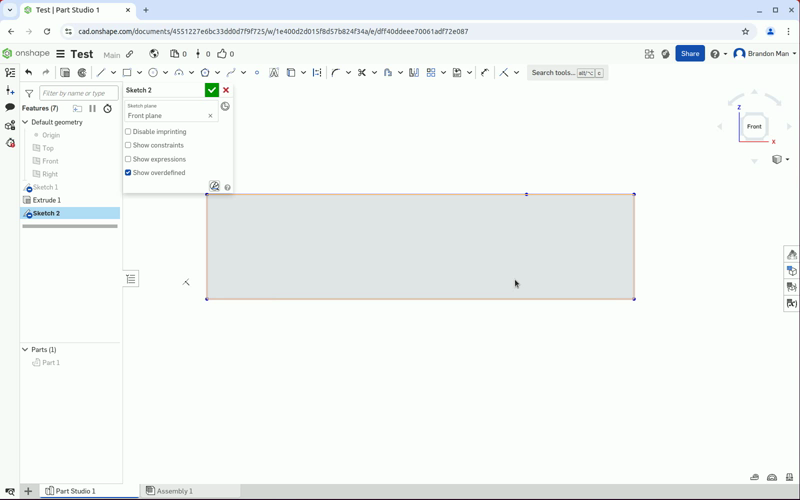
scroll(6)
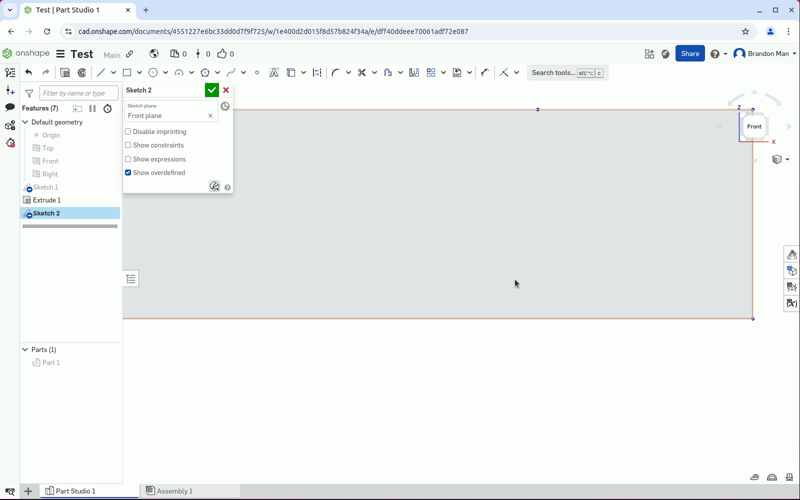
click(515, 279)
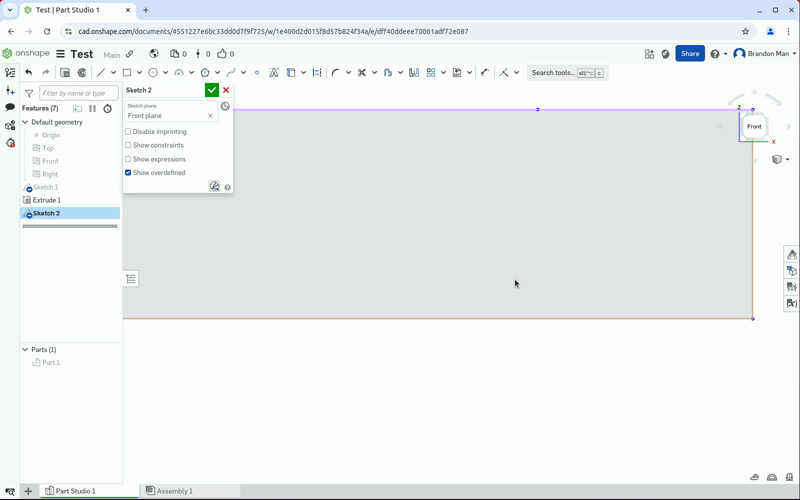
scroll(-6)
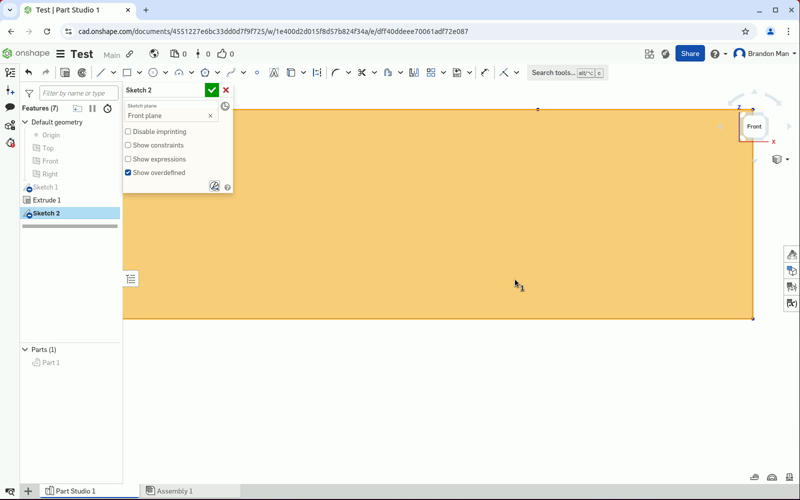
scroll(-6)
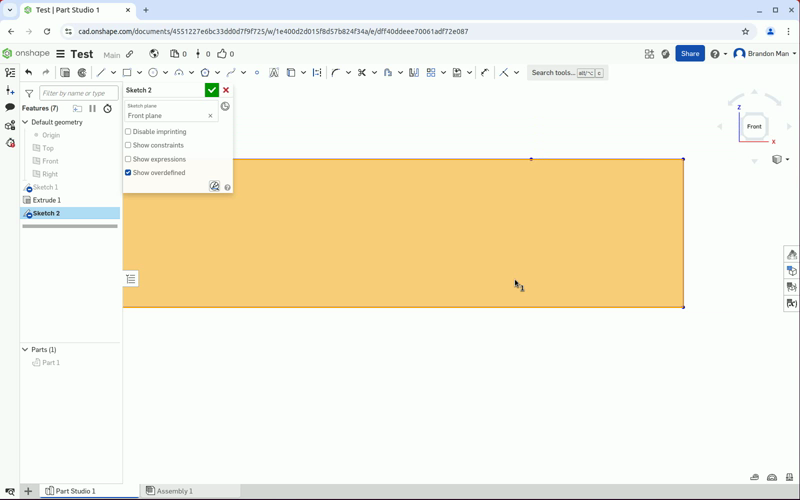
scroll(-6)
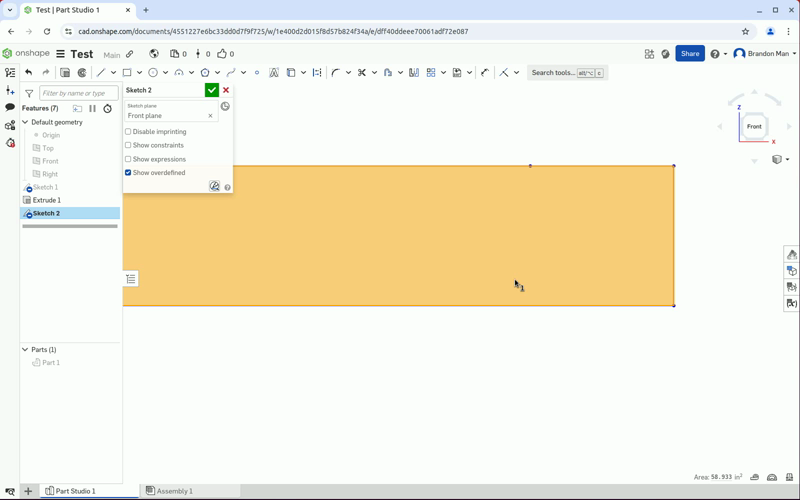
scroll(-6)
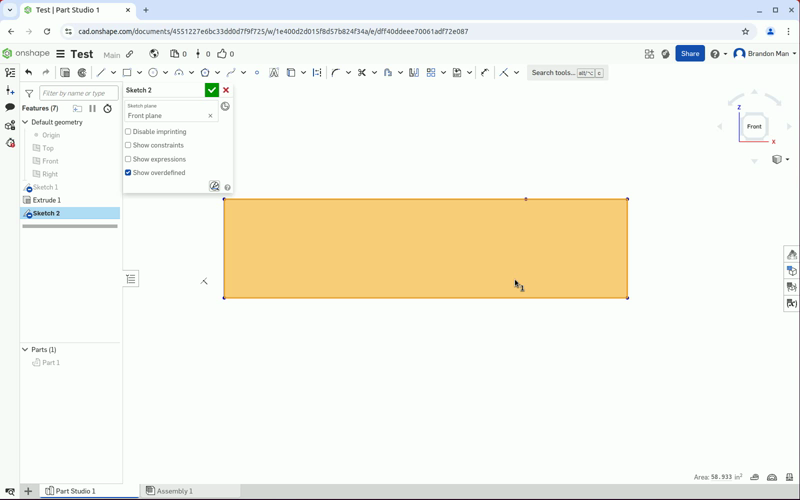
scroll(-6)
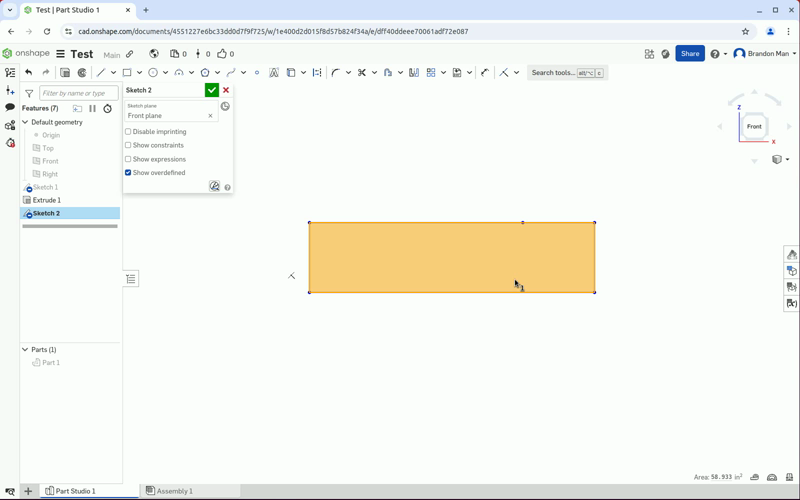
scroll(-6)
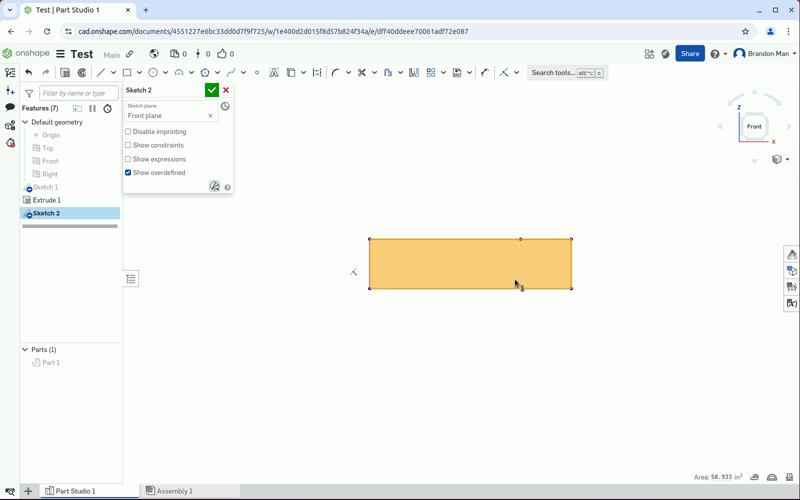
scroll(-6)
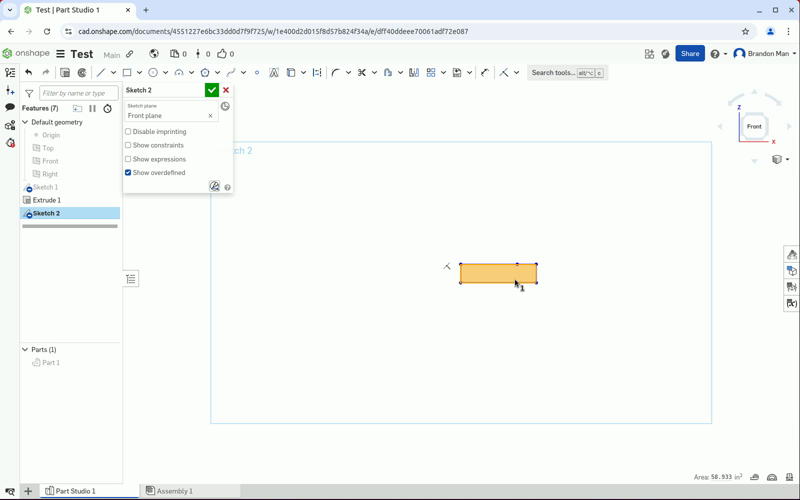
mouse_move(73, 352)
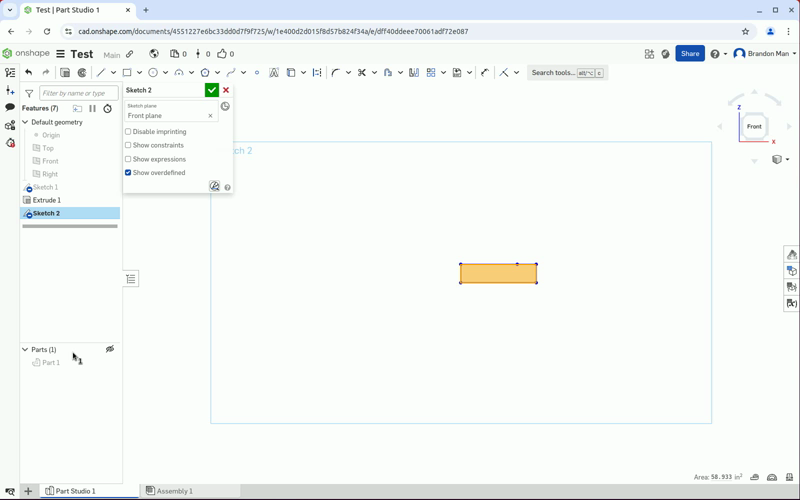
key(shift+y)
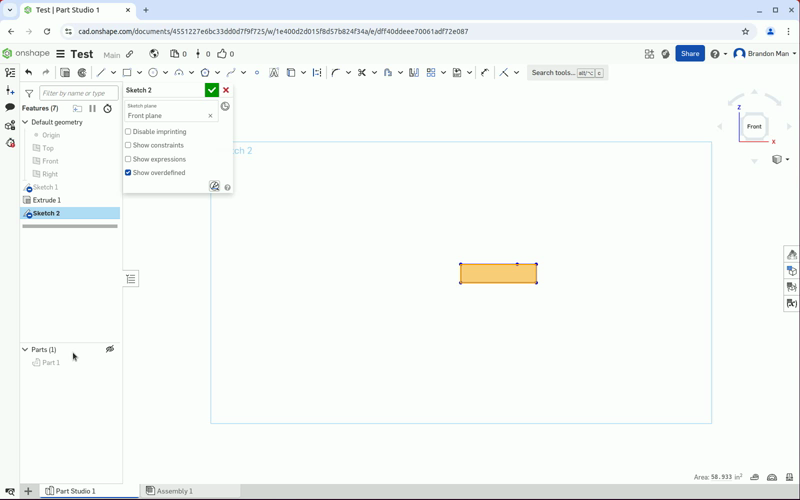
key(shift+e)
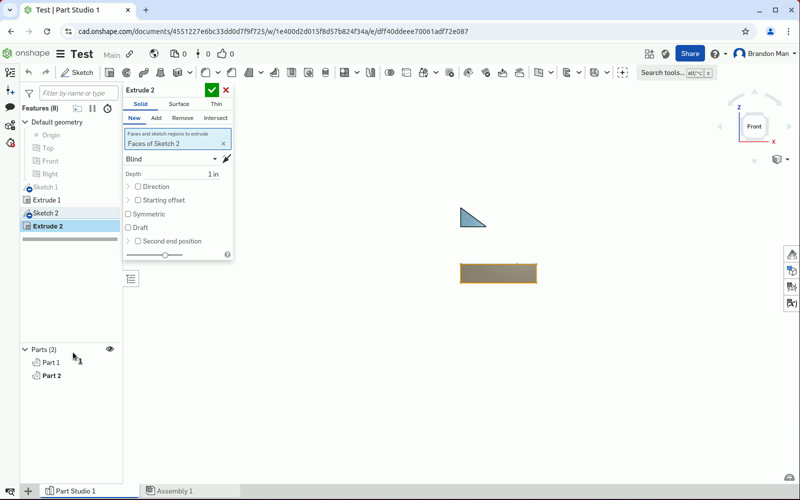
mouse_move(143, 106)
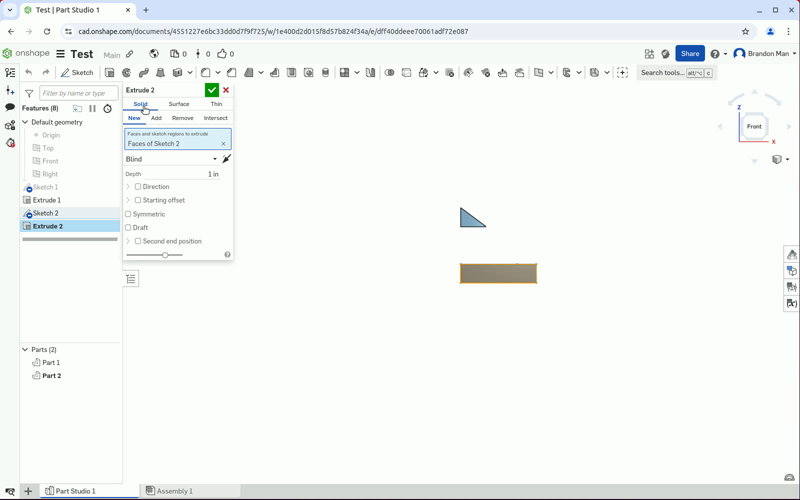
click(143, 106)
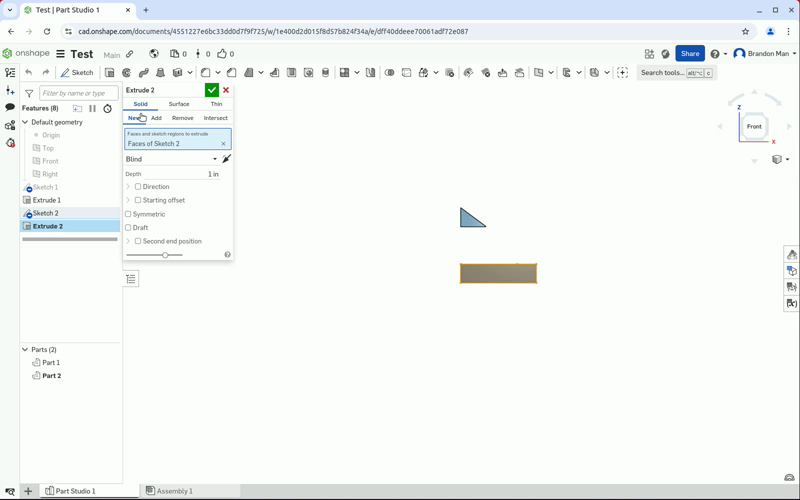
mouse_move(137, 120)
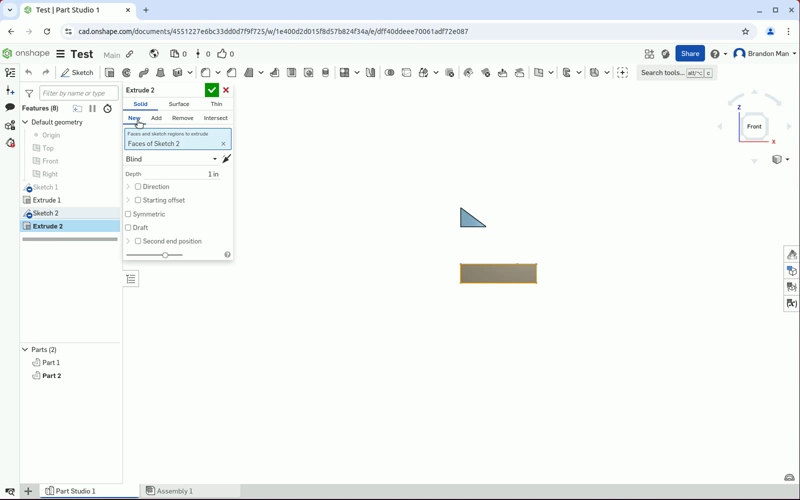
click(137, 120)
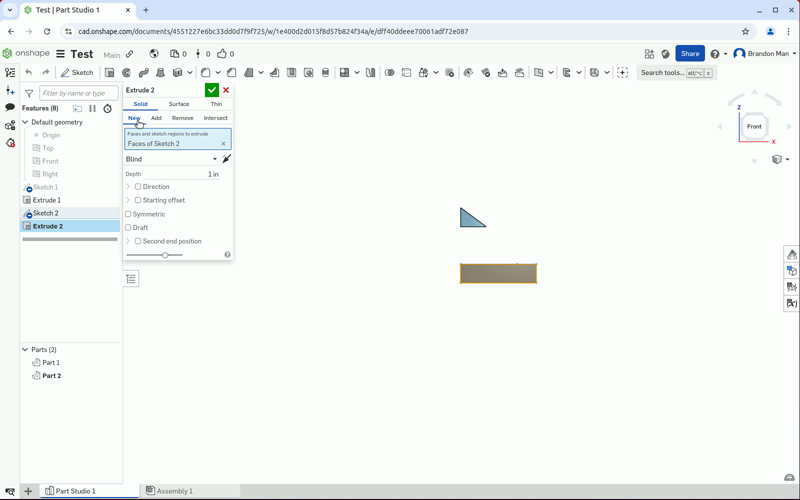
key(tab, 4)
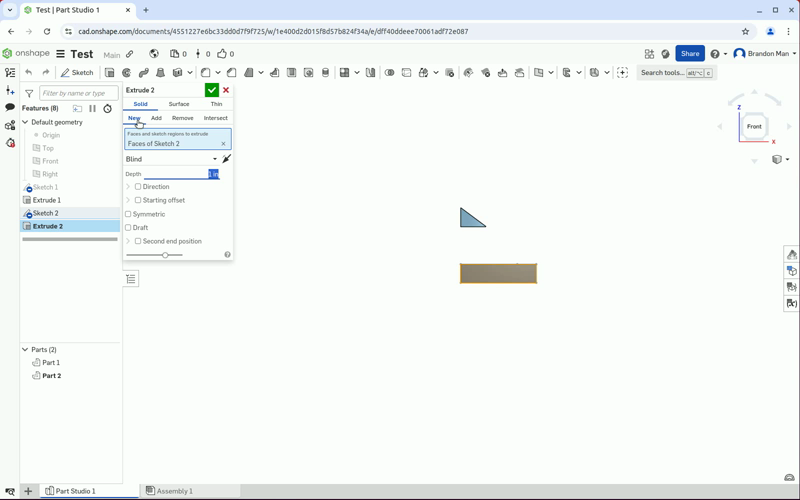
text(23.108)
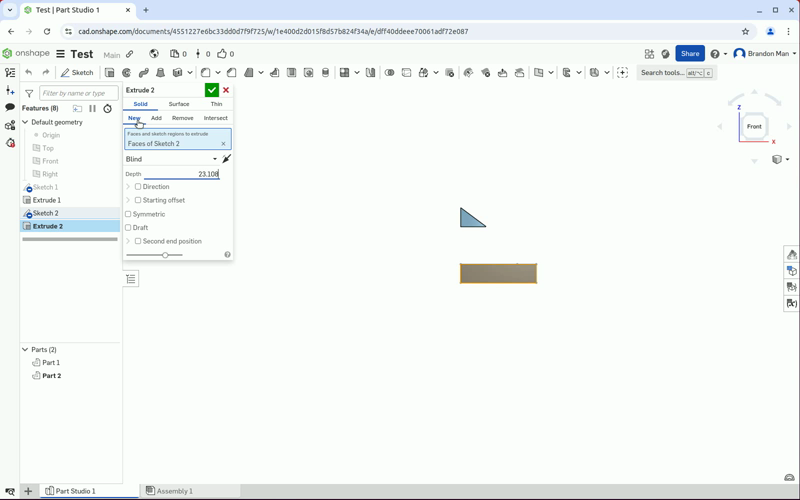
key(enter)
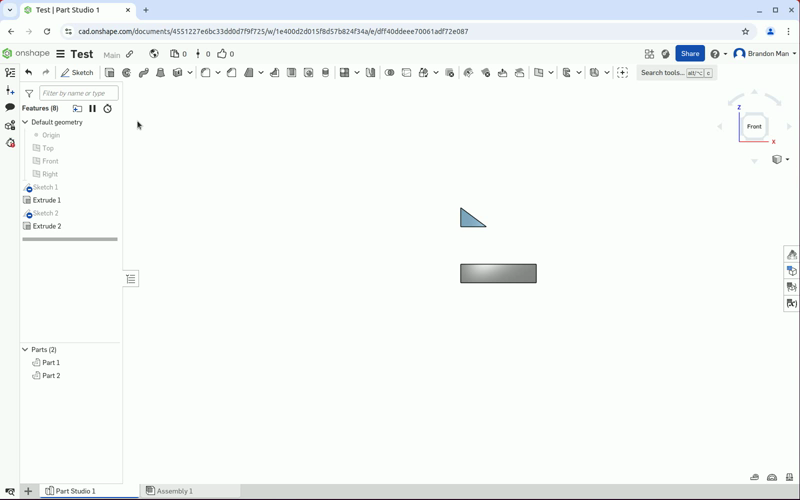
key(shift+h)
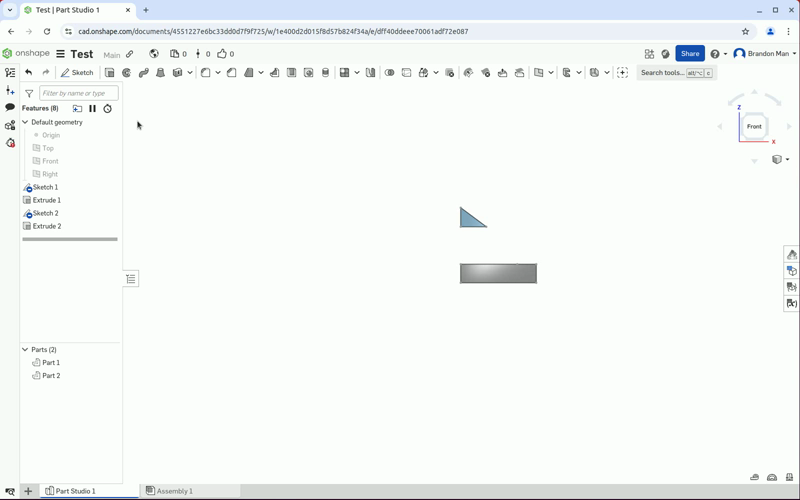
key(shift+h)
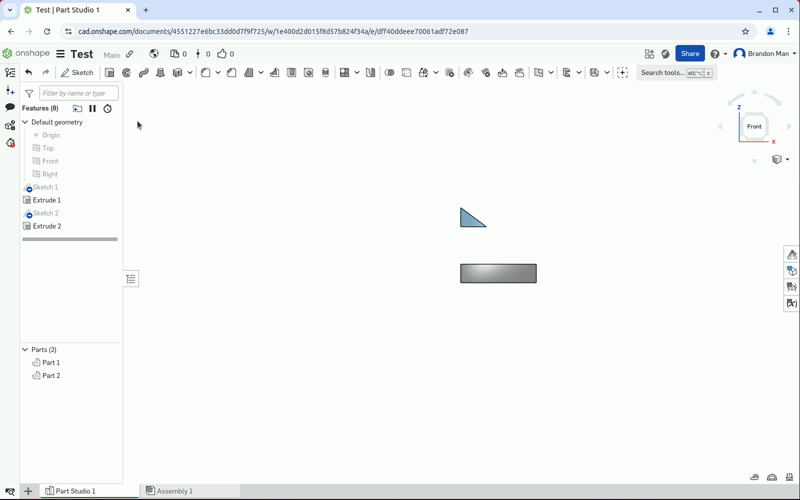
mouse_move(73, 189)
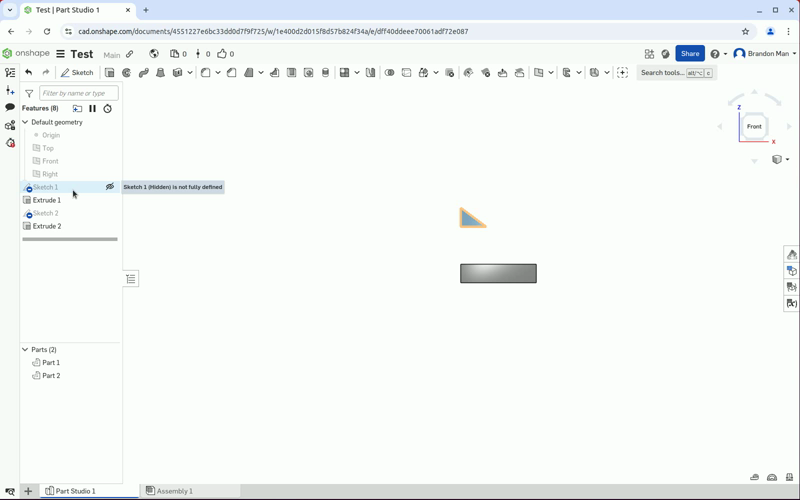
click(73, 189)
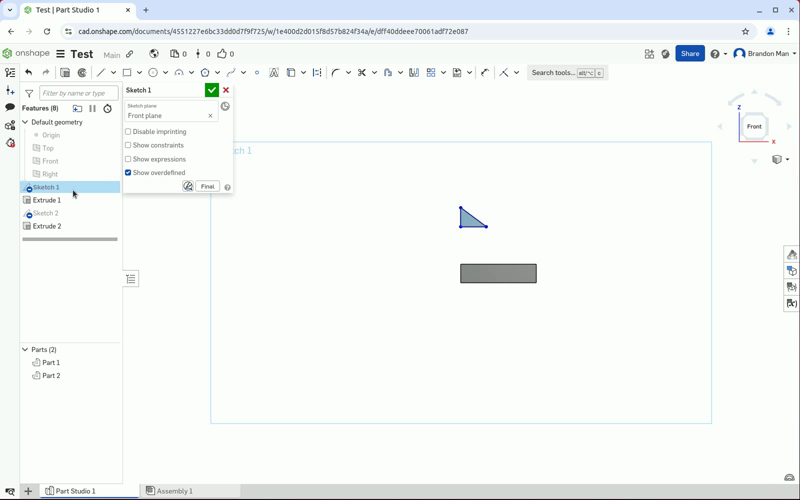
mouse_move(229, 92)
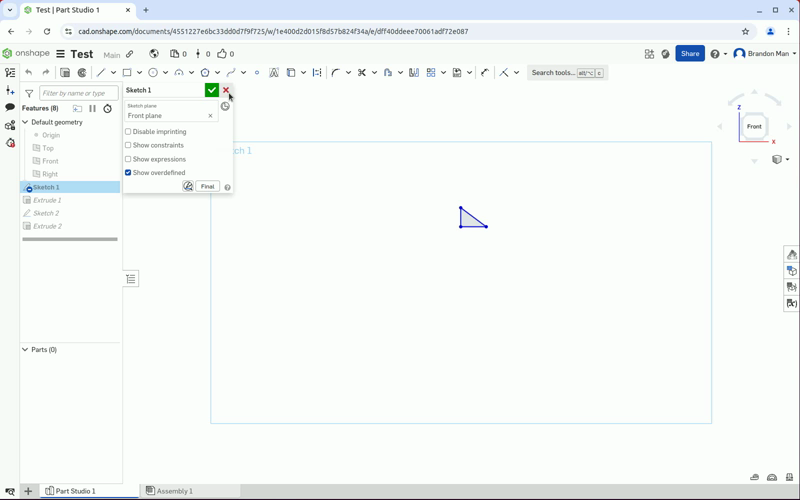
click(229, 92)
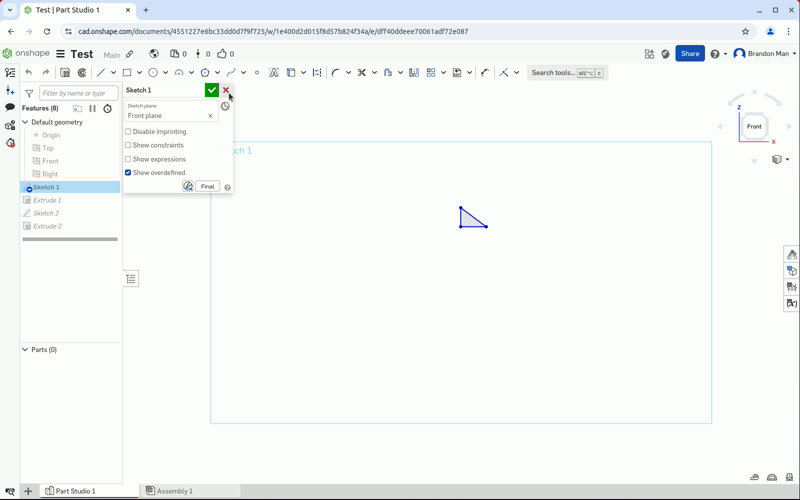
key(shift+s)
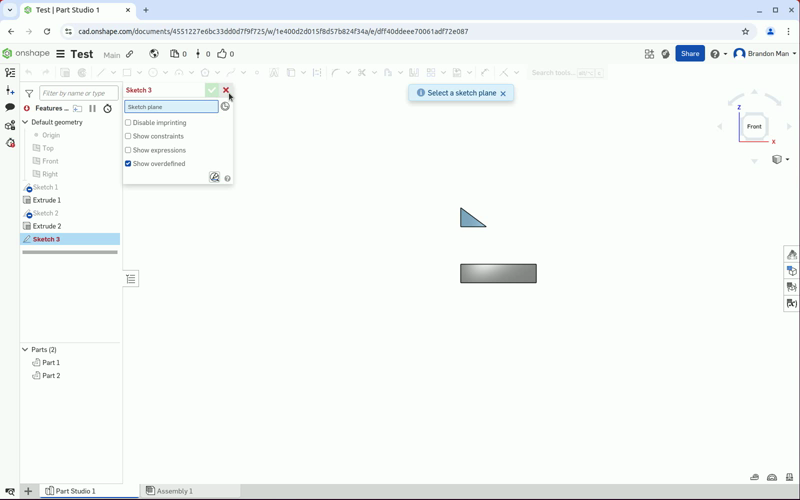
mouse_move(73, 163)
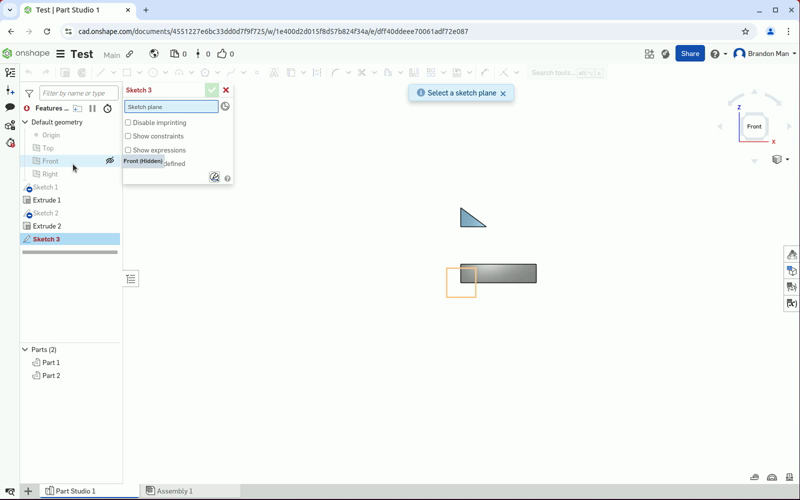
click(73, 163)
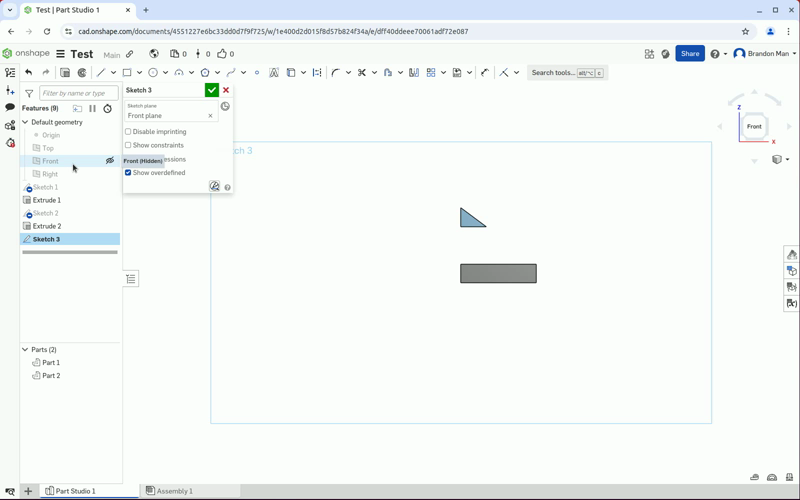
mouse_move(73, 352)
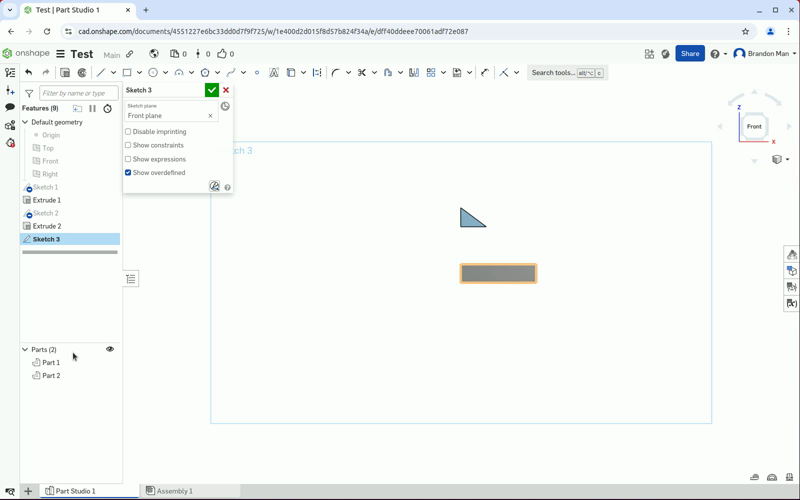
key(y)
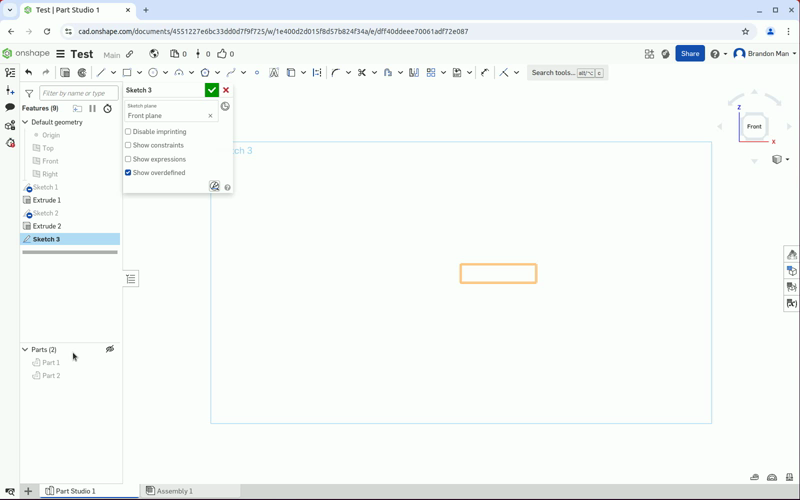
key(l)
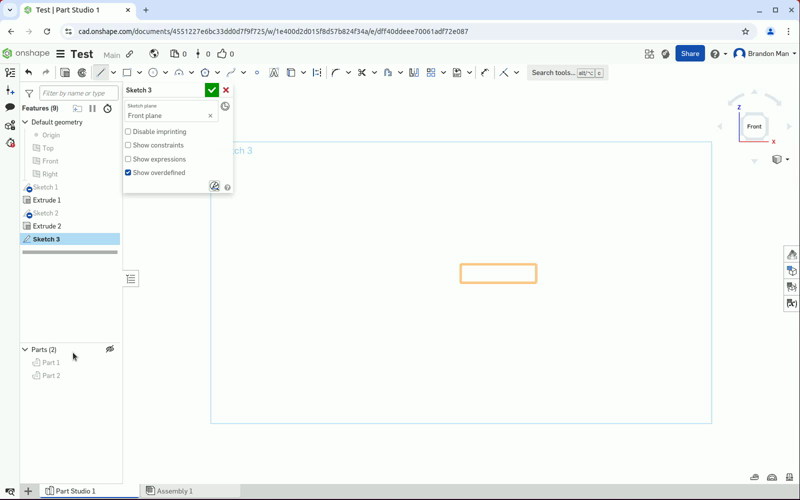
key_down(shift)
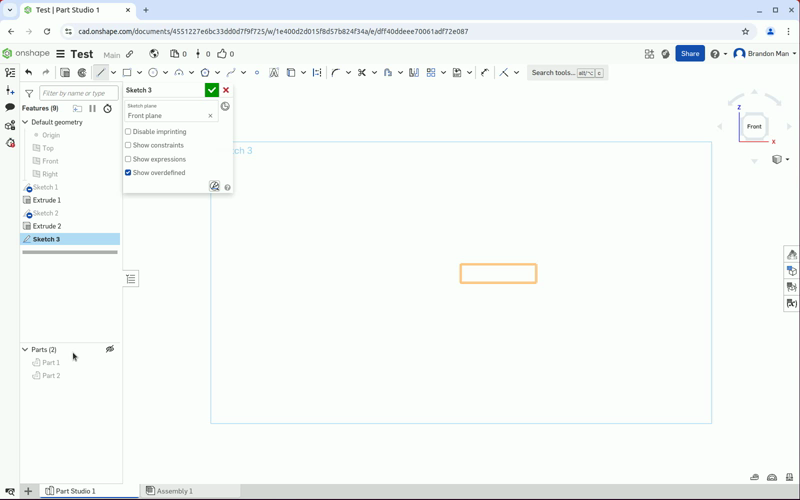
mouse_move(516, 264)
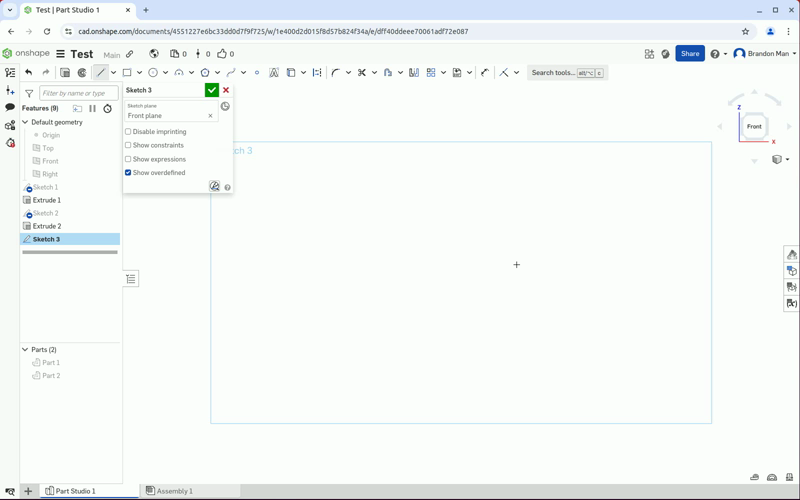
click(516, 264)
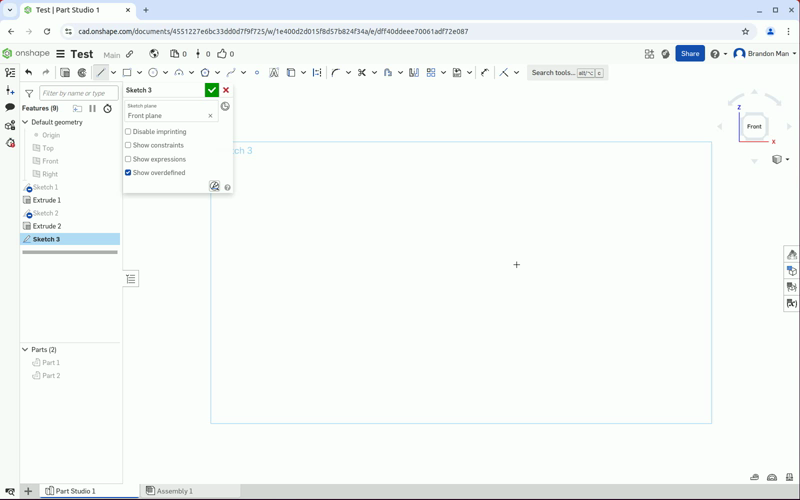
key_up(shift)
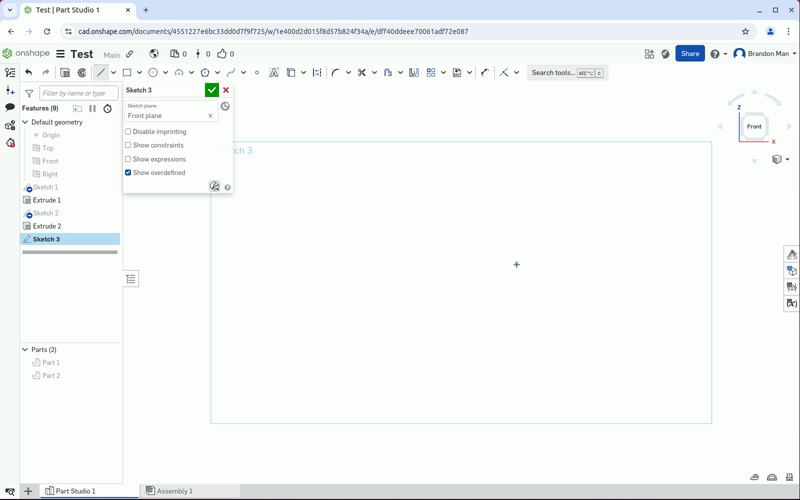
key_down(shift)
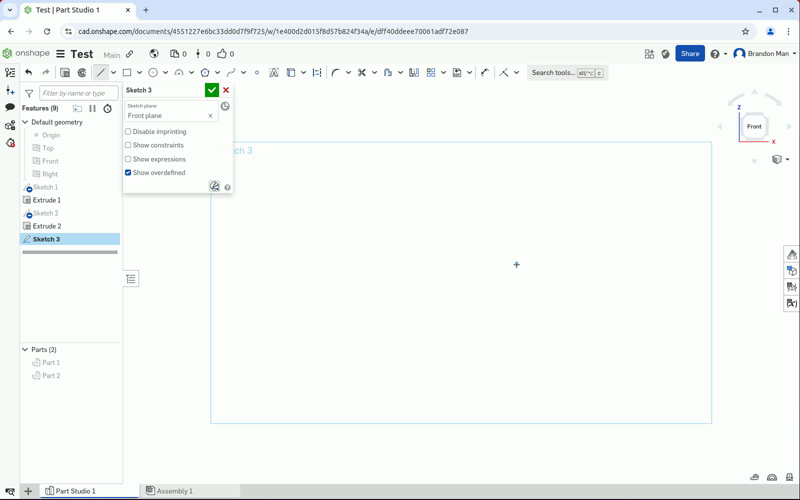
mouse_move(546, 264)
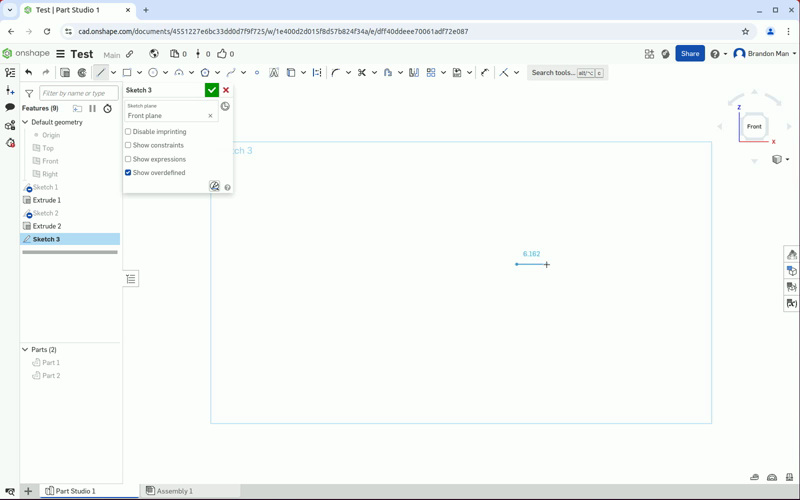
mouse_move(536, 264)
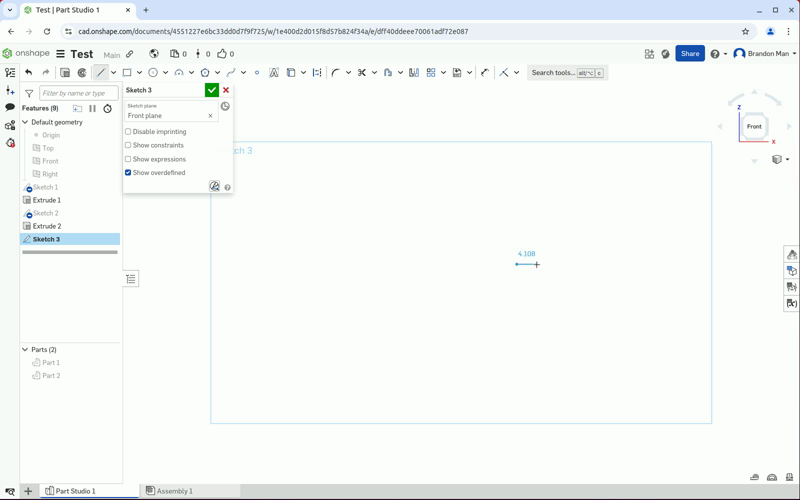
click(536, 264)
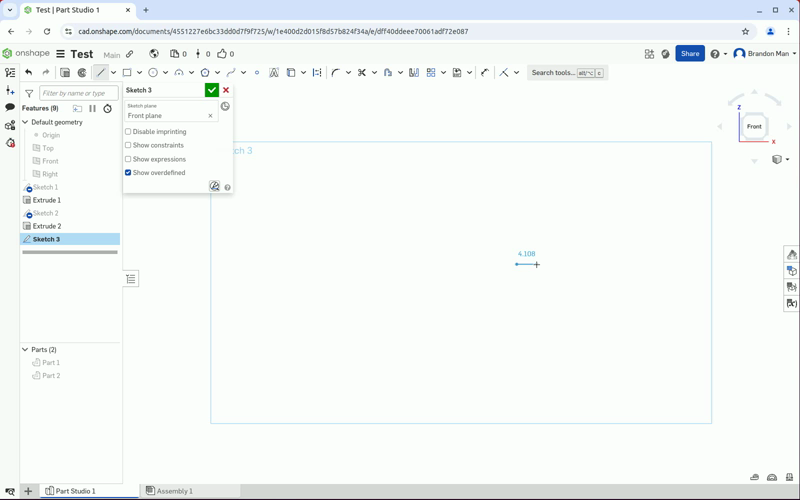
key_up(shift)
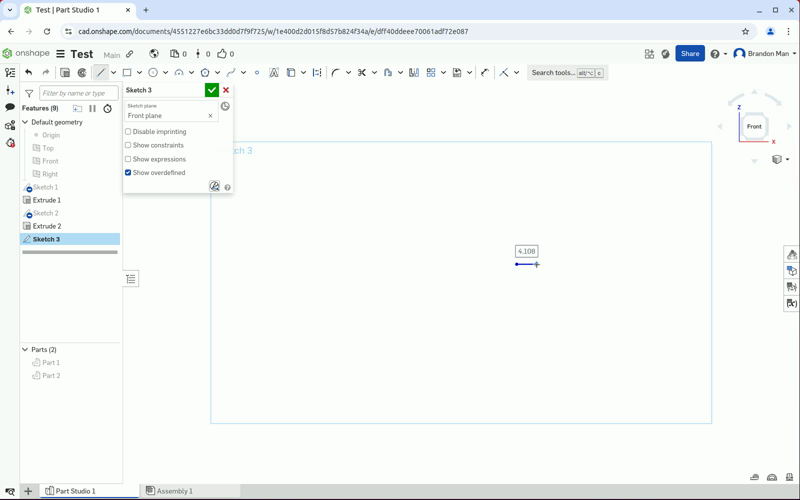
key_down(shift)
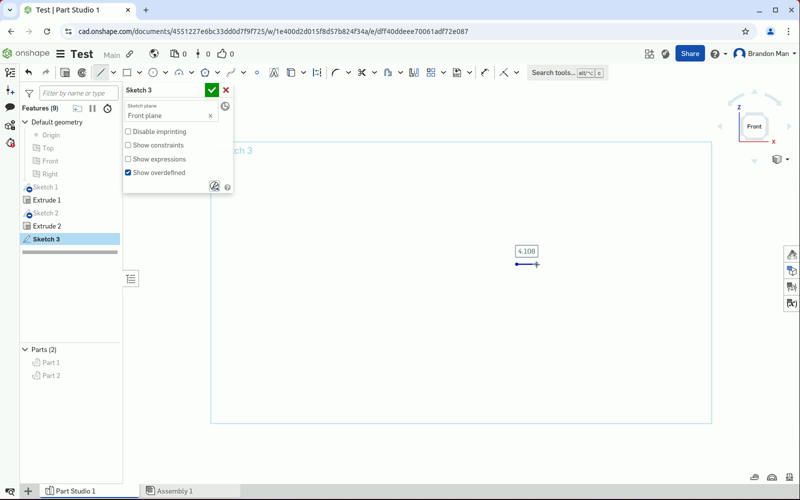
mouse_move(566, 264)
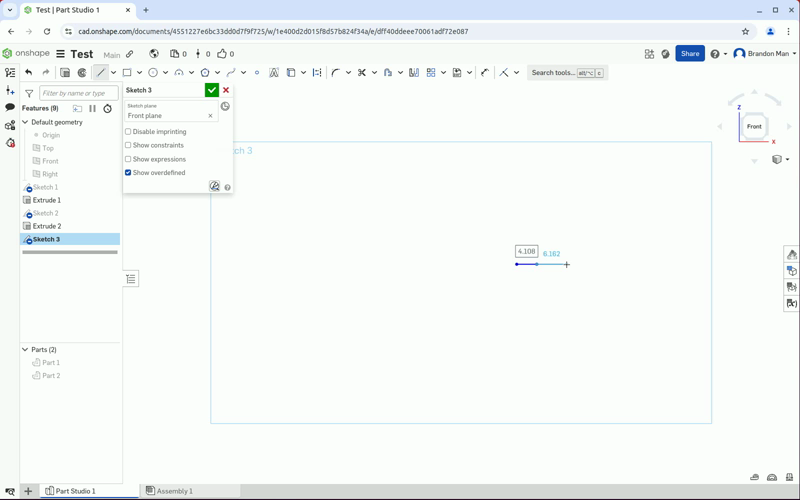
mouse_move(516, 249)
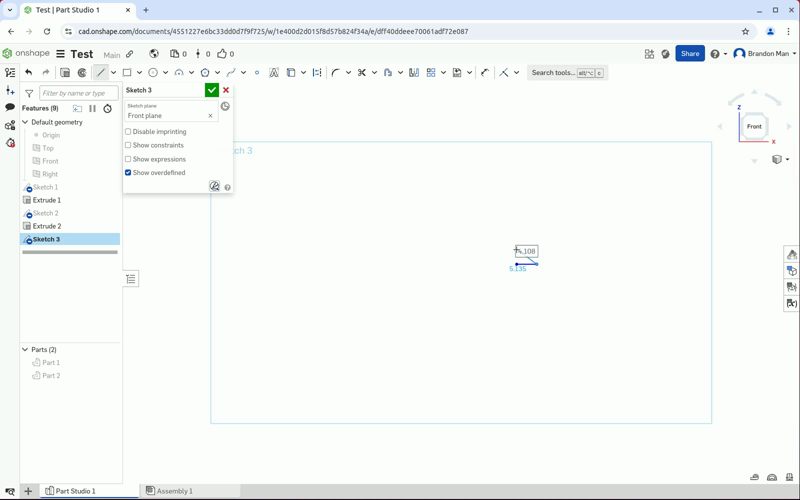
click(516, 249)
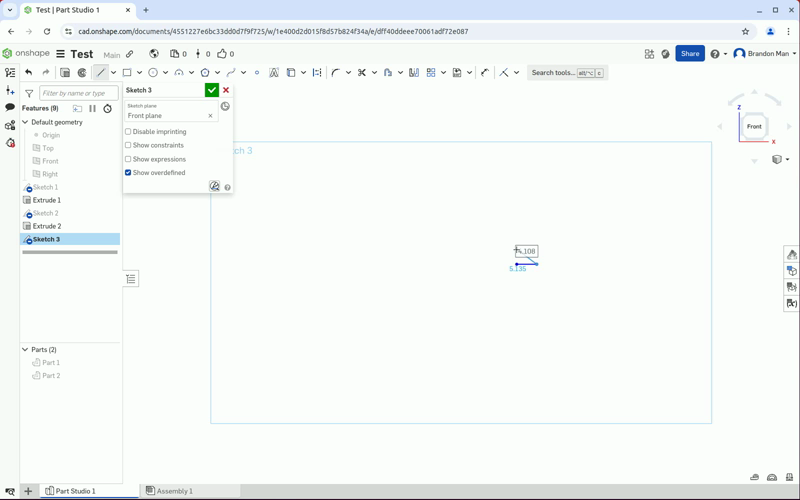
key_up(shift)
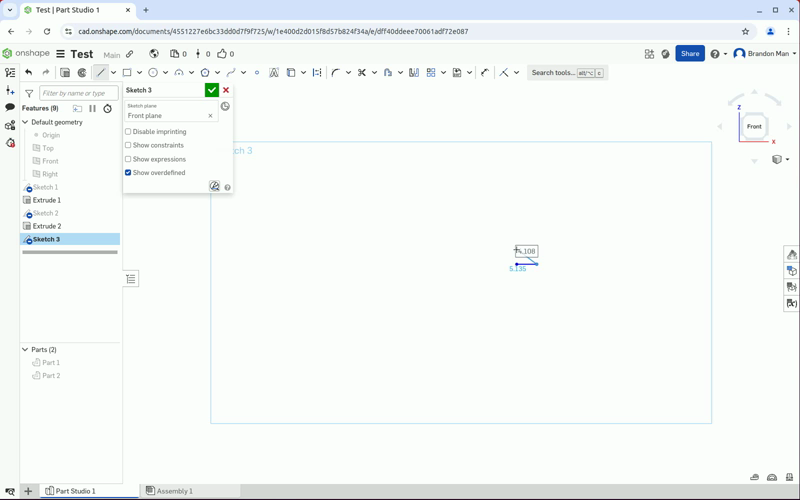
mouse_move(546, 249)
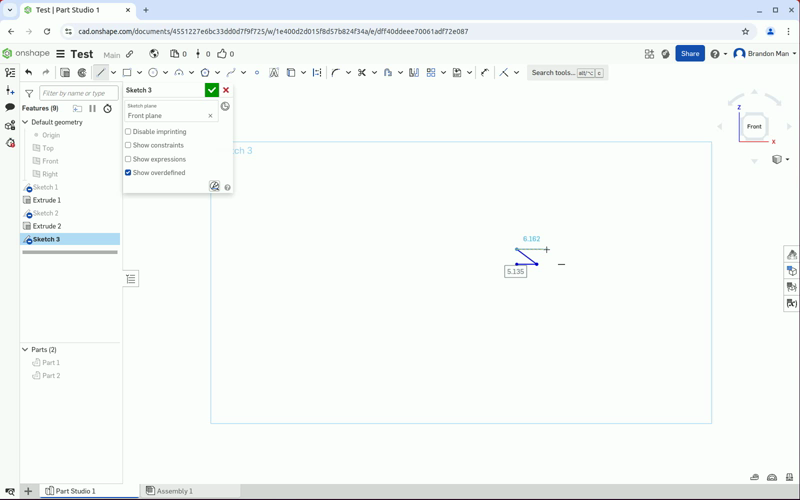
key_down(shift)
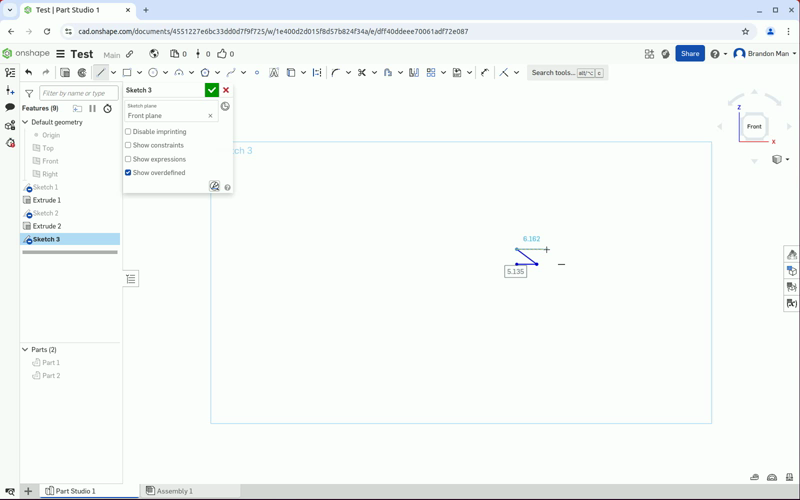
mouse_move(516, 264)
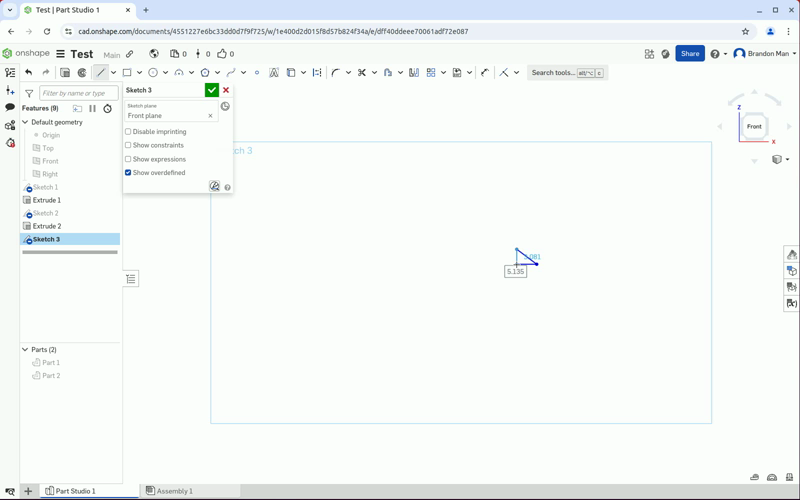
key_up(shift)
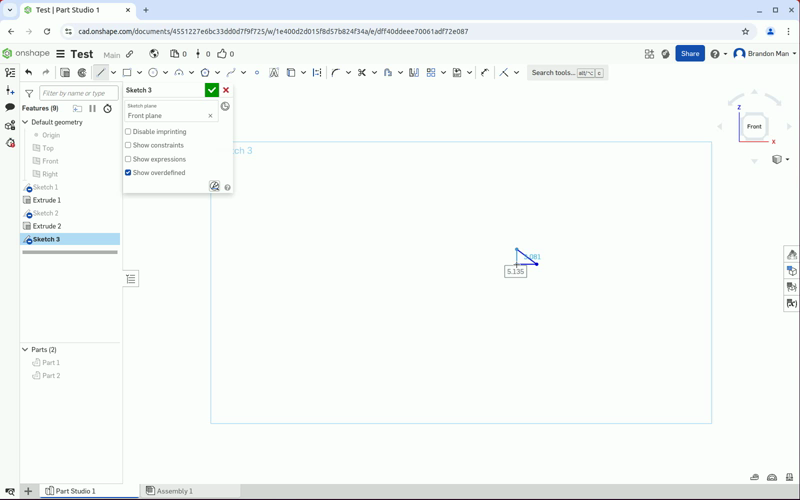
click(516, 264)
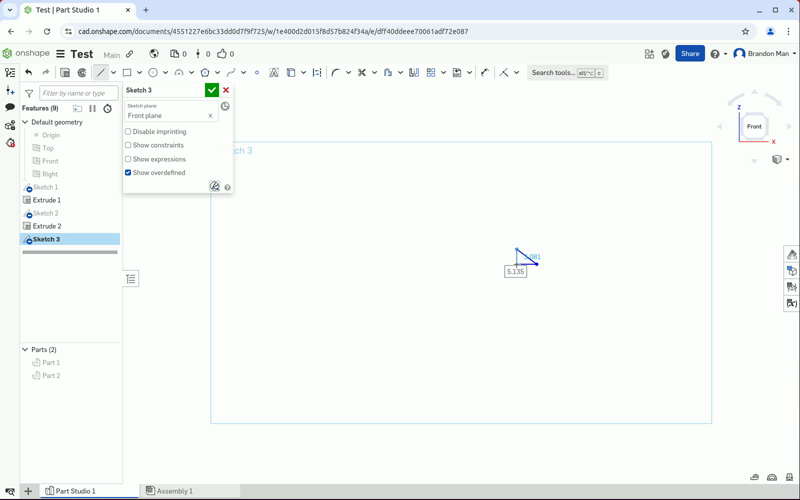
key(esc)
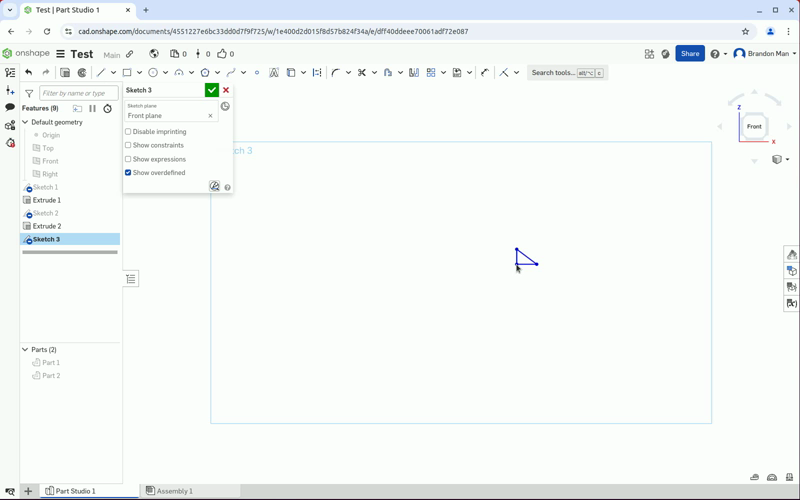
mouse_move(524, 260)
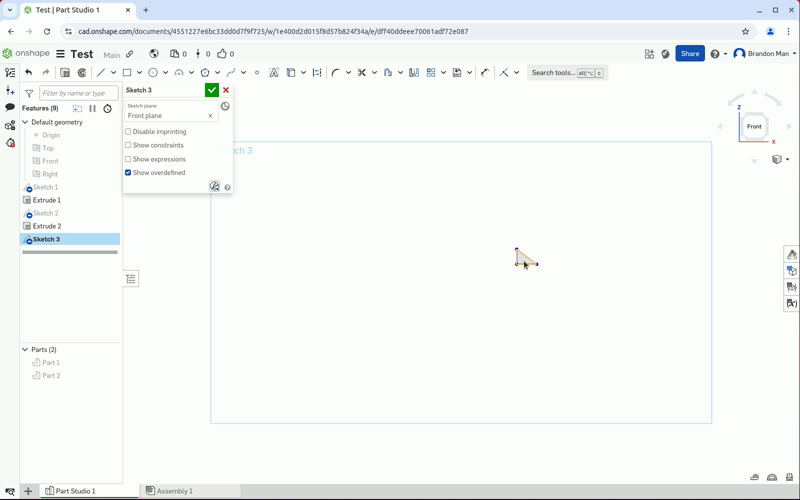
scroll(6)
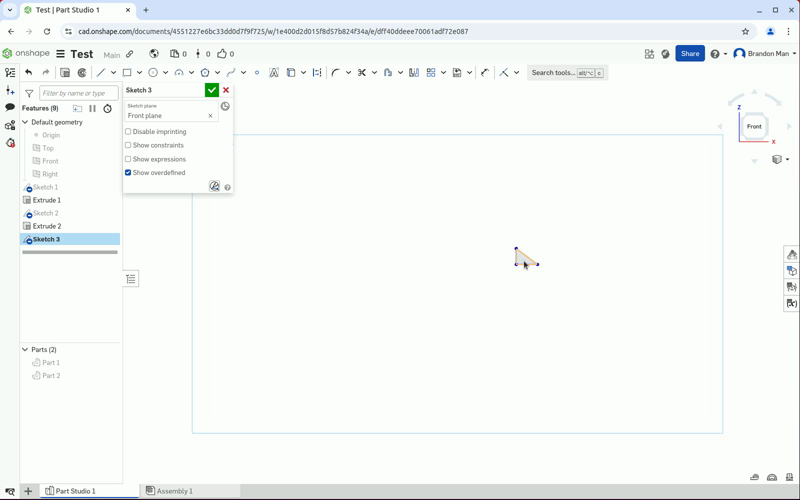
scroll(6)
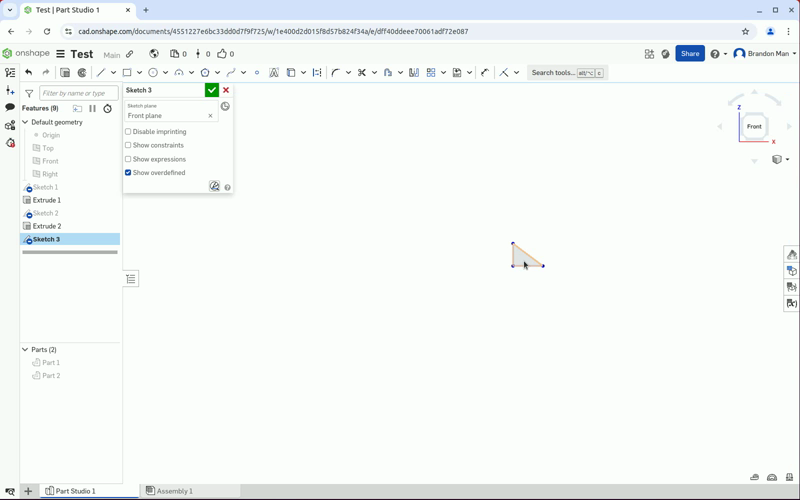
scroll(6)
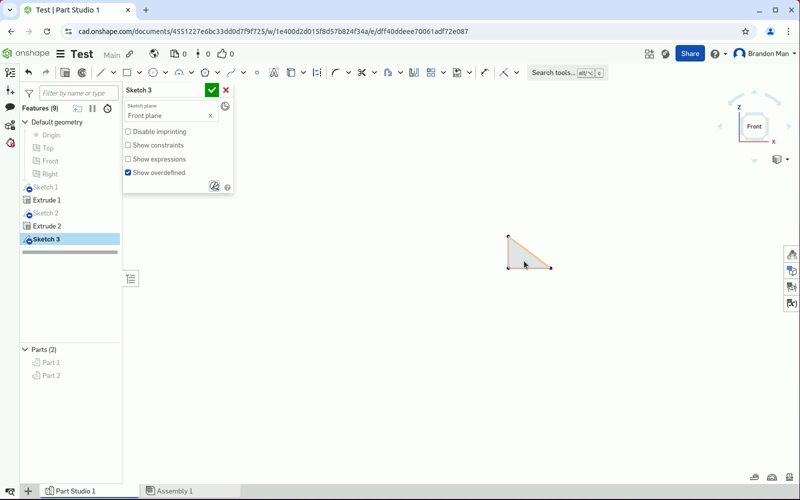
scroll(6)
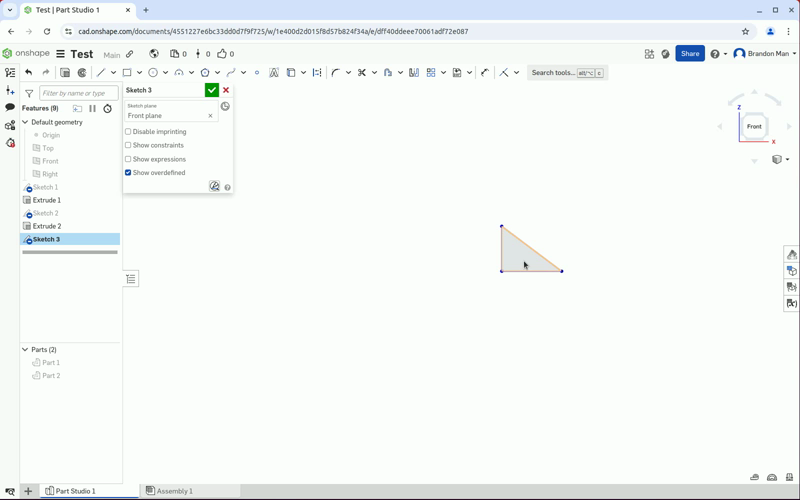
scroll(6)
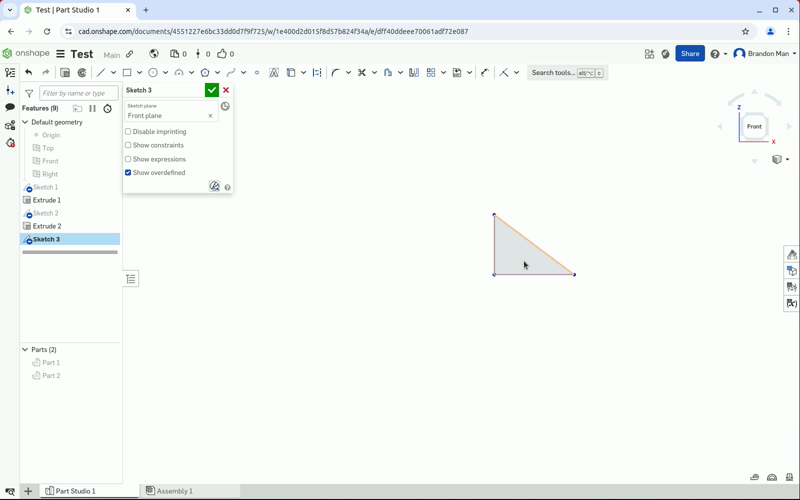
scroll(6)
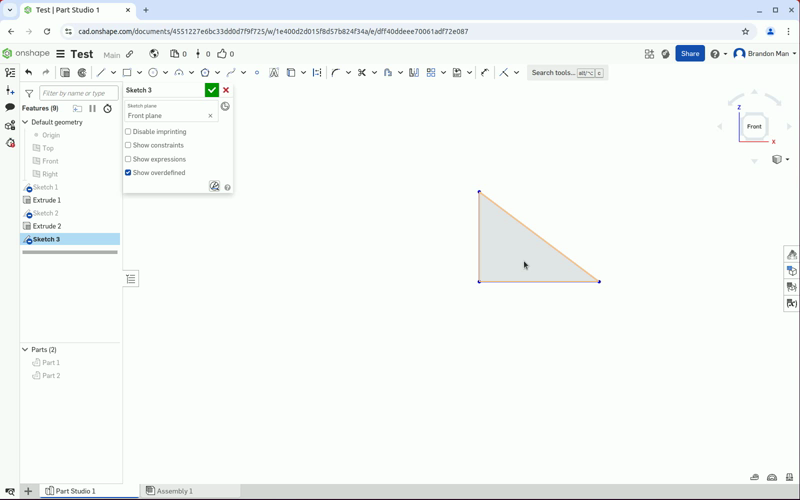
scroll(6)
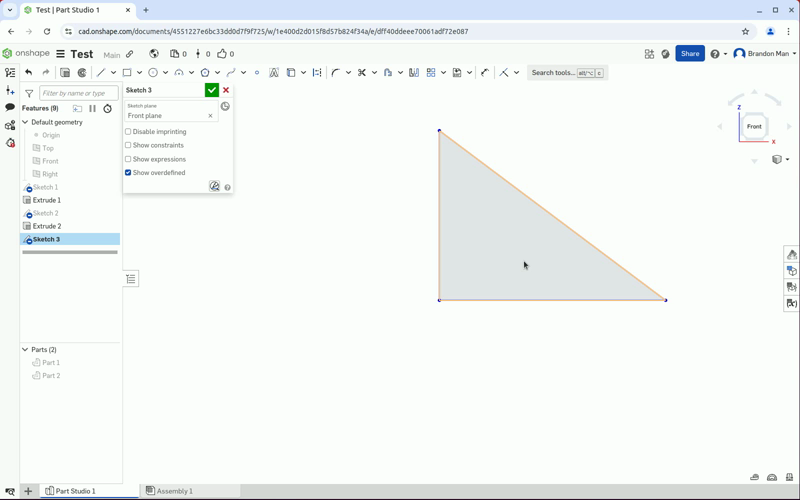
click(524, 260)
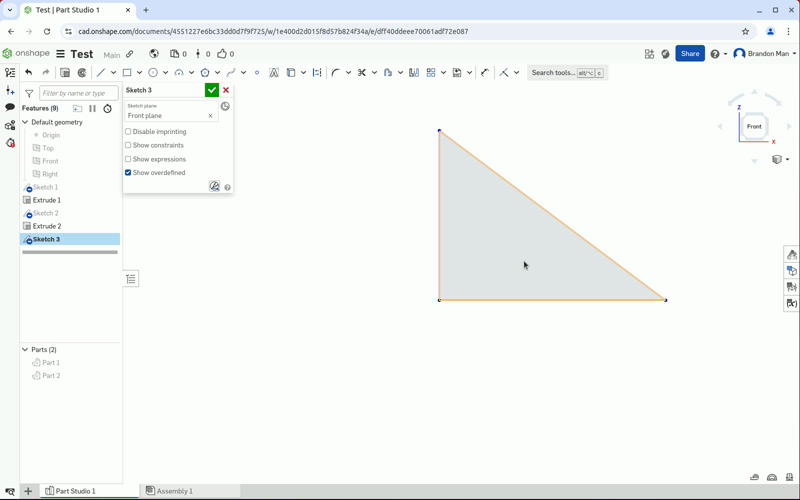
scroll(-6)
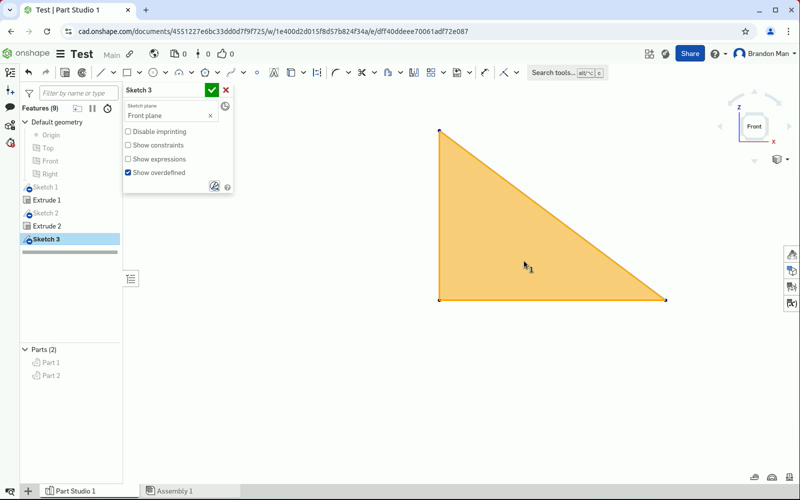
scroll(-6)
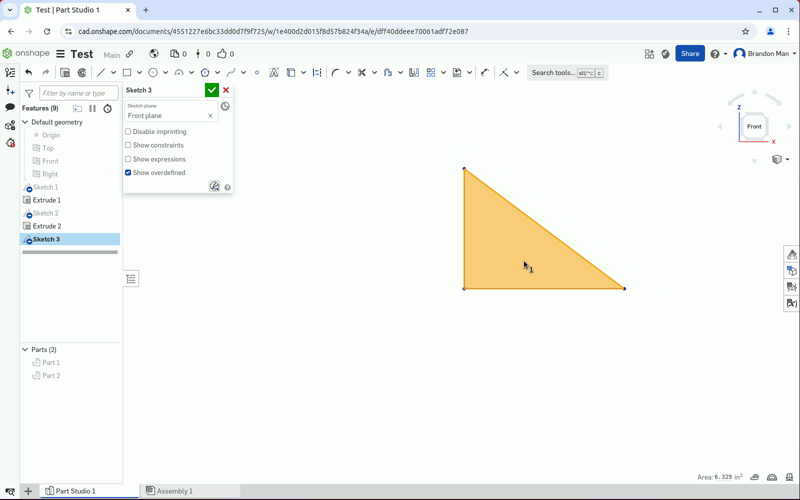
scroll(-6)
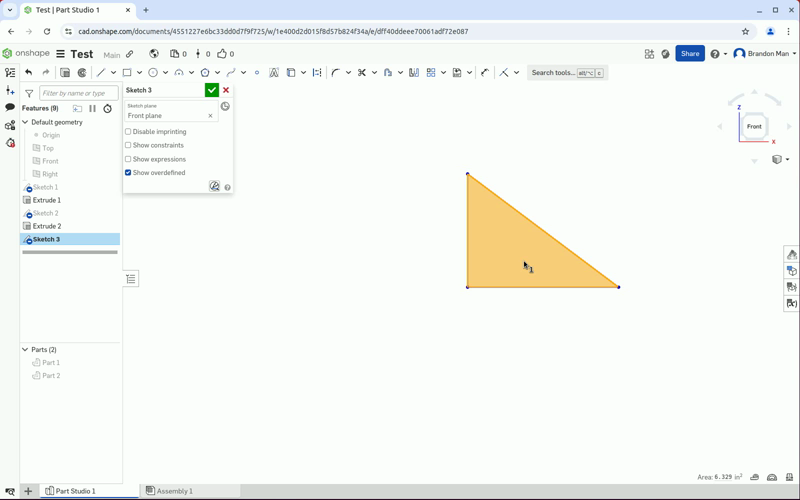
scroll(-6)
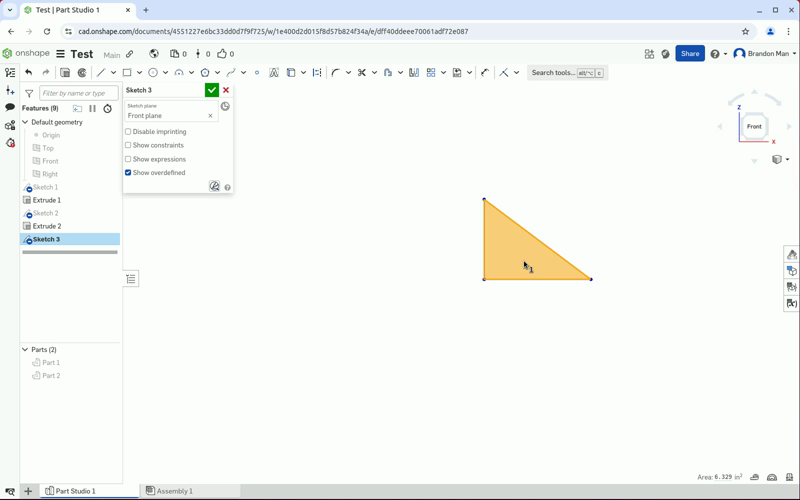
scroll(-6)
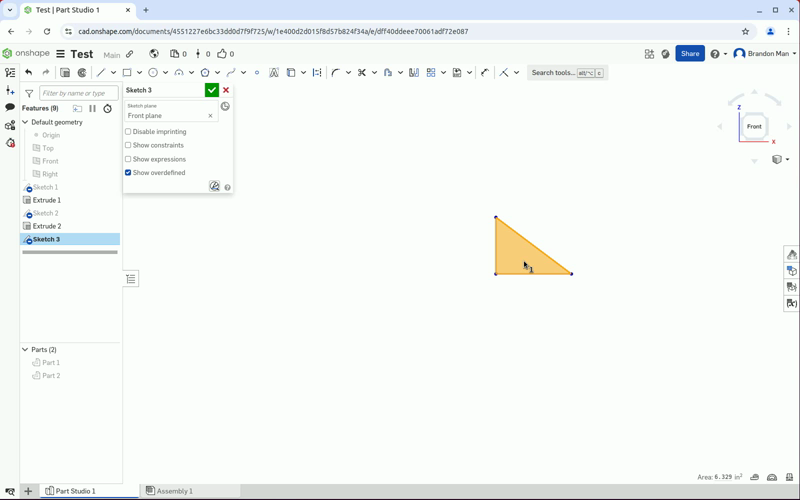
scroll(-6)
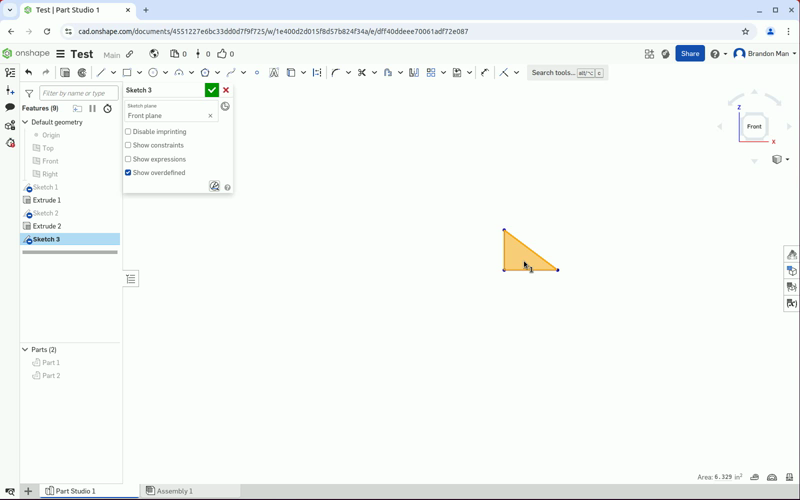
scroll(-6)
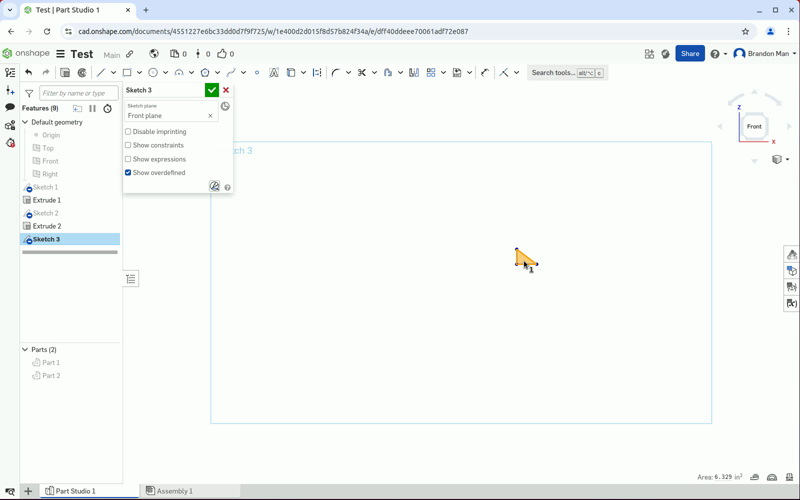
mouse_move(73, 352)
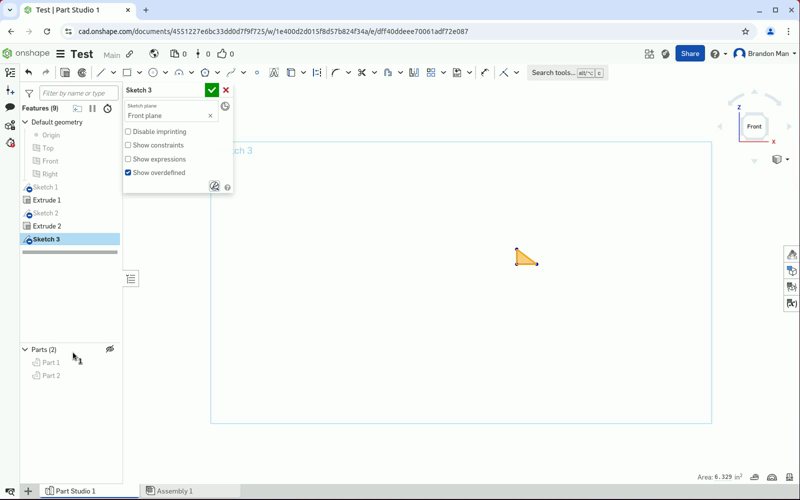
key(shift+y)
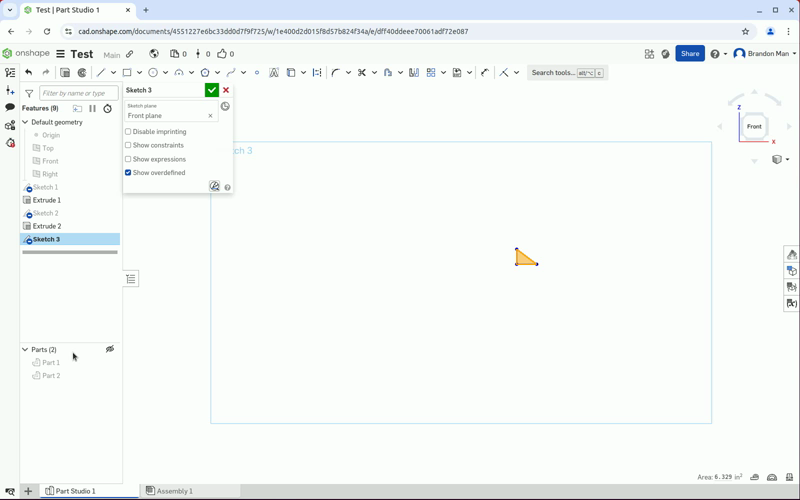
key(shift+e)
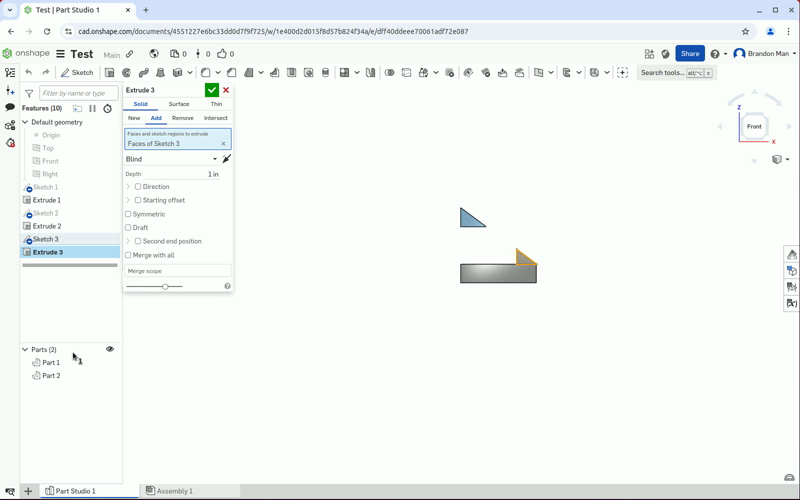
mouse_move(143, 106)
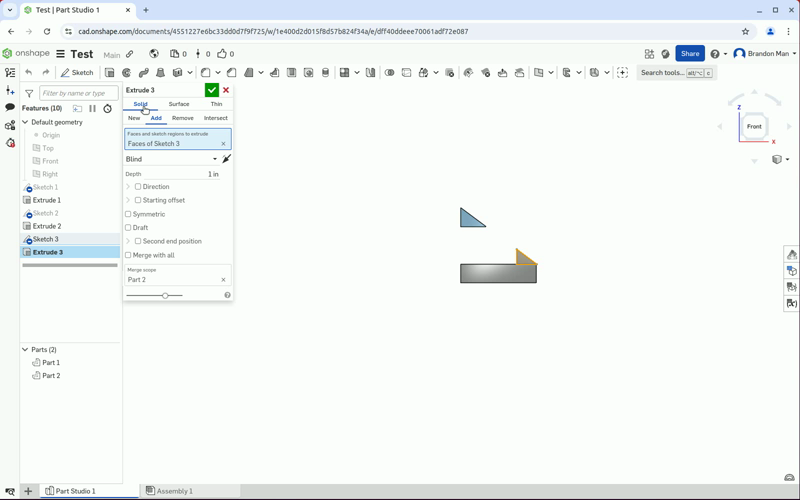
click(143, 106)
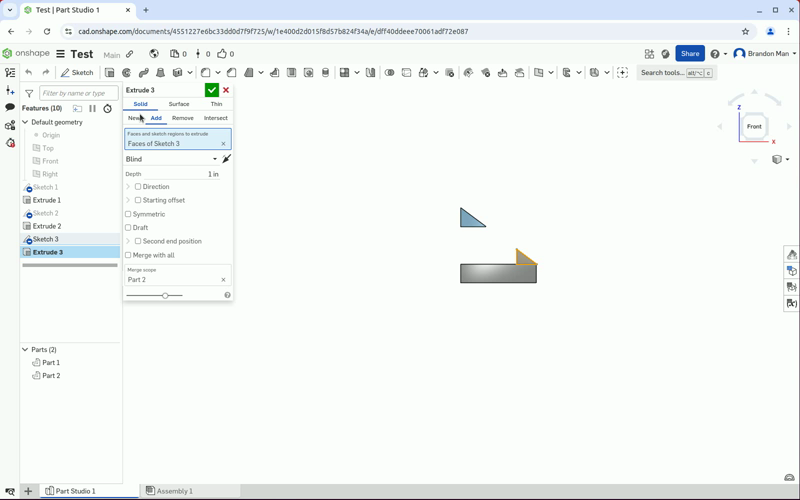
mouse_move(137, 120)
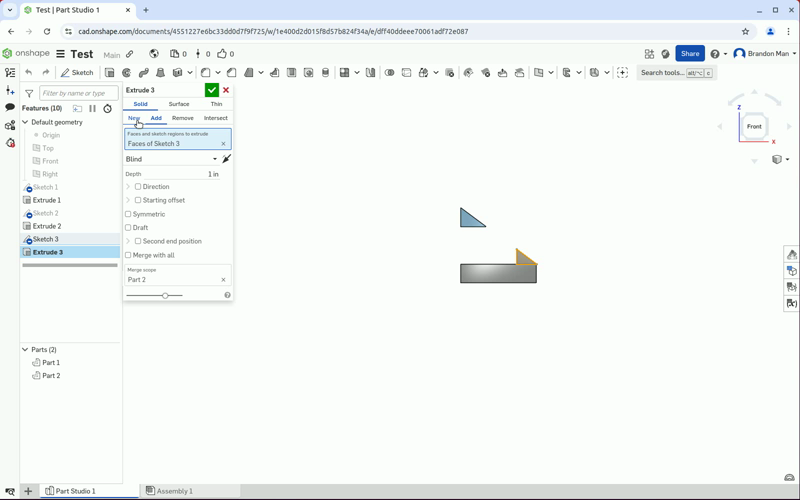
click(137, 120)
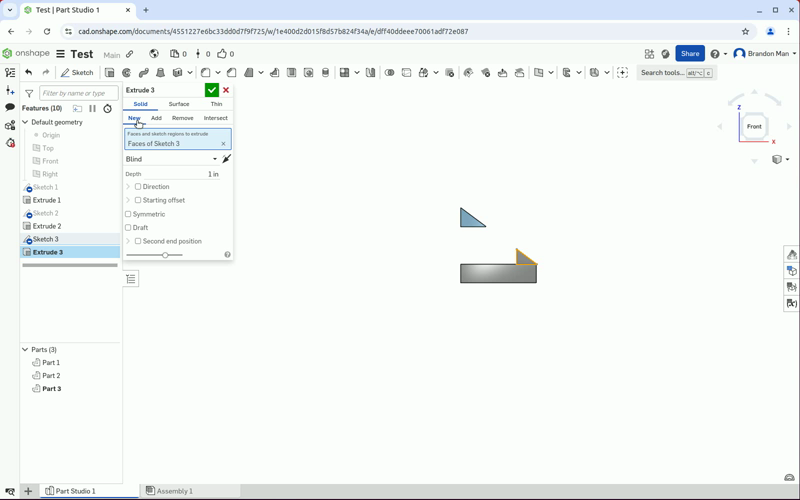
key(tab, 4)
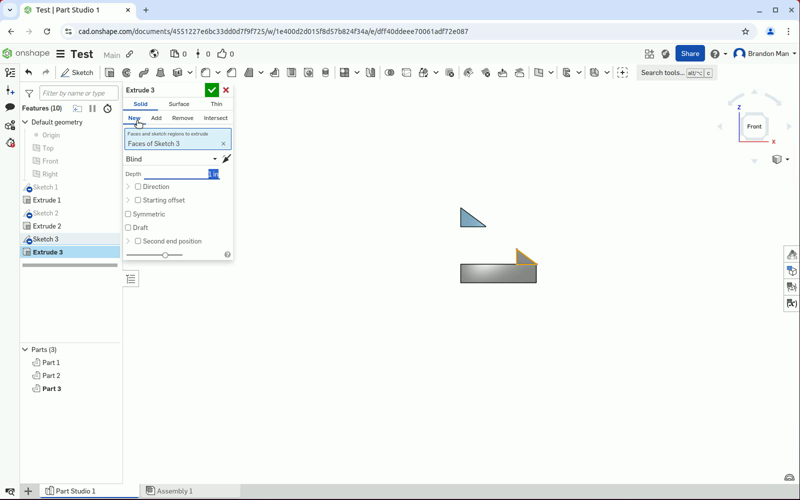
text(23.108)
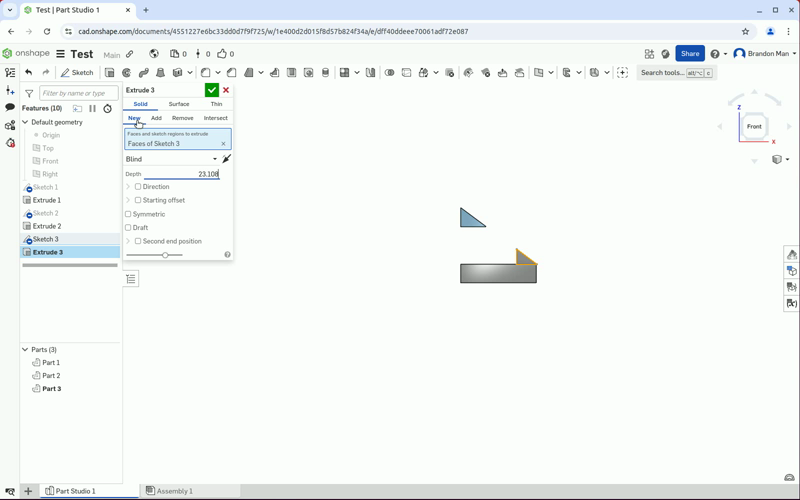
key(enter)
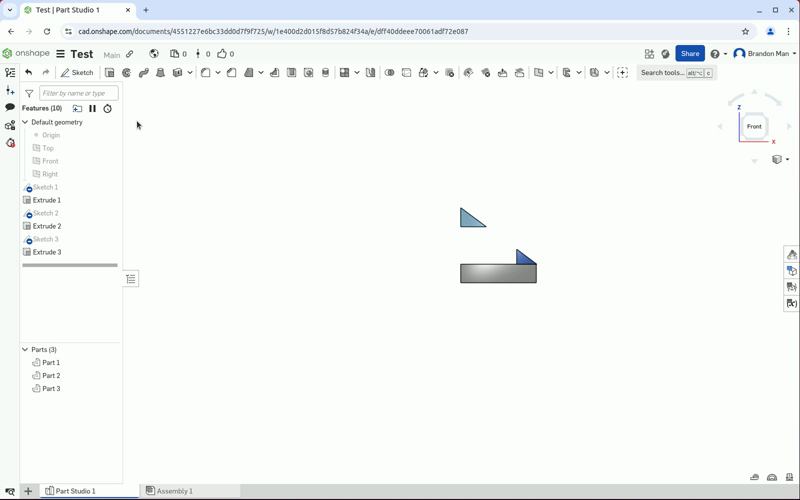
key(shift+h)
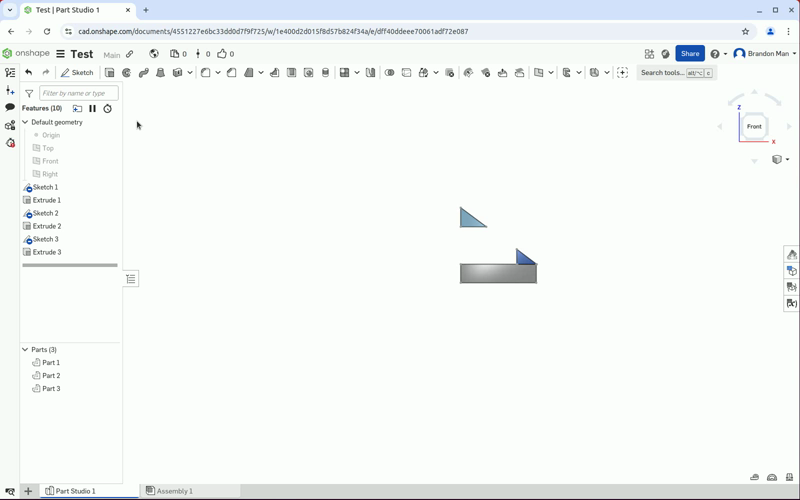
key(shift+h)
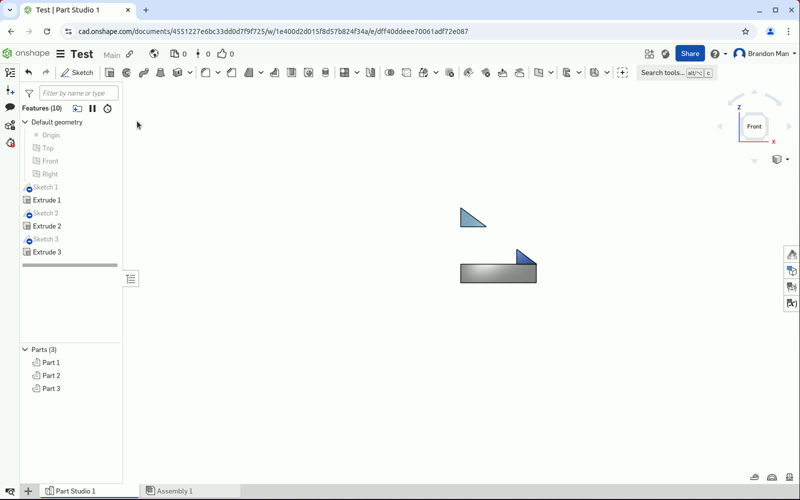
mouse_move(73, 189)
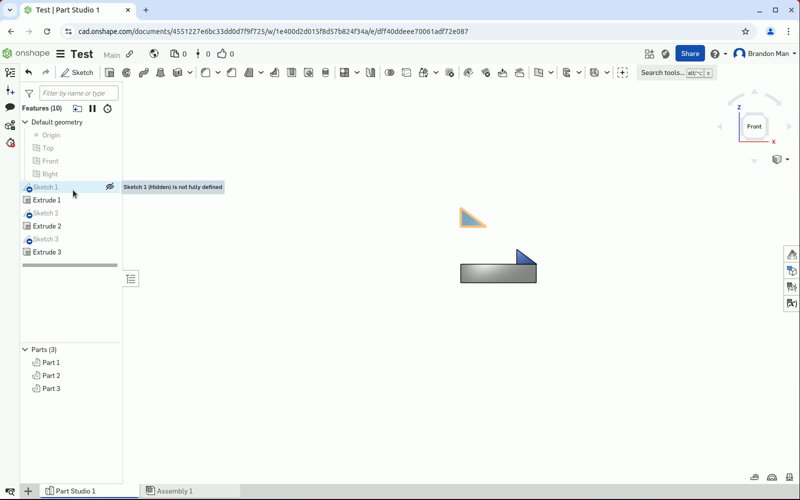
click(73, 189)
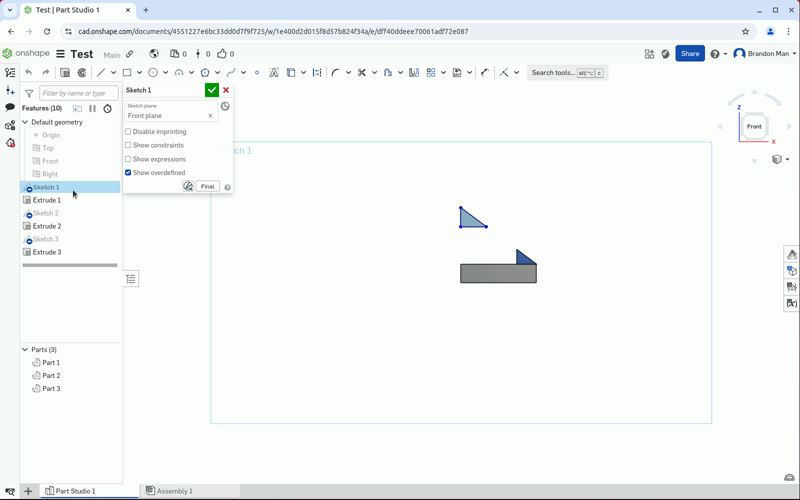
mouse_move(229, 92)
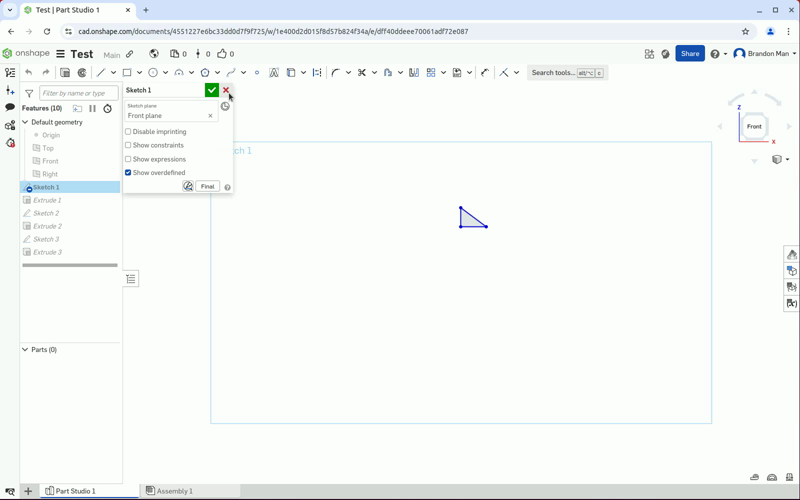
click(229, 92)
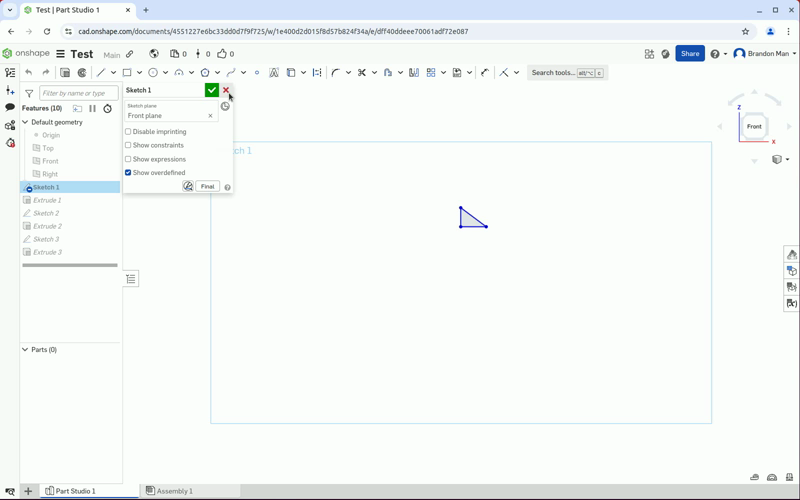
key(shift+s)
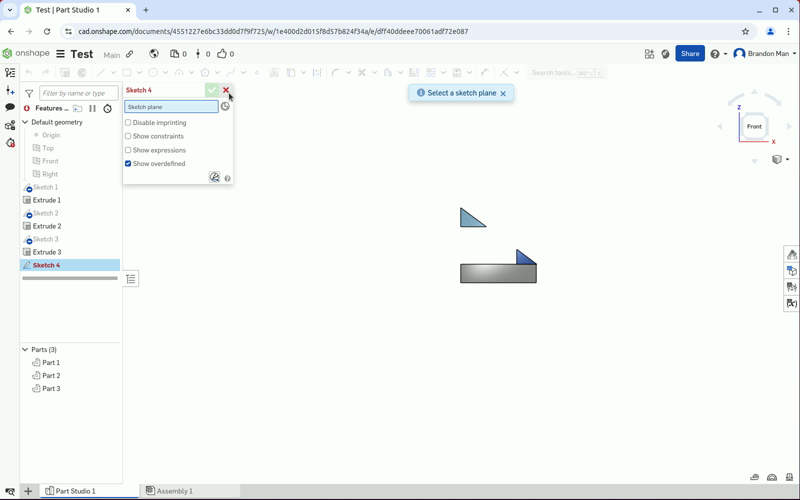
mouse_move(73, 163)
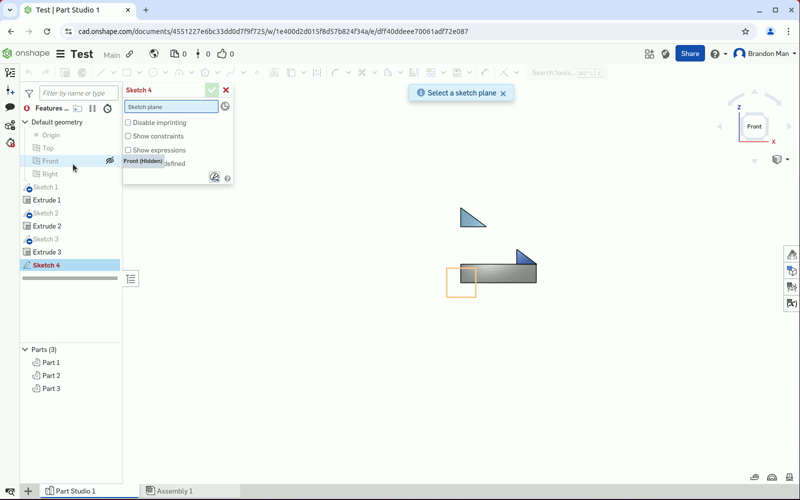
click(73, 163)
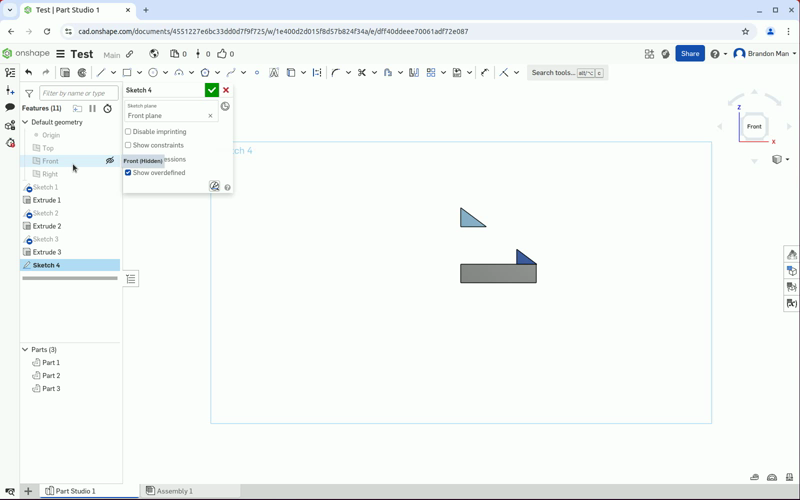
mouse_move(73, 352)
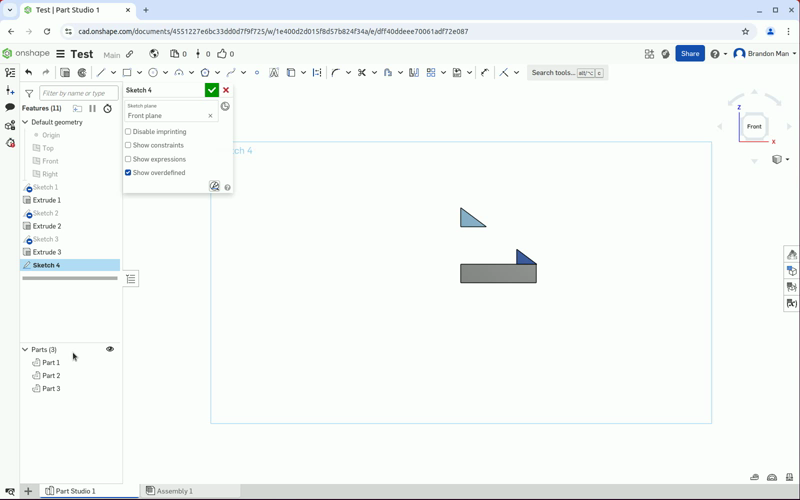
key(y)
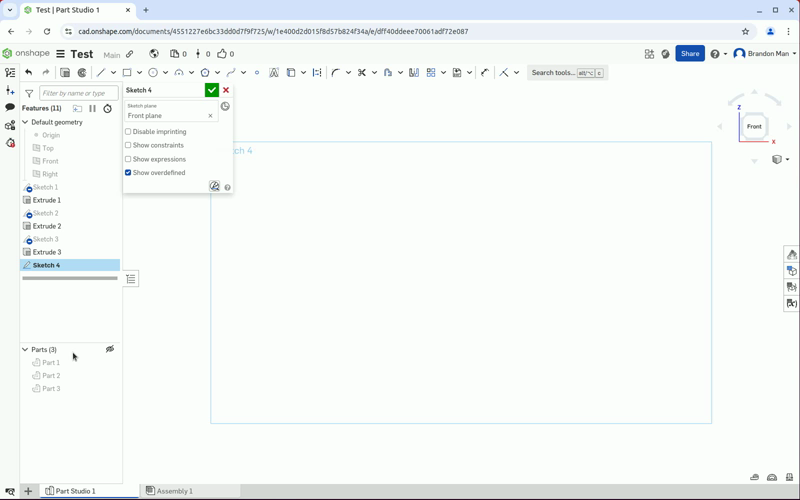
key(l)
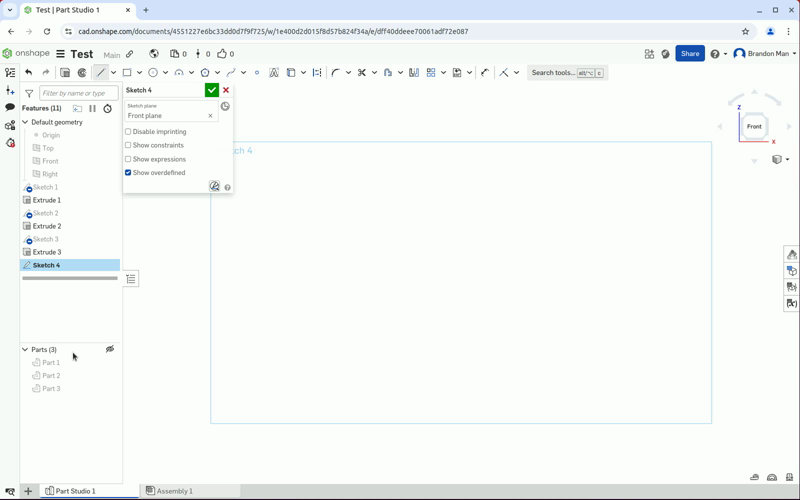
key_down(shift)
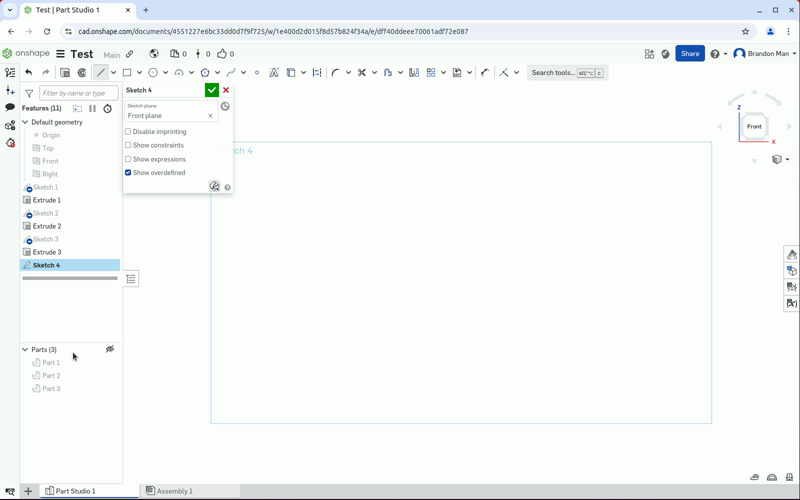
mouse_move(460, 264)
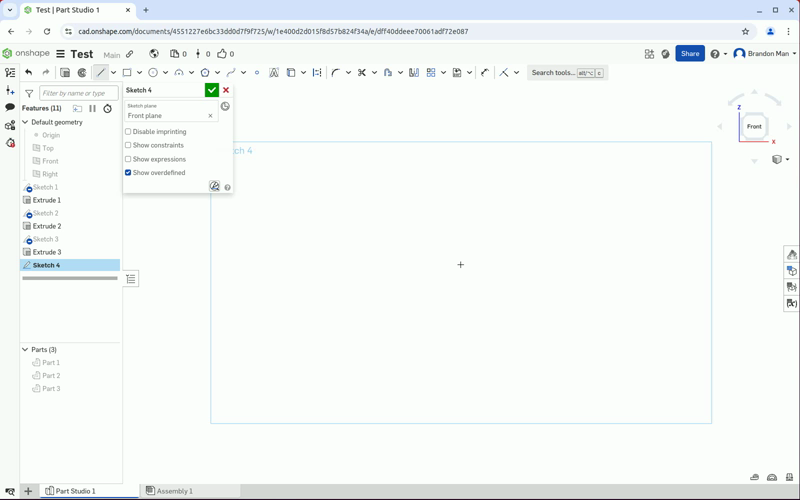
click(460, 264)
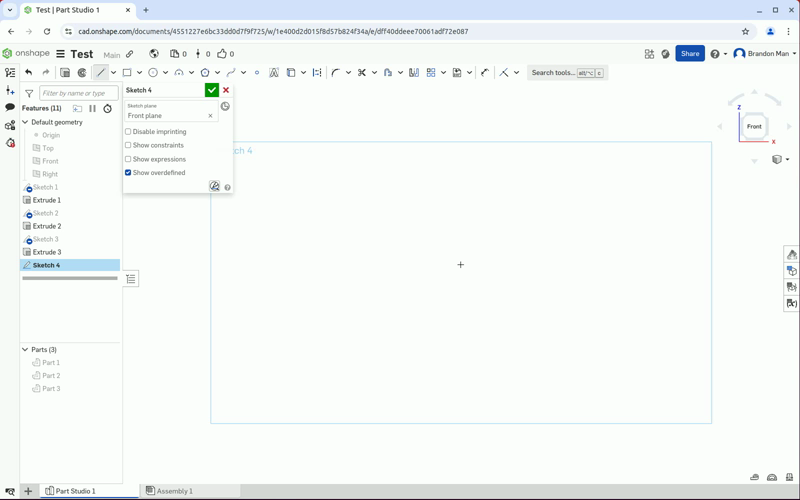
key_up(shift)
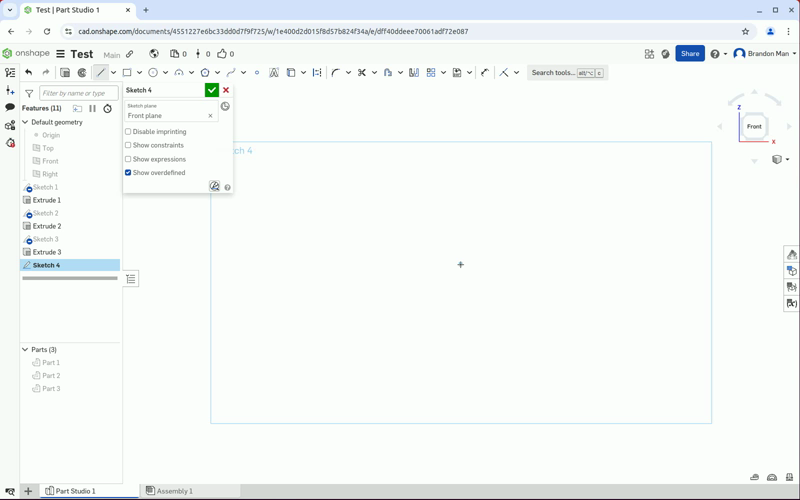
key_down(shift)
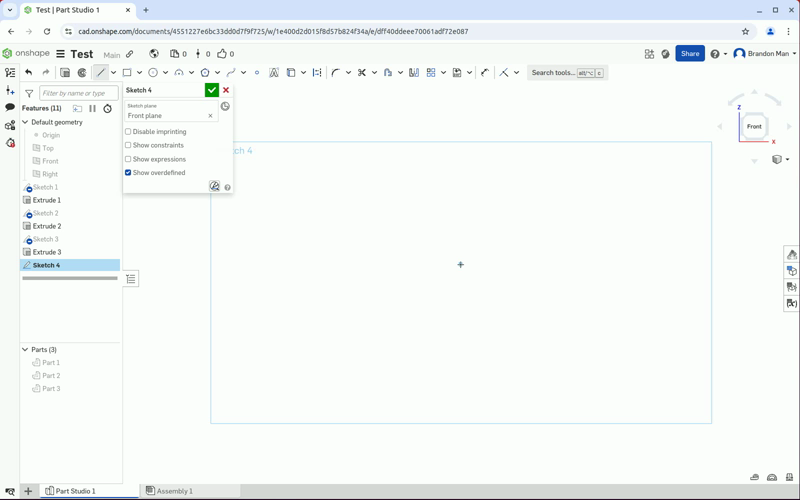
mouse_move(490, 264)
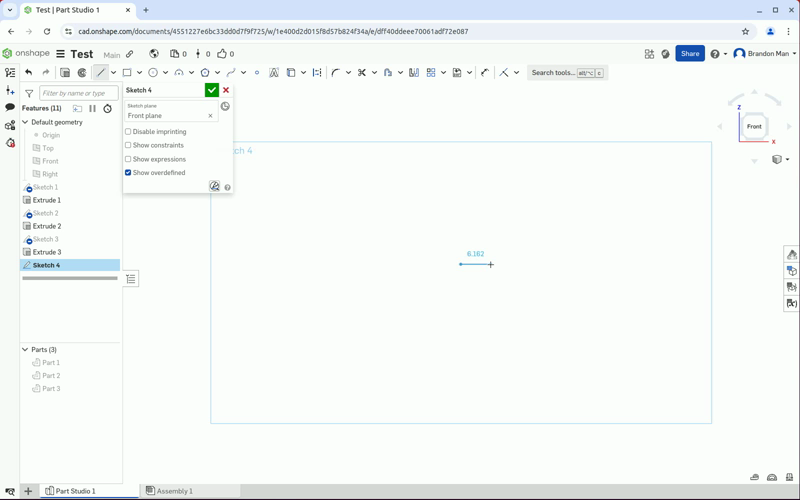
mouse_move(517, 264)
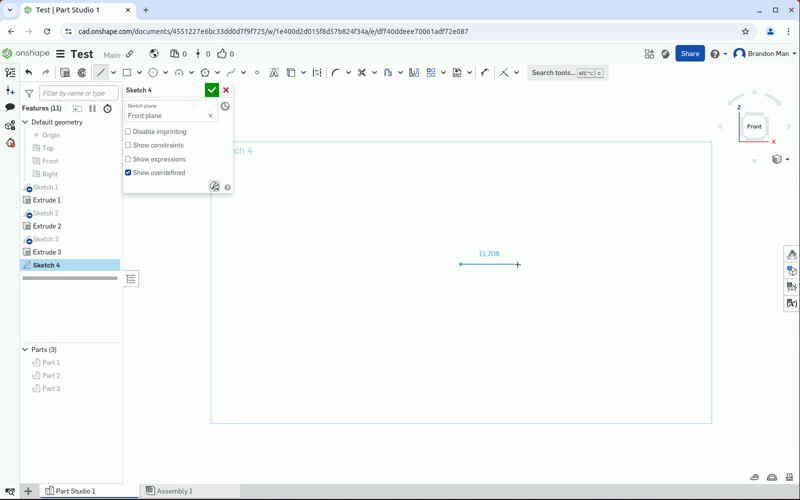
click(517, 264)
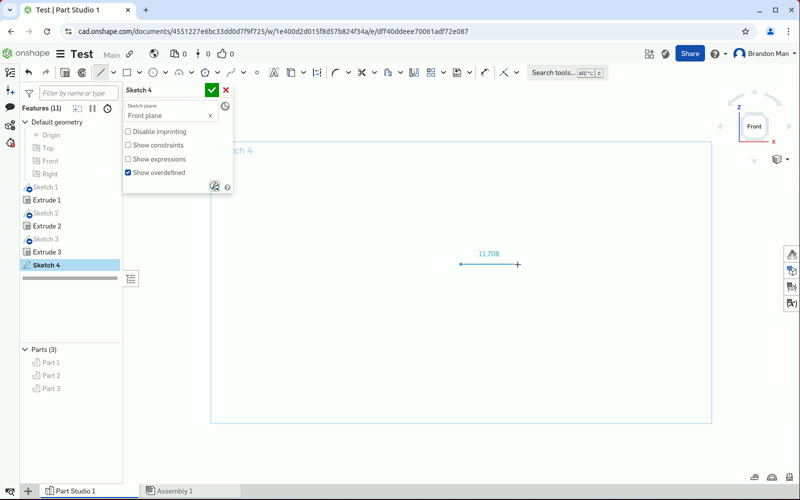
key_up(shift)
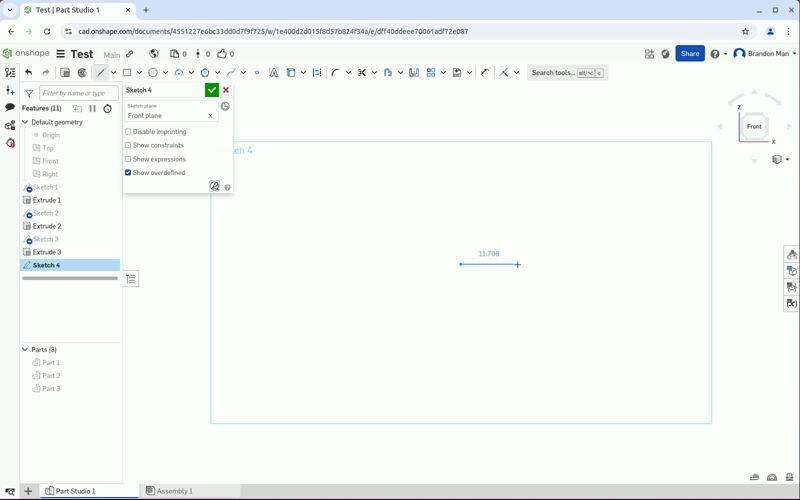
key_down(shift)
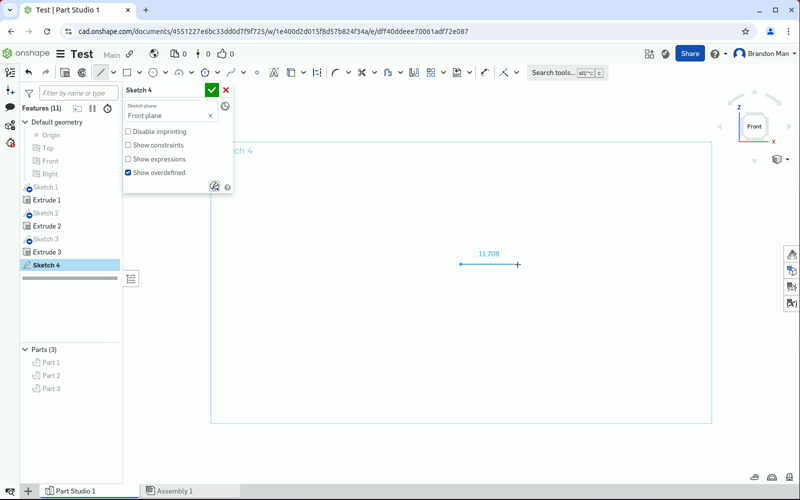
mouse_move(547, 264)
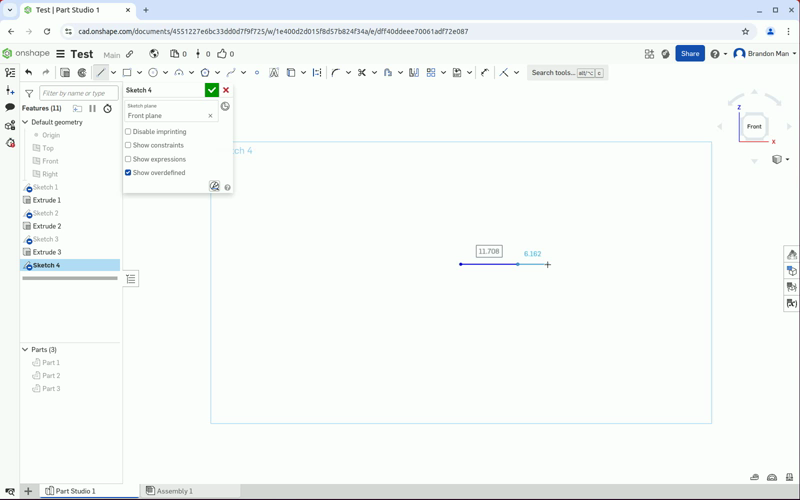
mouse_move(517, 249)
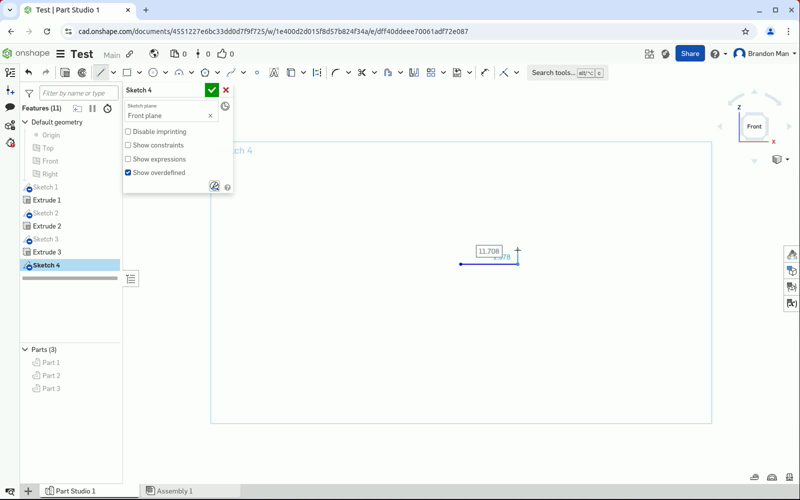
click(517, 249)
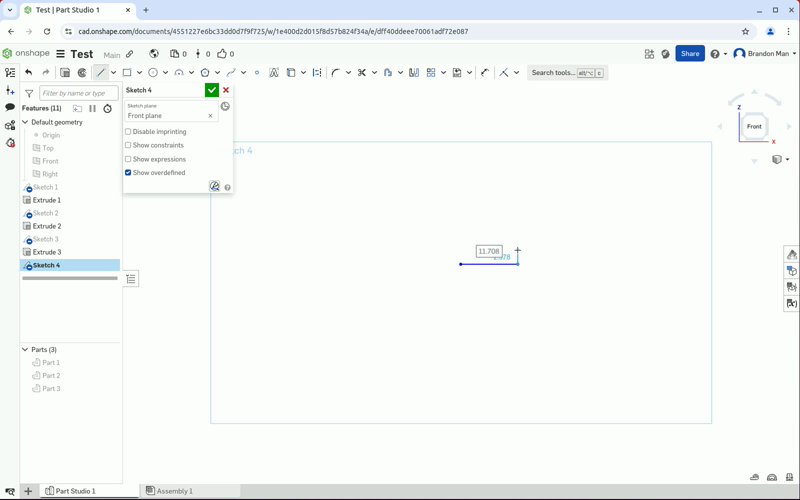
key_up(shift)
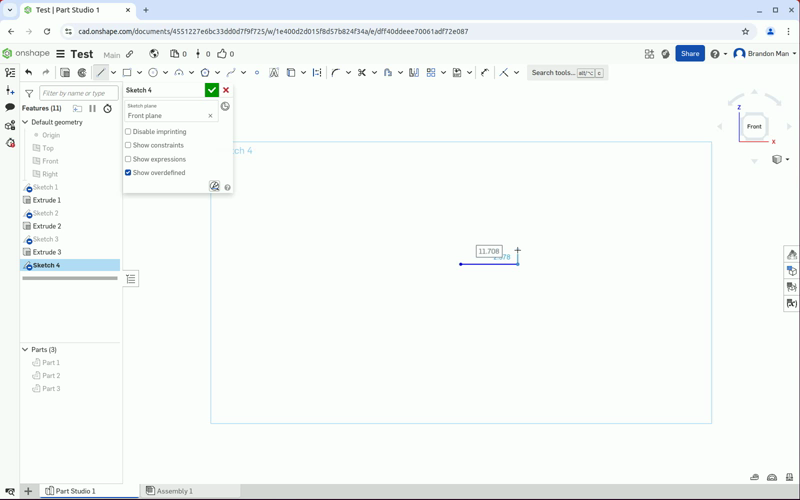
key_down(shift)
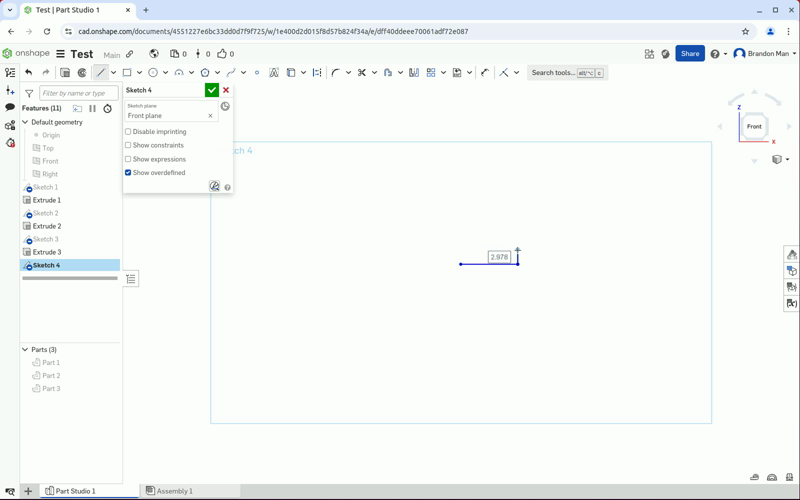
mouse_move(547, 249)
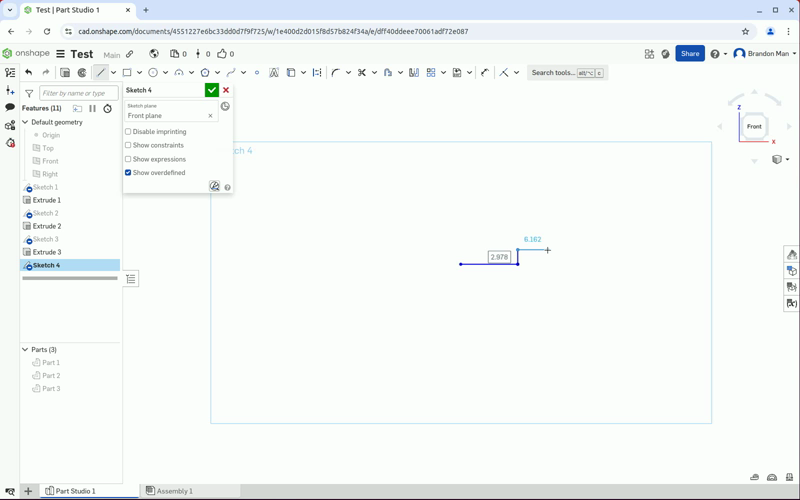
mouse_move(486, 226)
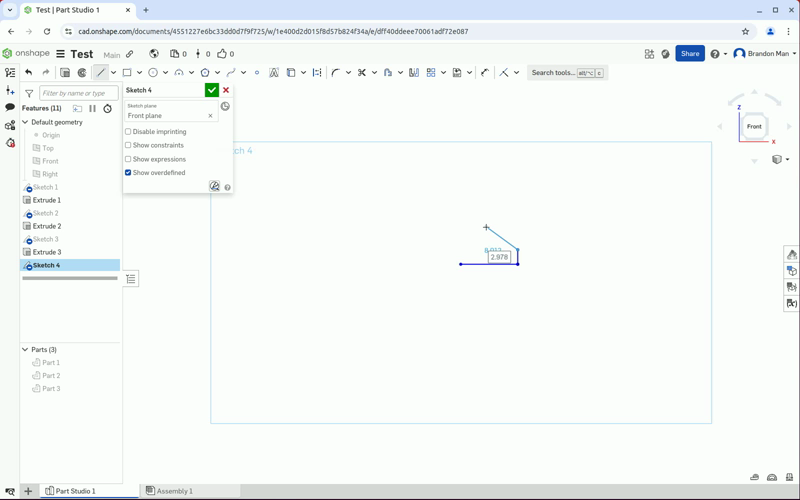
click(486, 226)
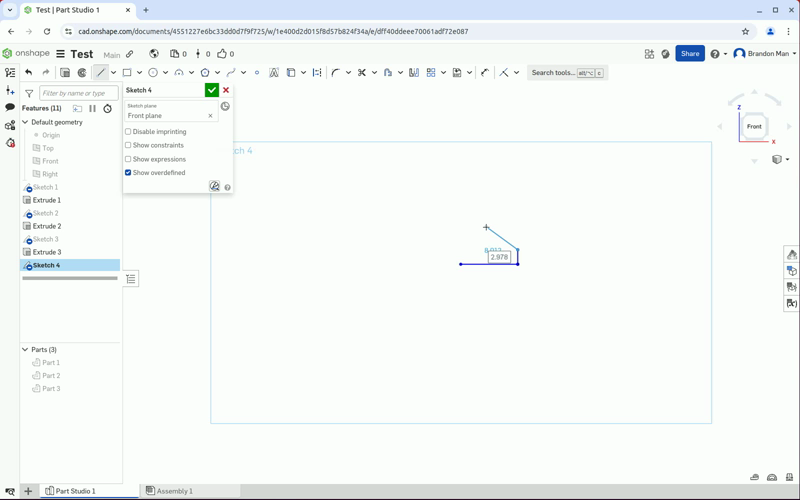
key_up(shift)
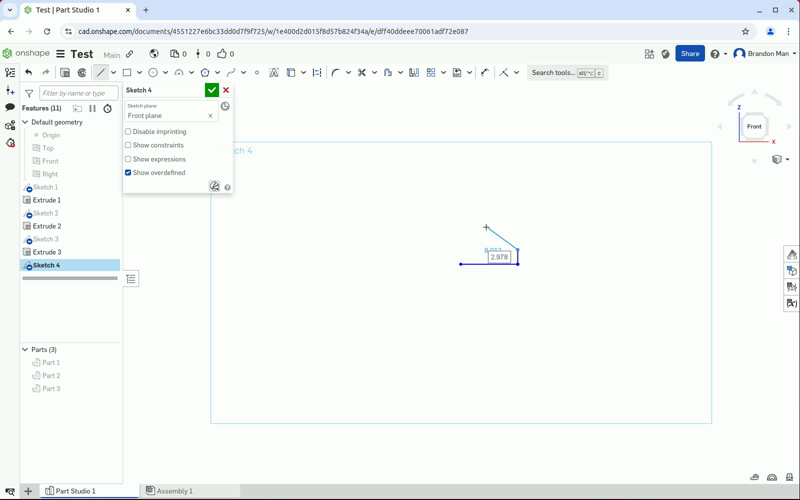
key_down(shift)
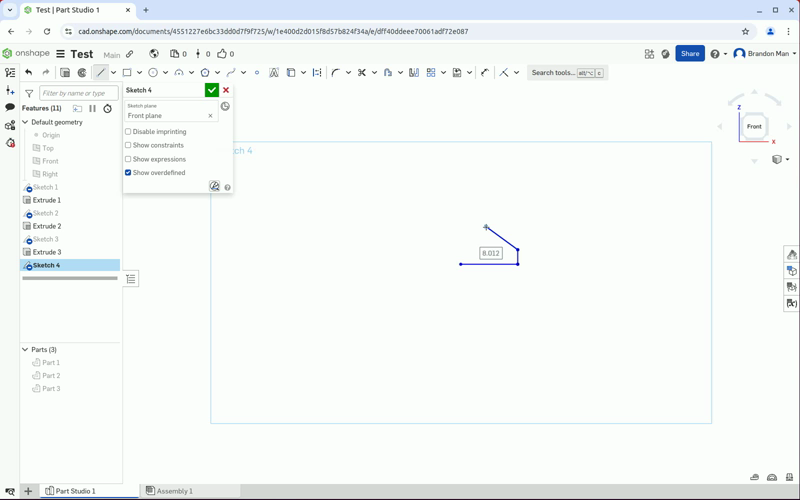
mouse_move(516, 226)
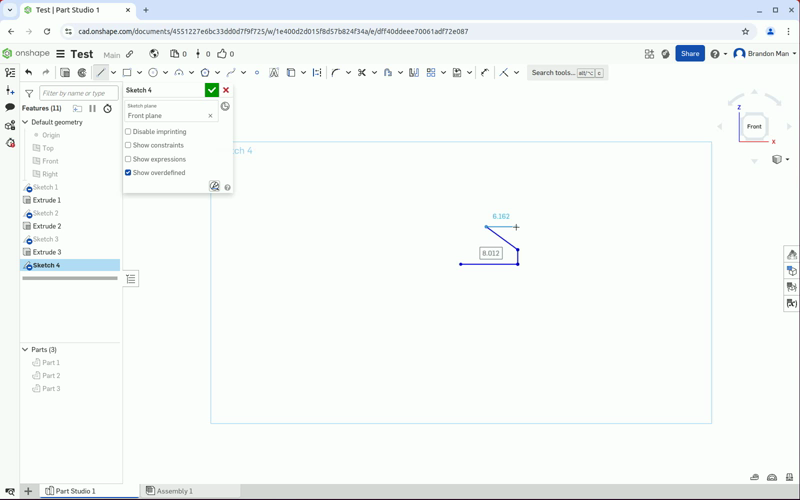
mouse_move(460, 226)
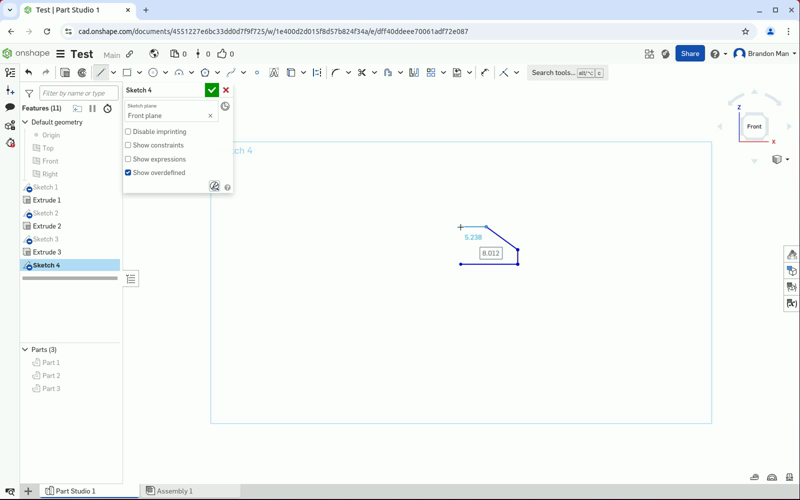
click(460, 226)
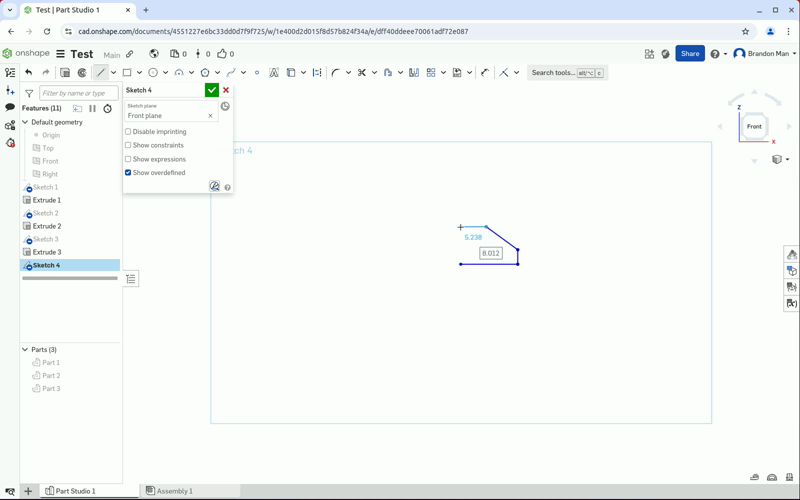
key_up(shift)
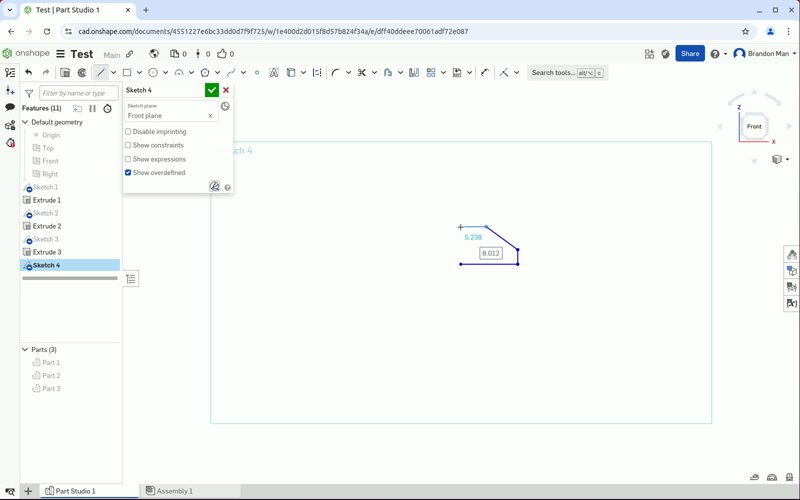
mouse_move(490, 226)
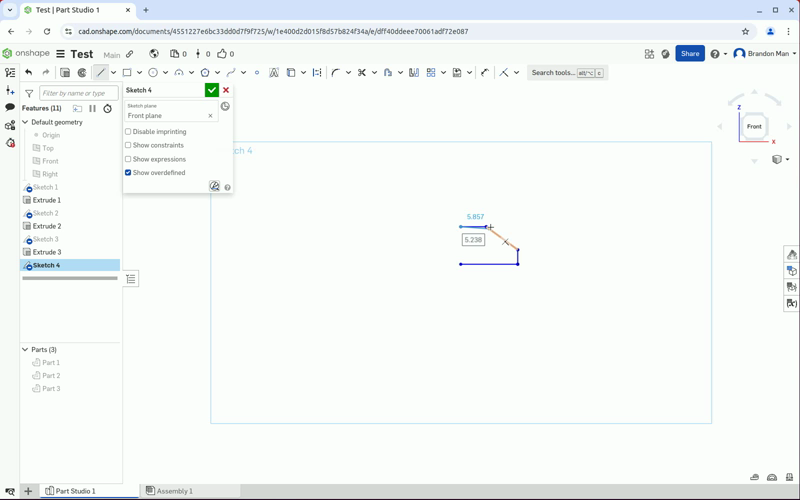
key_down(shift)
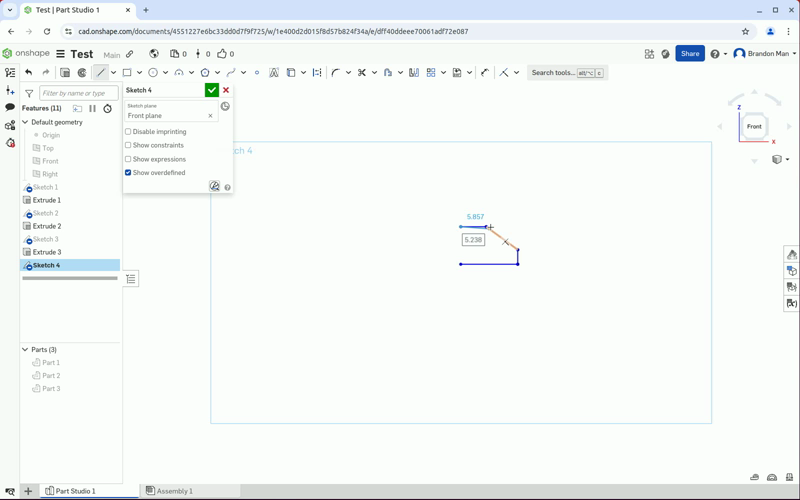
mouse_move(460, 264)
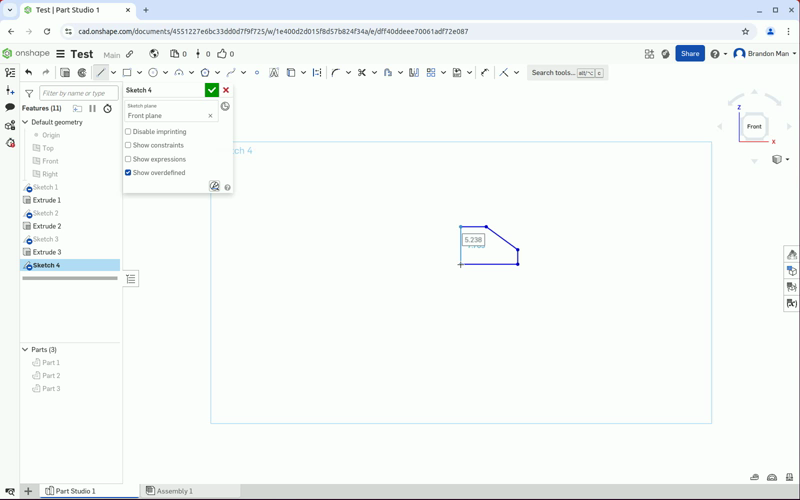
key_up(shift)
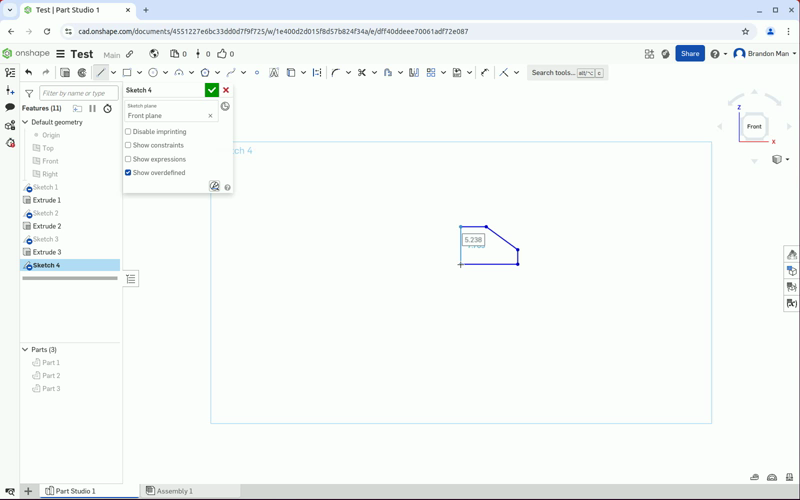
click(460, 264)
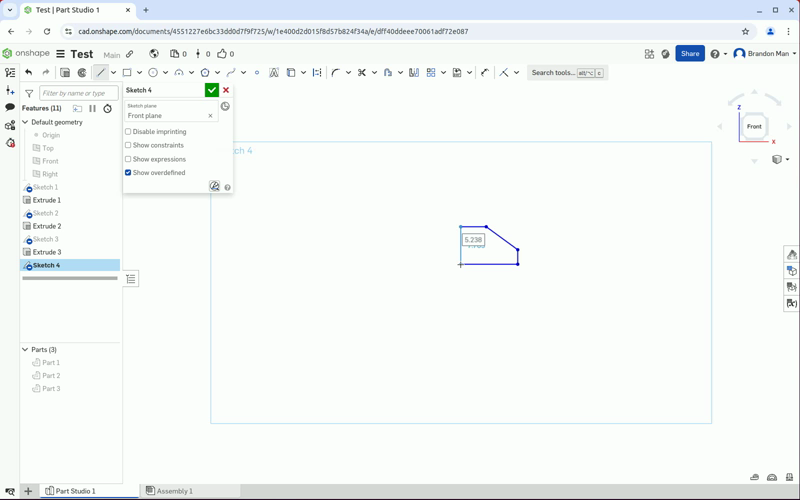
key(esc)
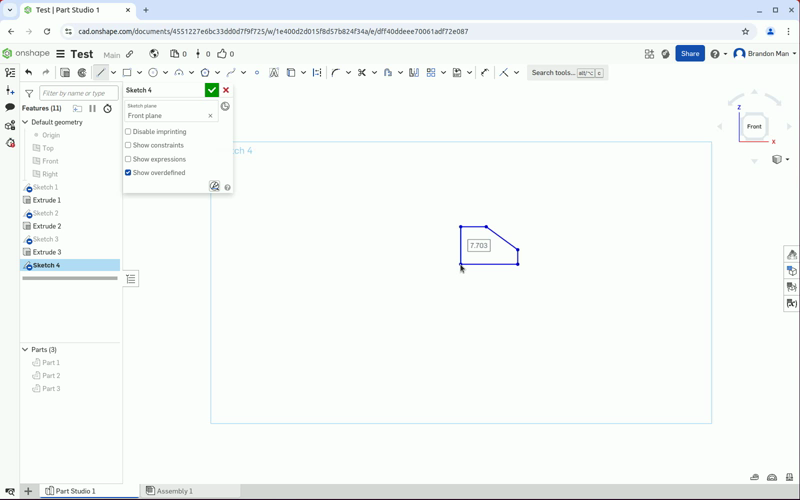
mouse_move(513, 249)
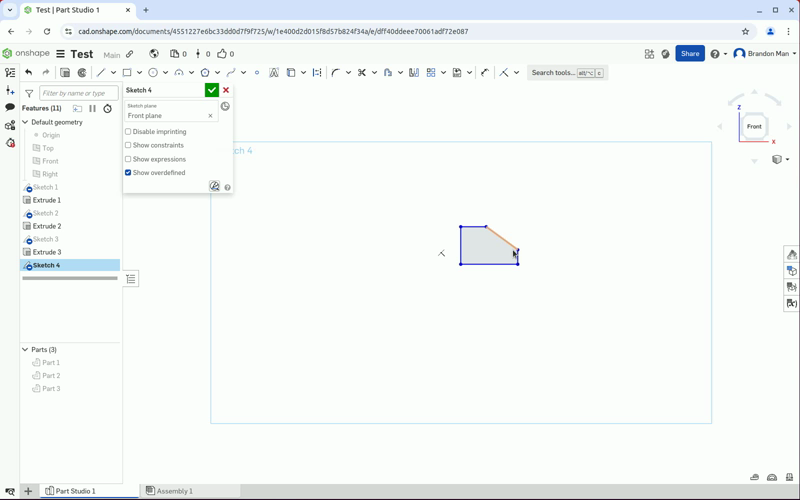
scroll(6)
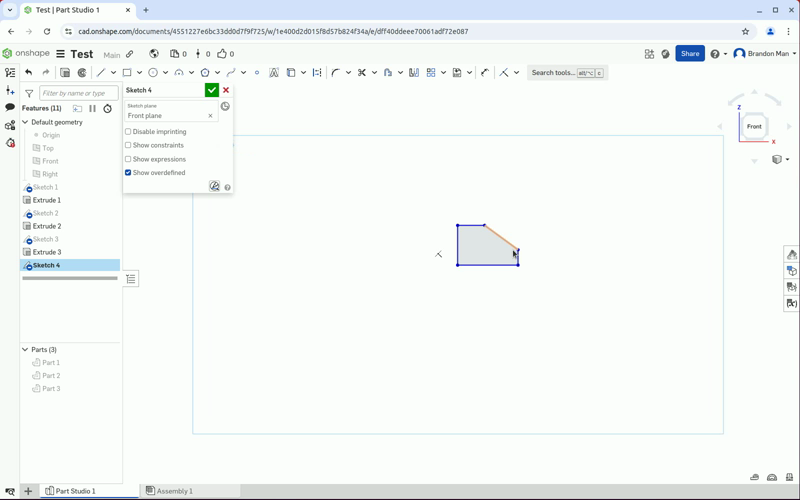
scroll(6)
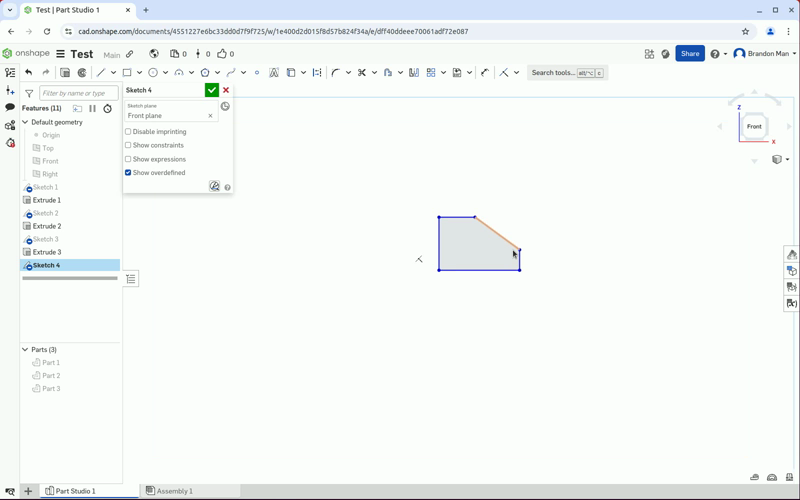
scroll(6)
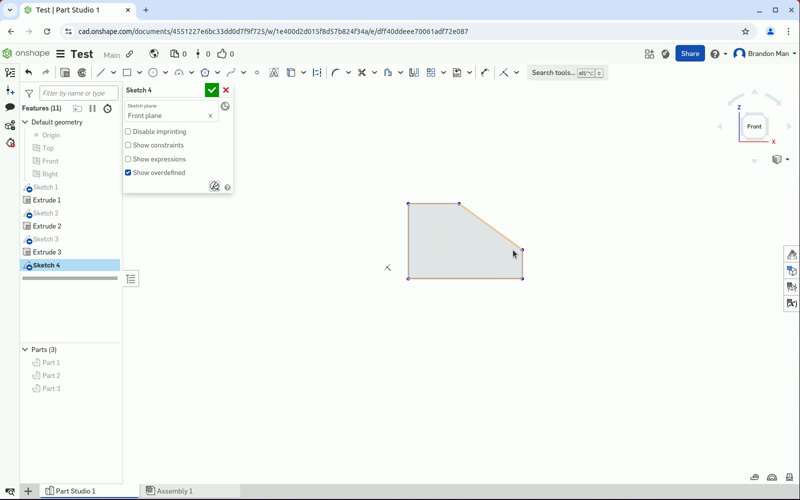
scroll(6)
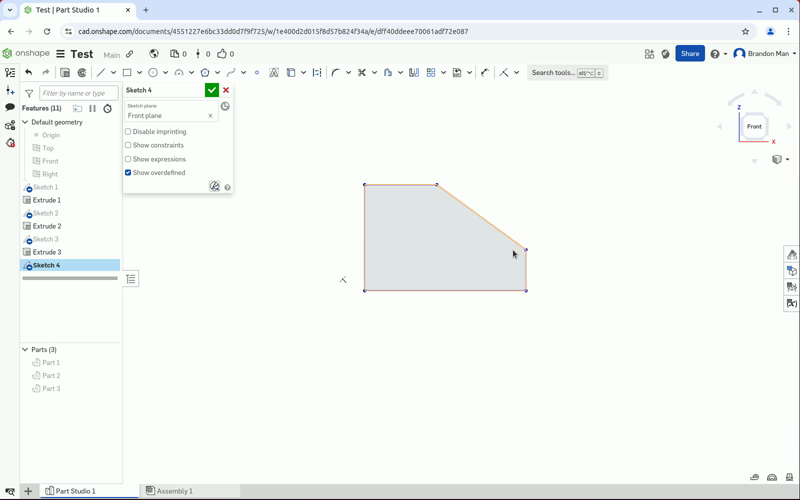
scroll(6)
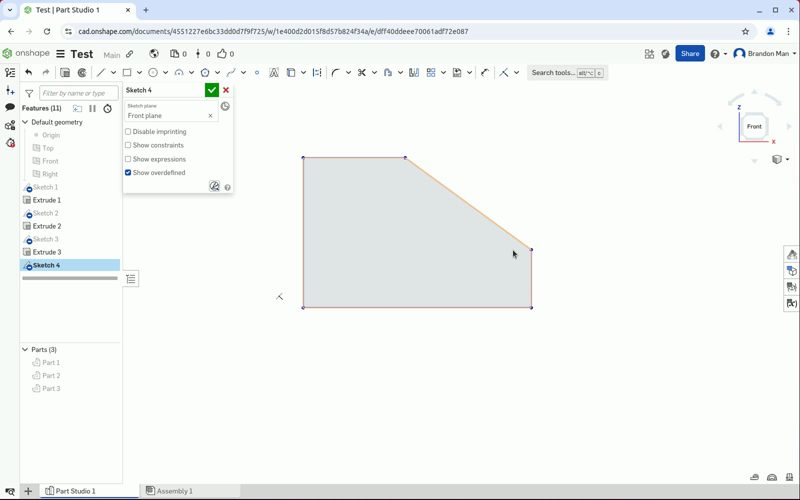
scroll(6)
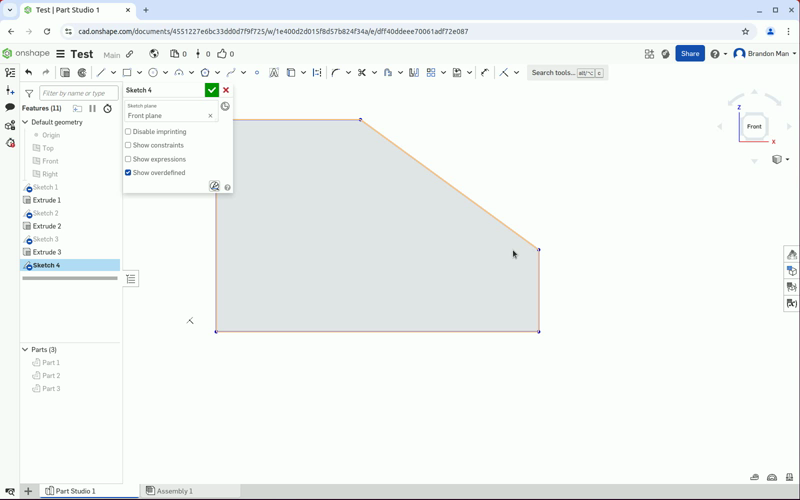
scroll(6)
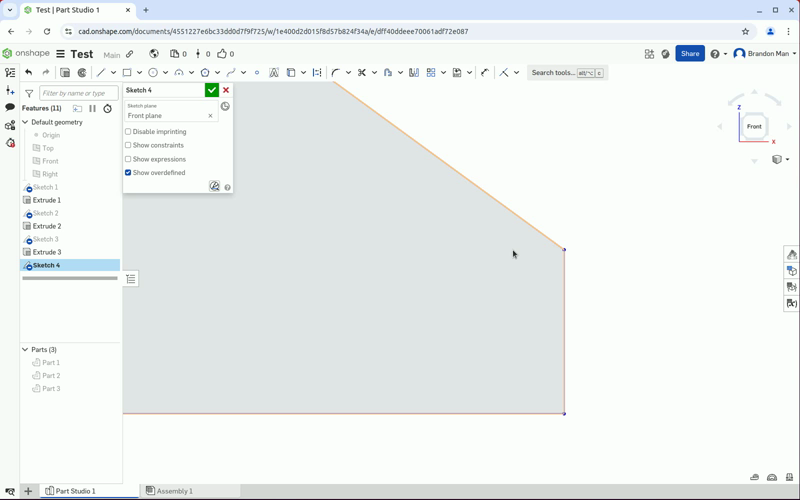
click(513, 249)
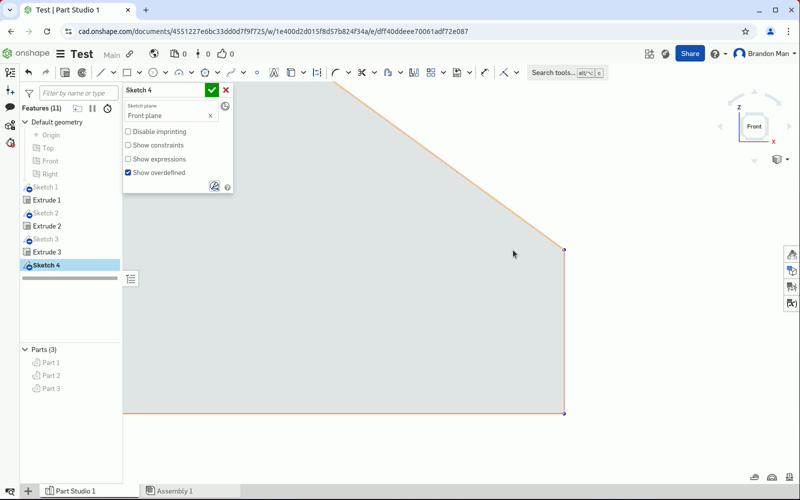
scroll(-6)
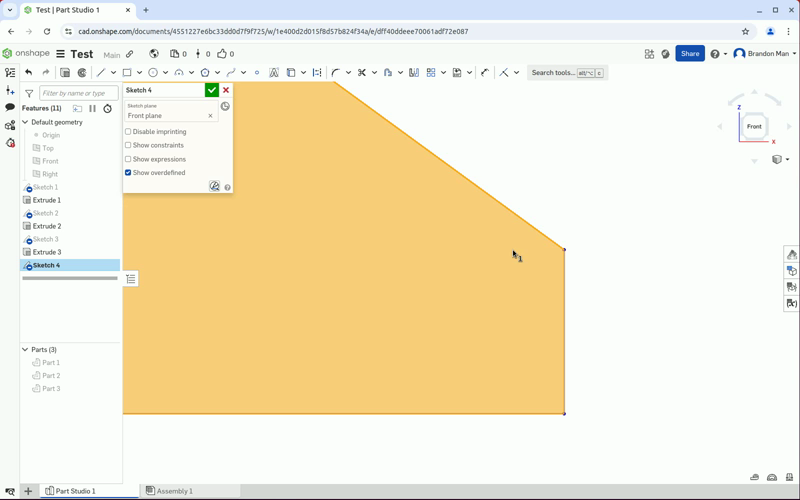
scroll(-6)
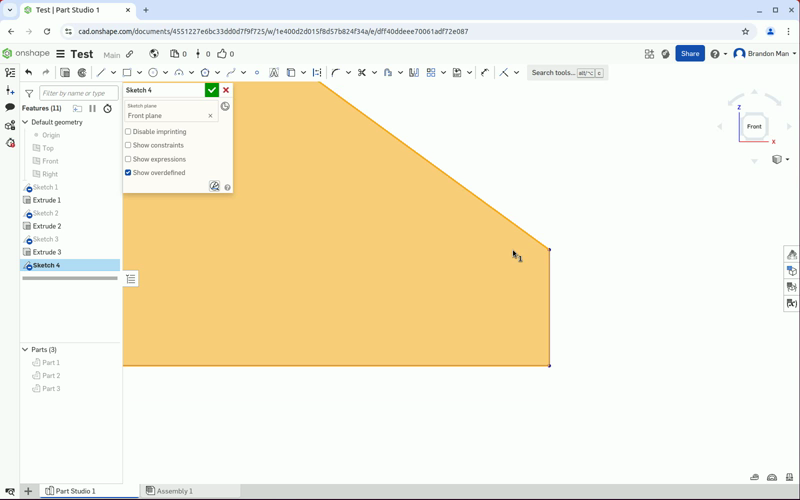
scroll(-6)
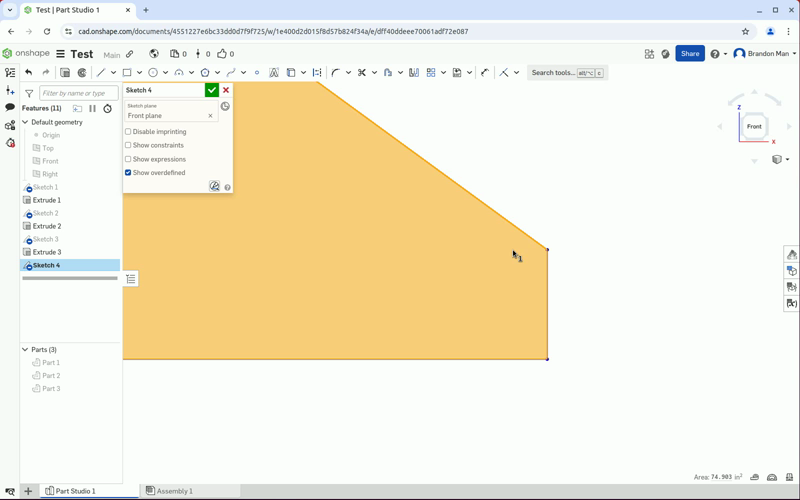
scroll(-6)
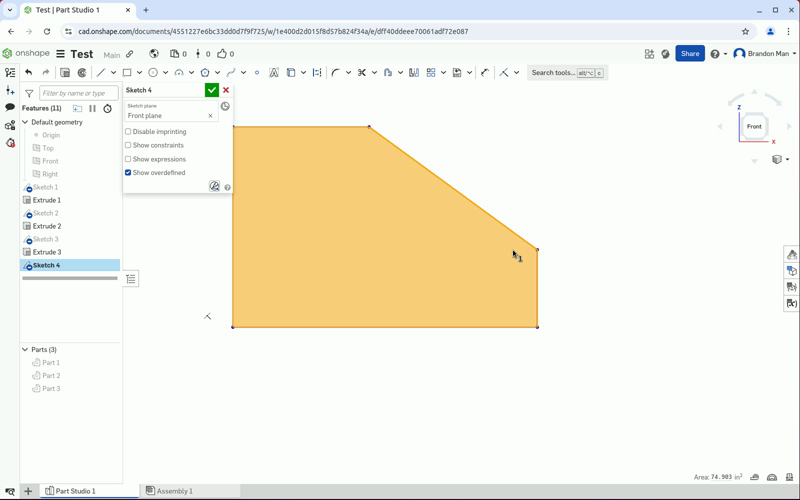
scroll(-6)
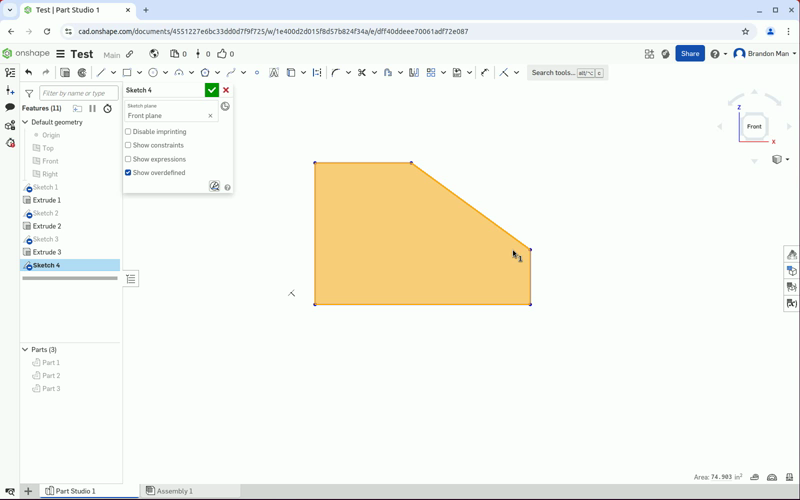
scroll(-6)
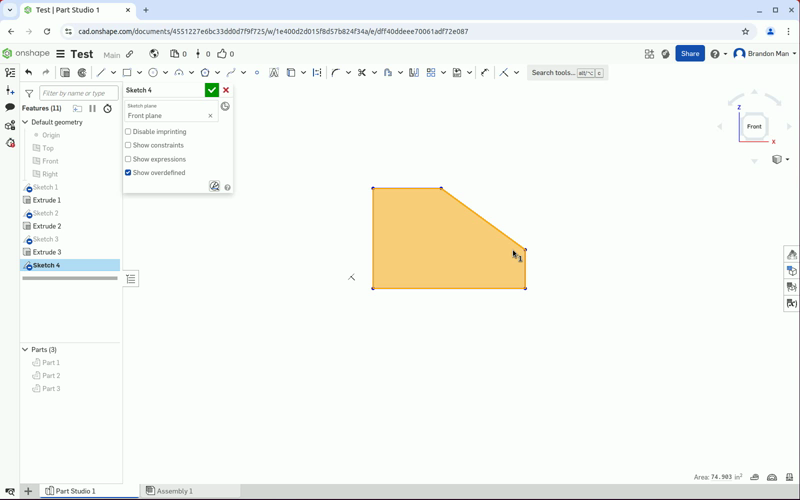
scroll(-6)
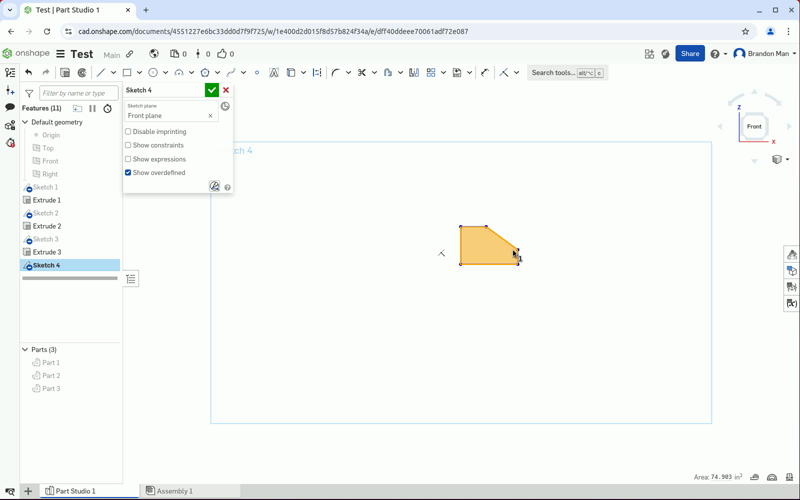
mouse_move(73, 352)
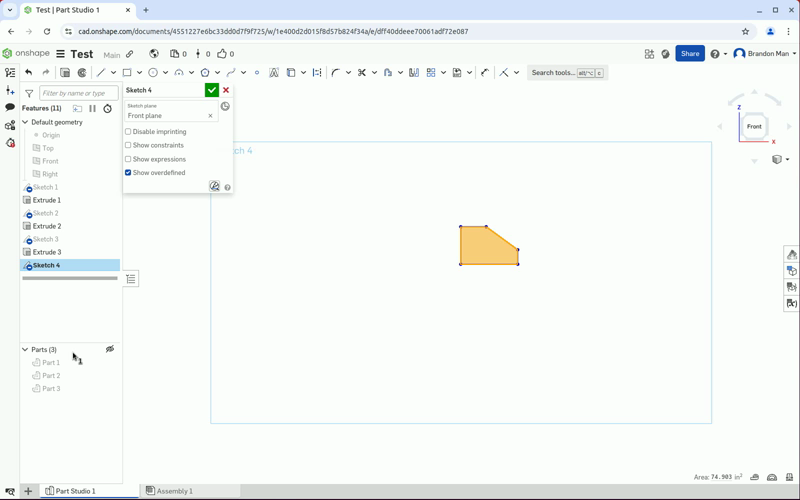
key(shift+y)
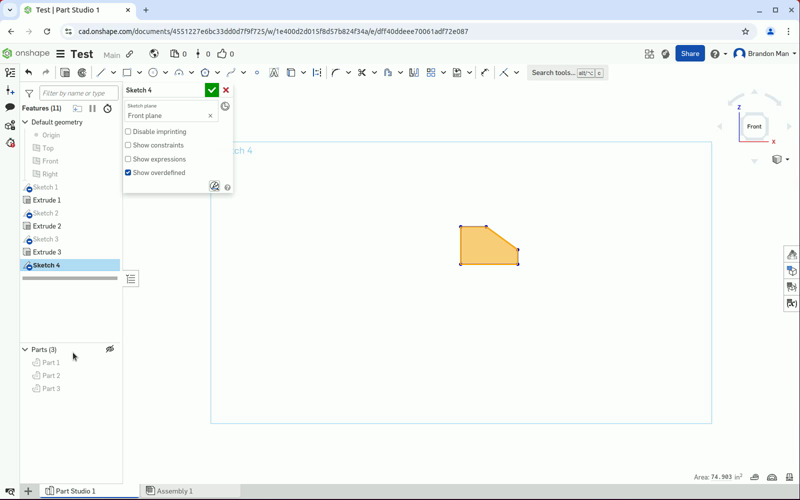
key(shift+e)
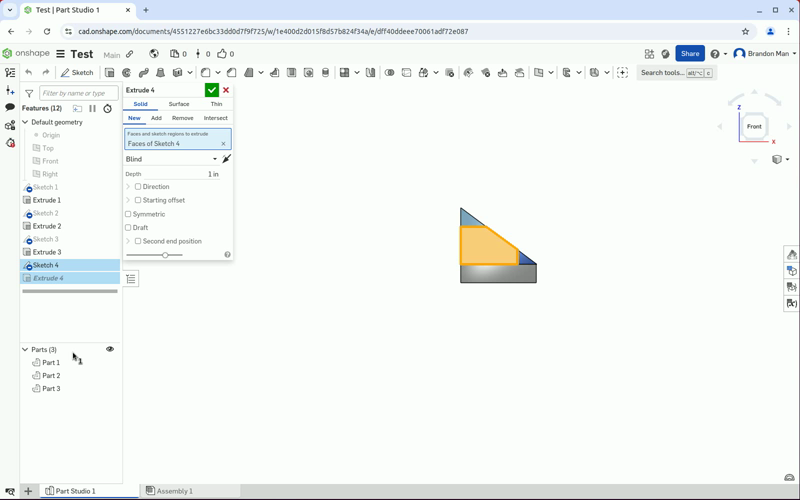
mouse_move(143, 106)
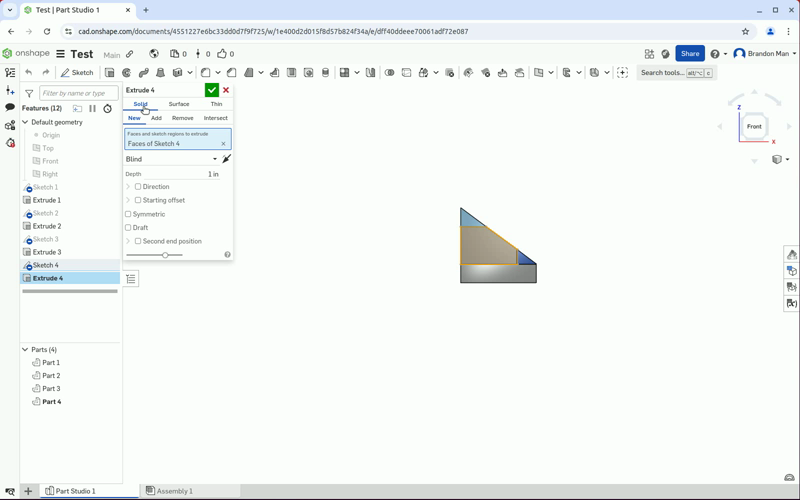
click(143, 106)
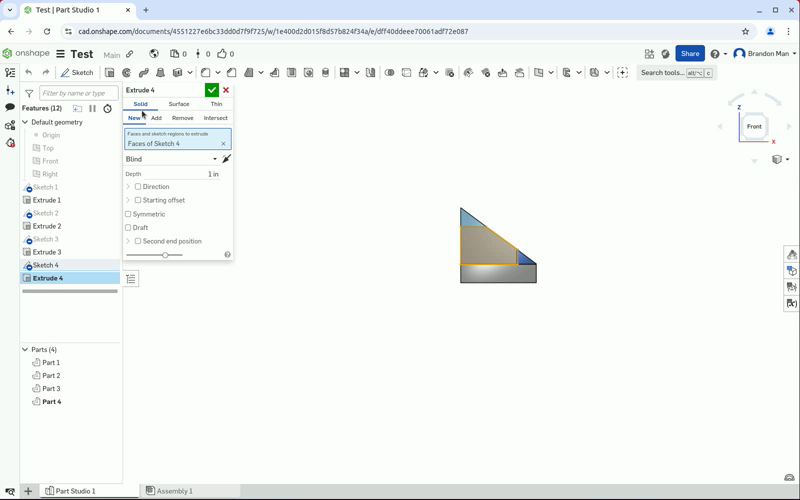
mouse_move(137, 120)
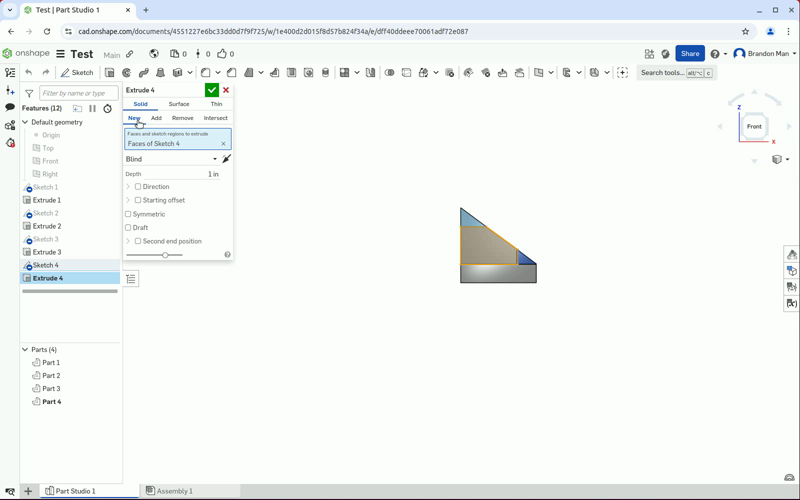
click(137, 120)
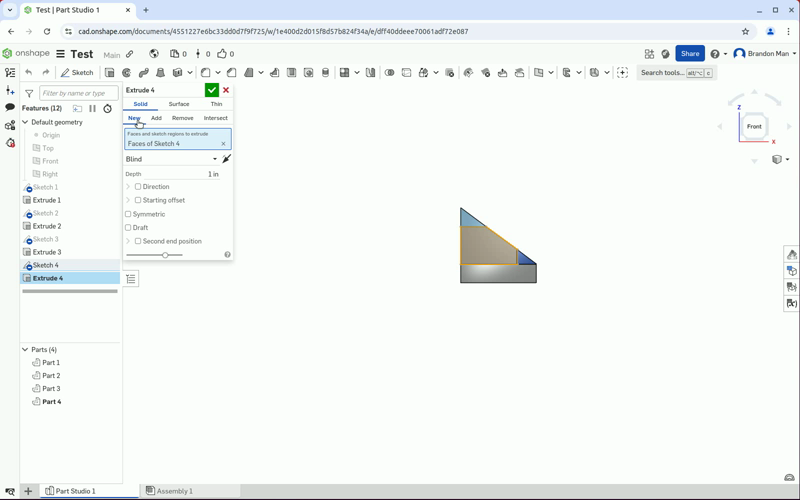
key(tab, 4)
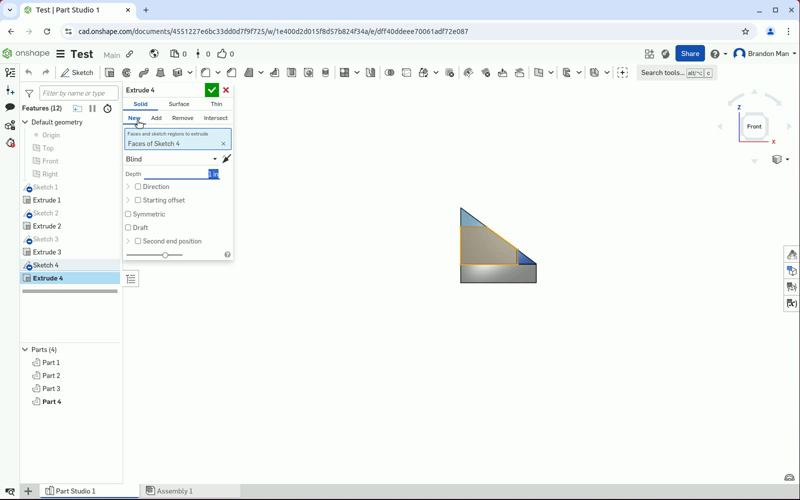
text(23.108)
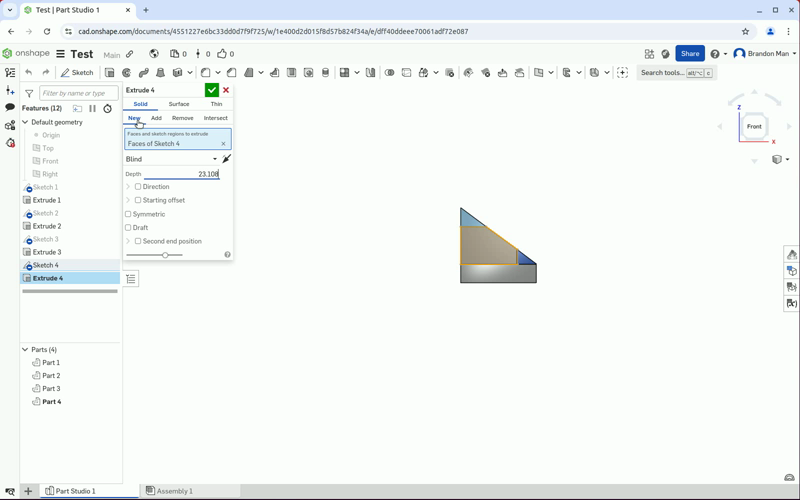
key(enter)
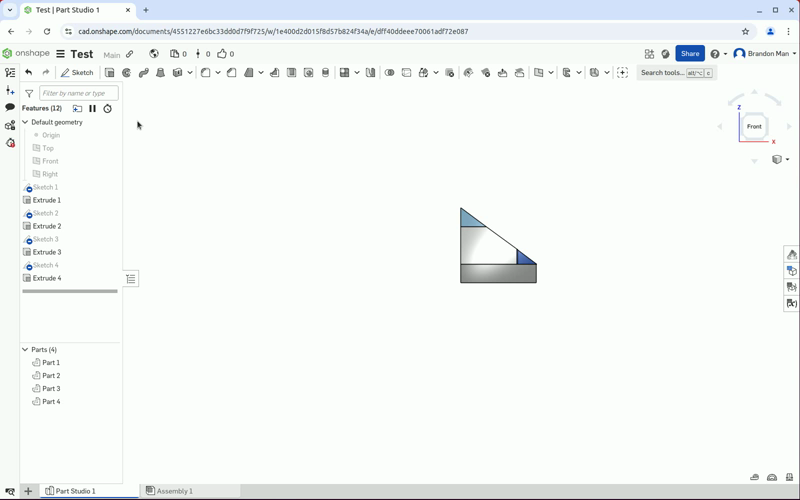
key(shift+h)
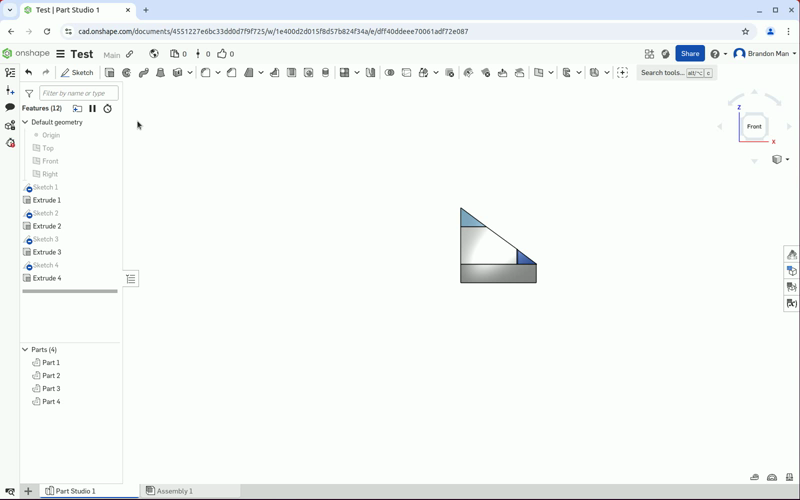
key(shift+h)
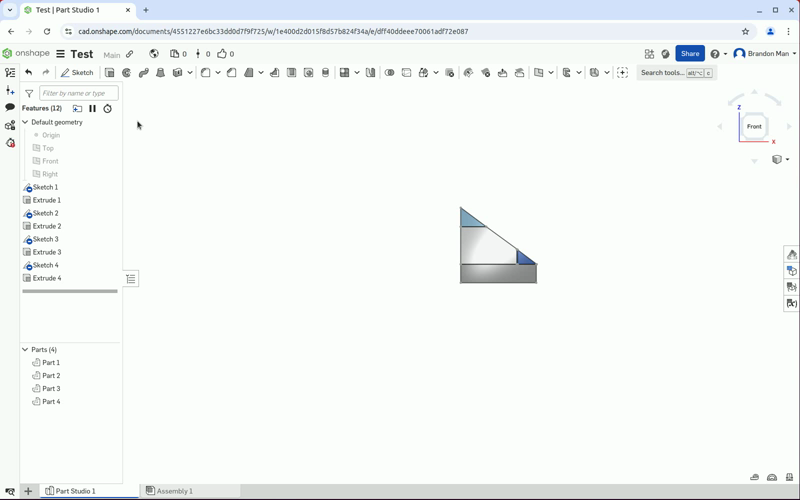
key(shift+7)
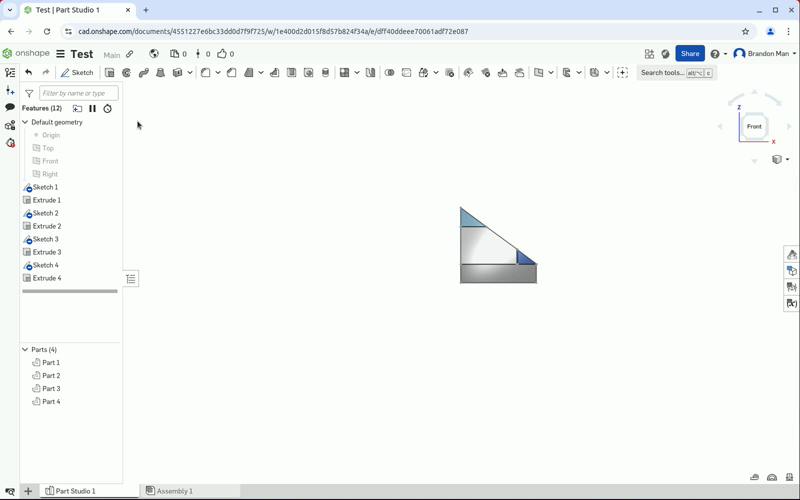
key(left, 2)
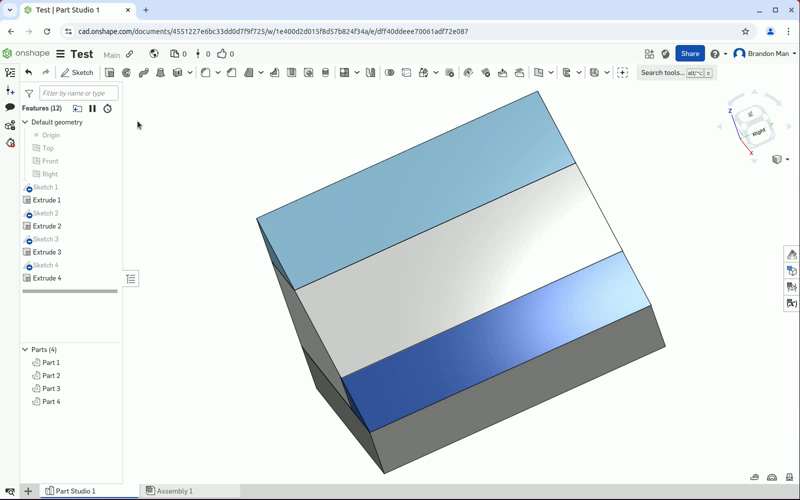
key(down, 2)
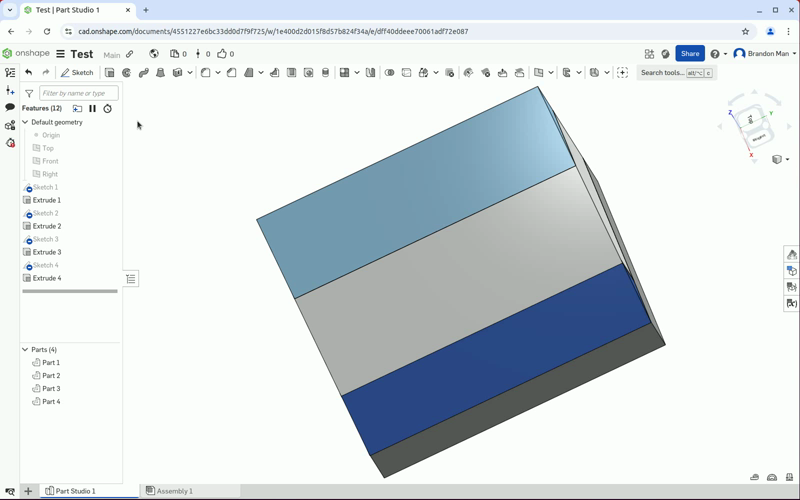
key(up, 2)
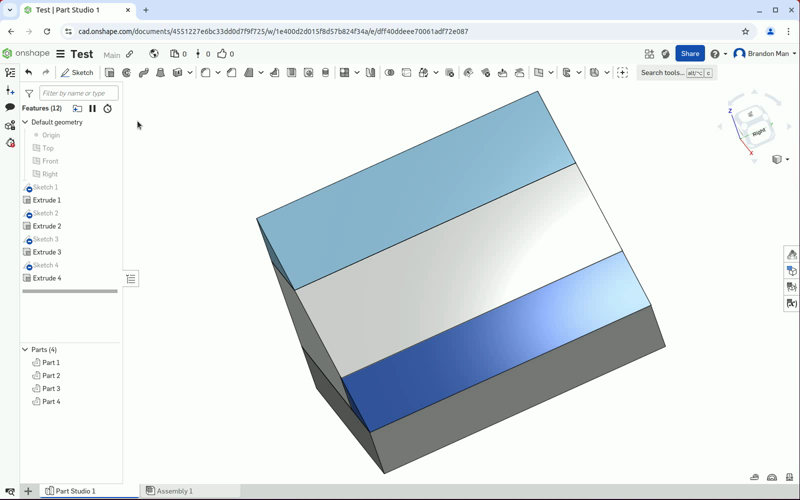
key(right, 2)
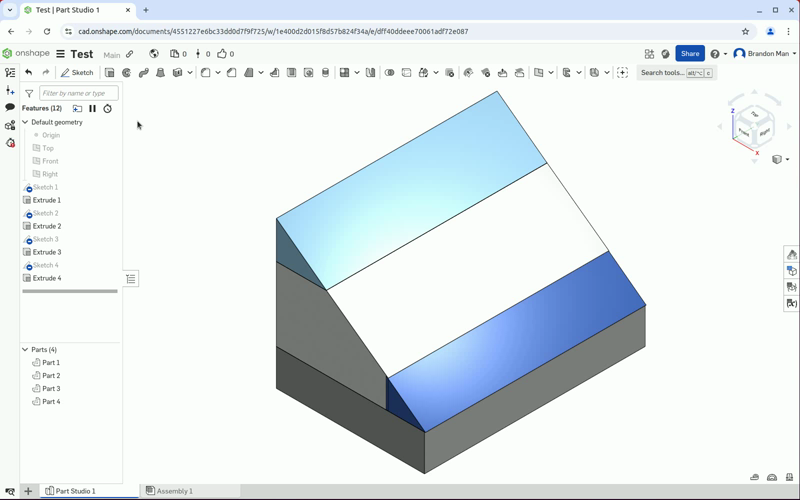
mouse_move(73, 189)
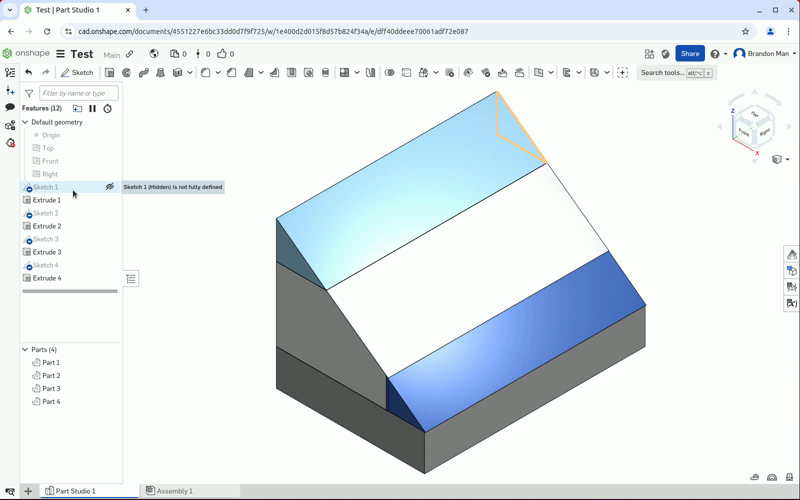
click(73, 189)